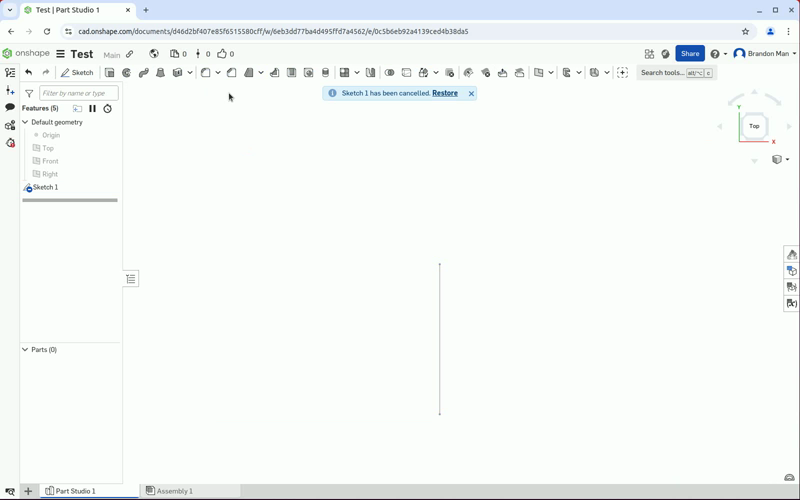
key(shift+h)
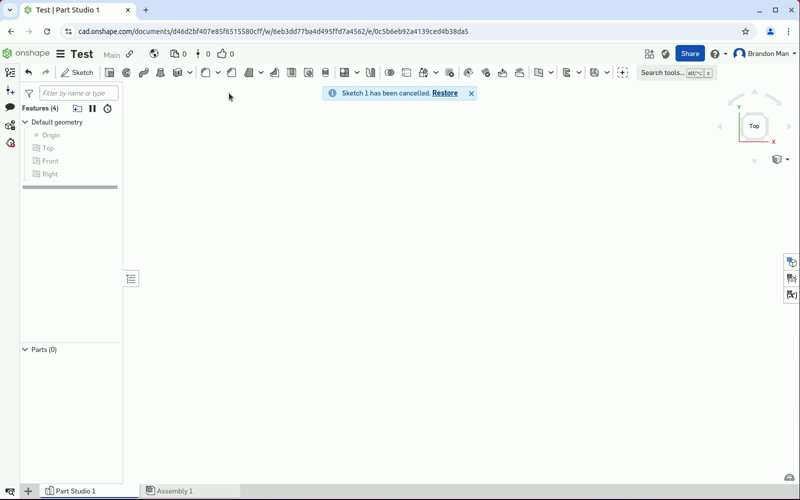
mouse_move(73, 352)
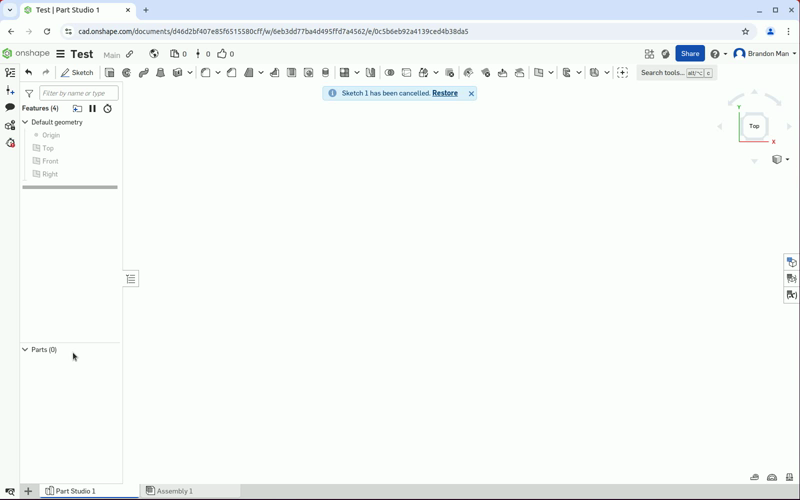
key(y)
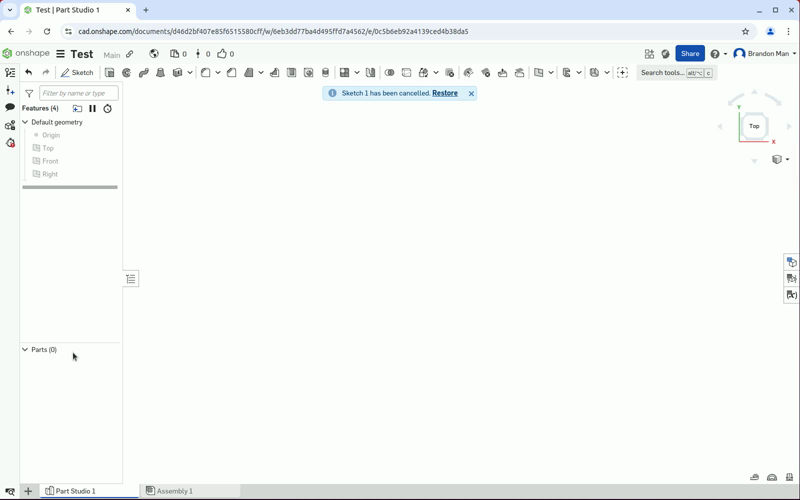
key(shift+p)
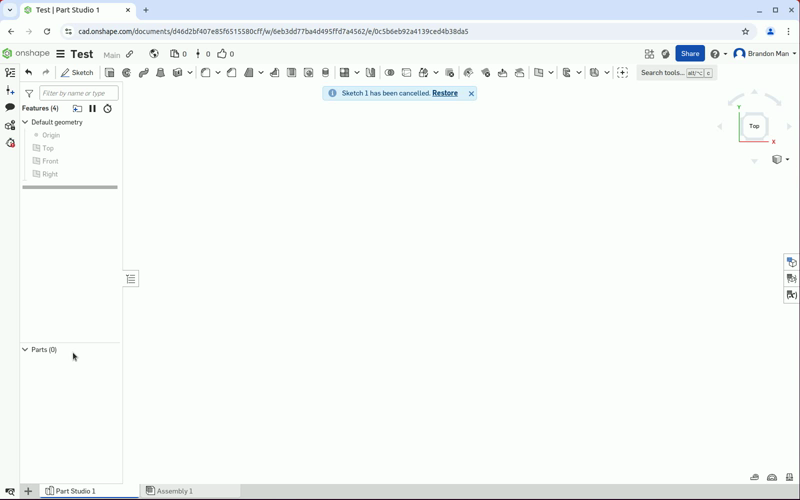
key(space)
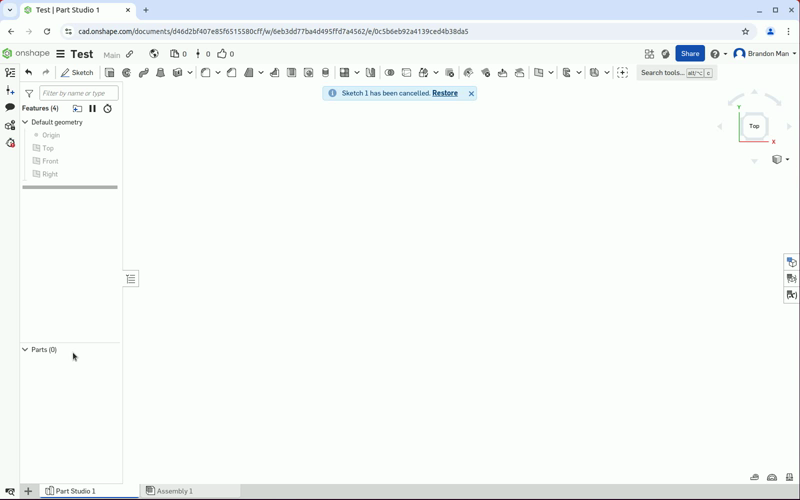
key_down(shift)
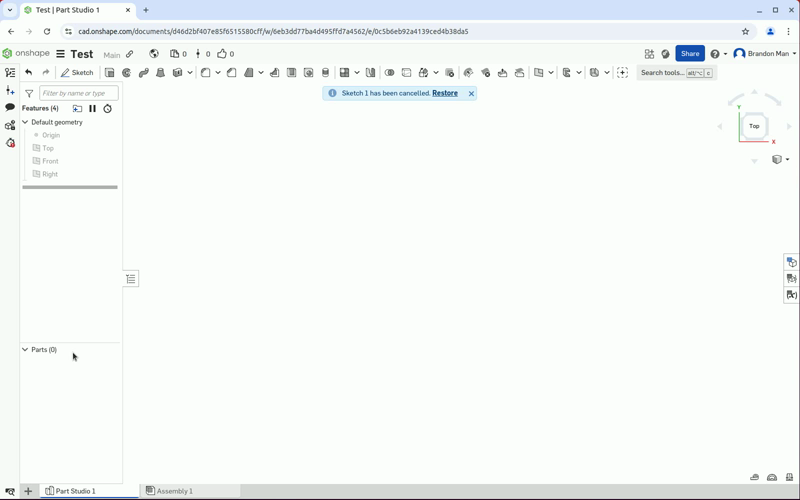
key(up)
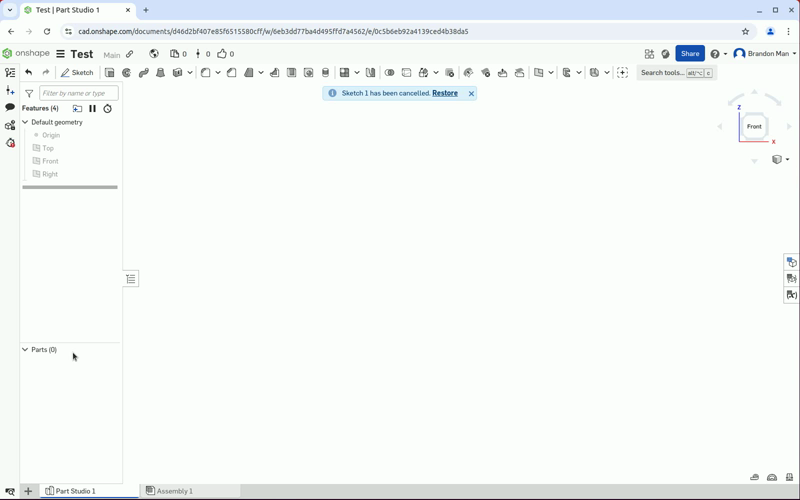
key_up(shift)
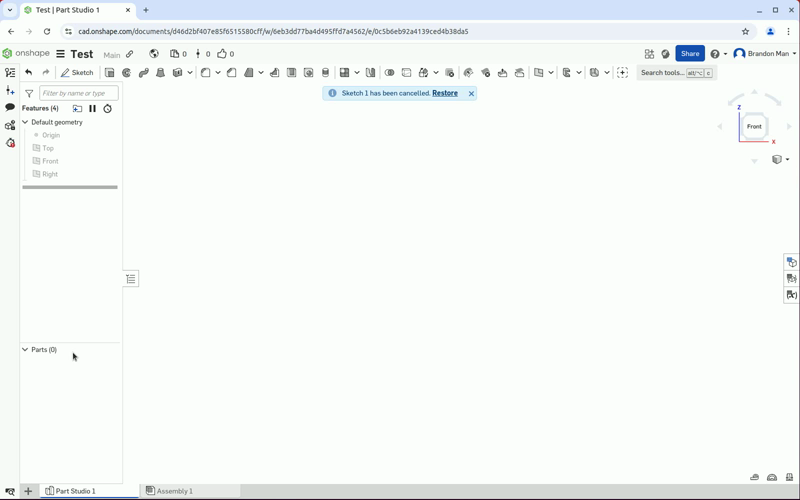
mouse_move(73, 352)
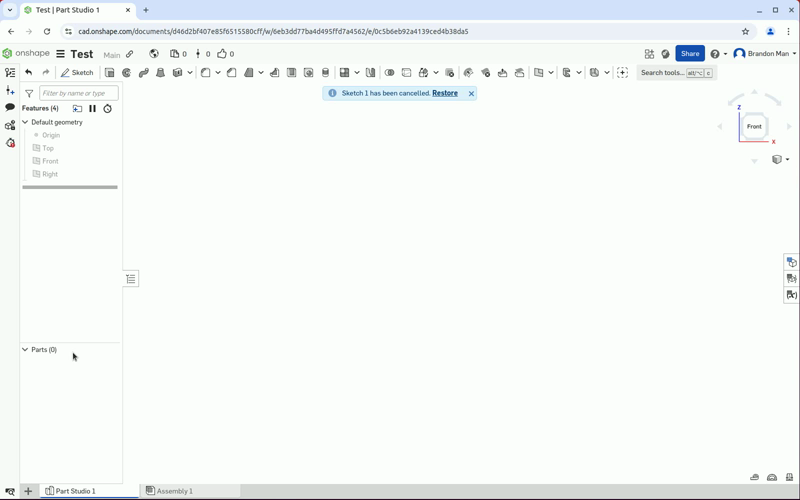
key(shift+y)
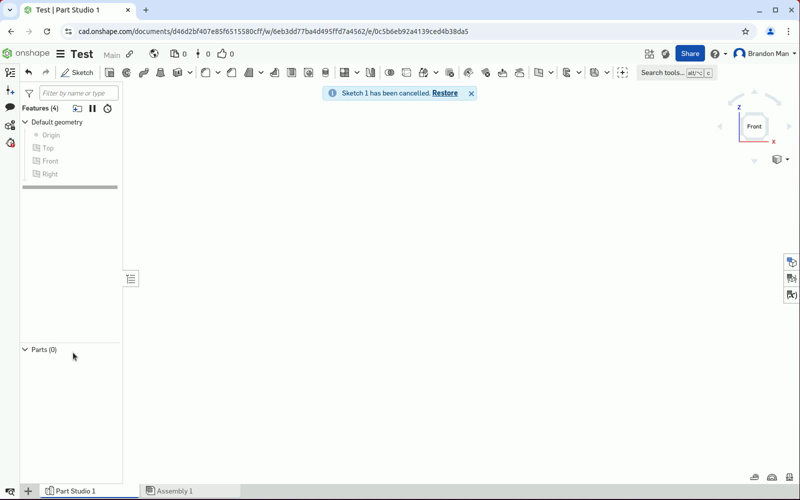
key(shift+s)
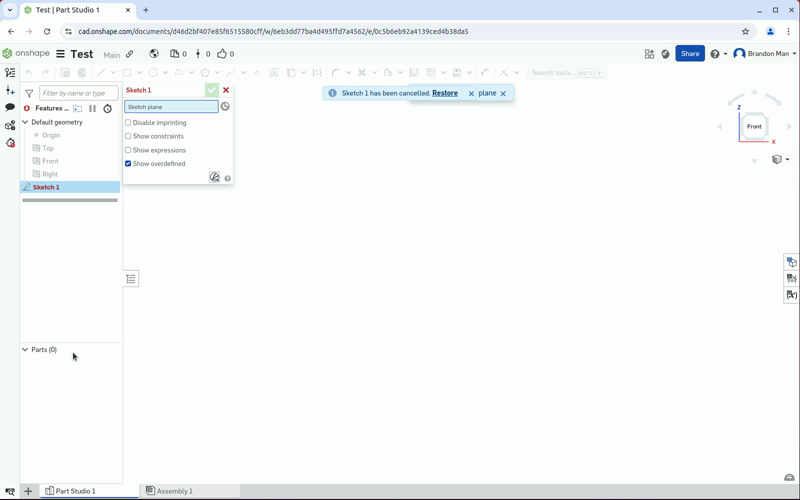
mouse_move(73, 163)
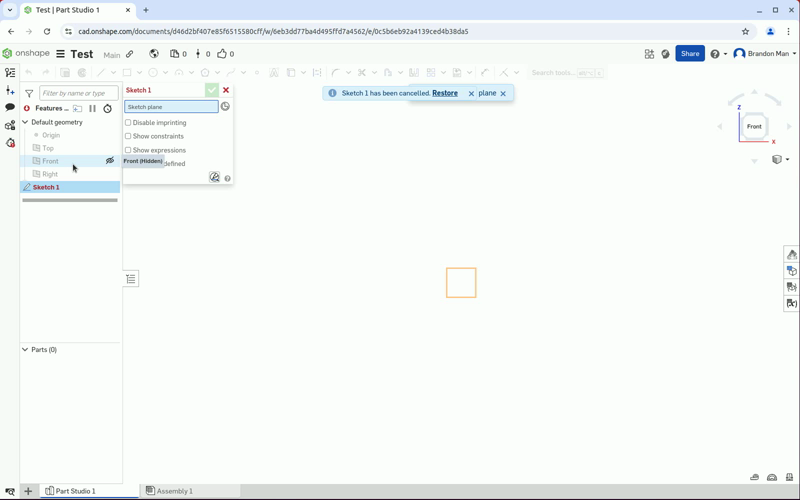
click(73, 163)
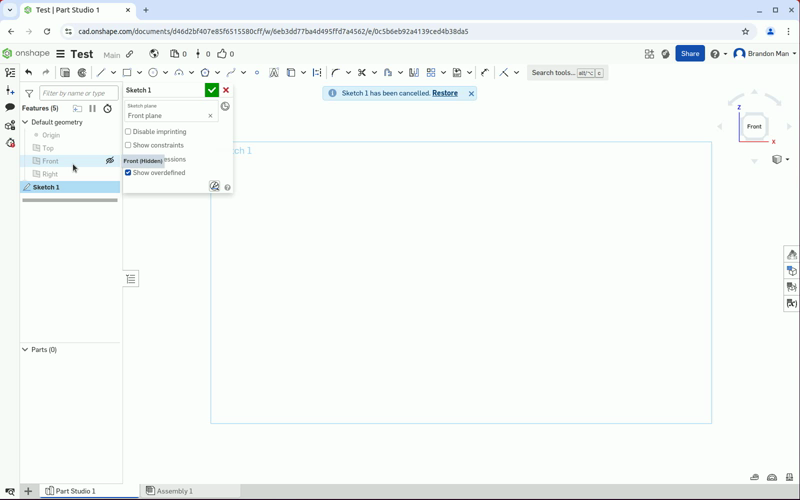
mouse_move(73, 352)
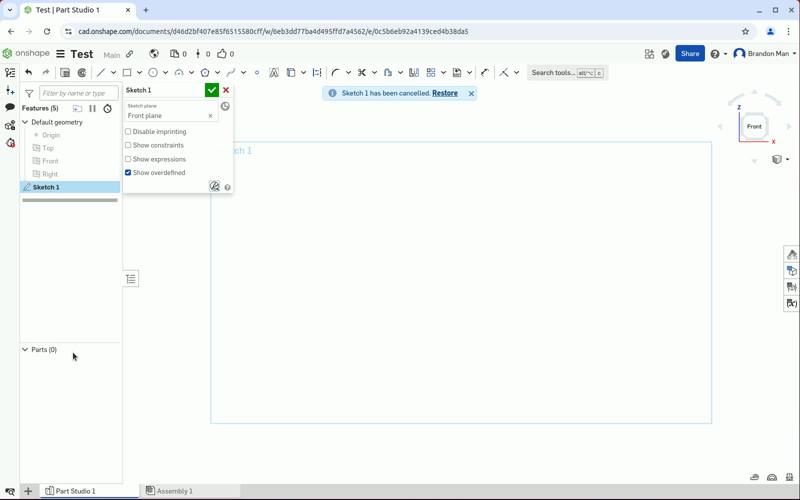
key(y)
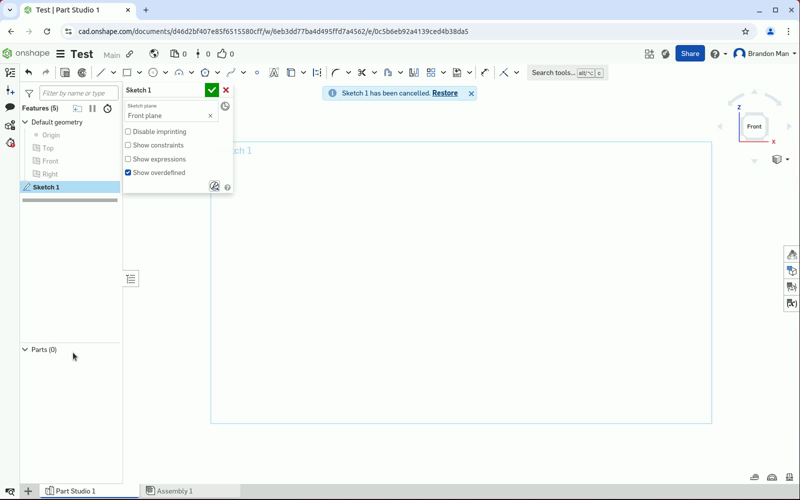
key(l)
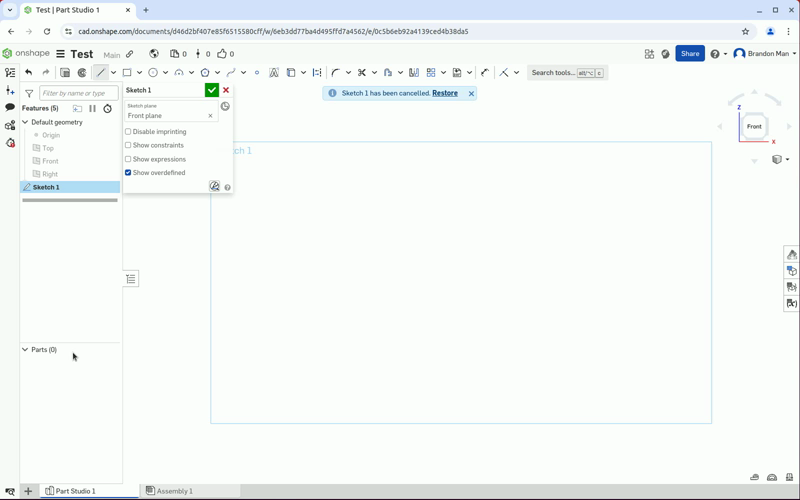
key_down(shift)
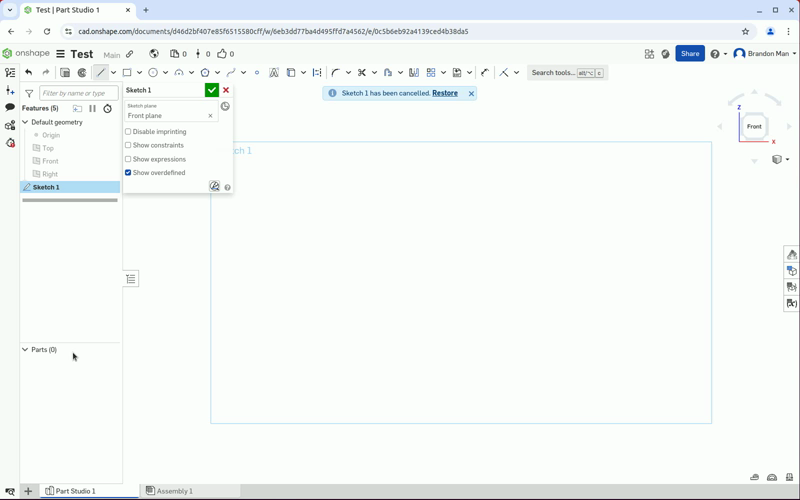
mouse_move(348, 265)
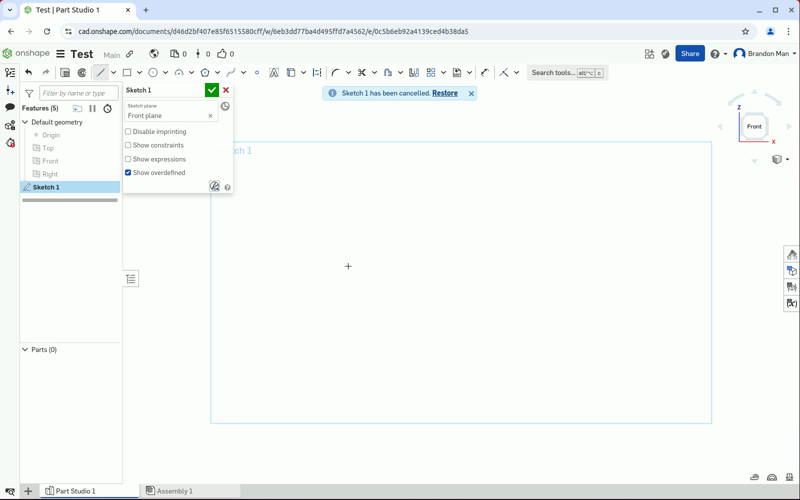
click(348, 265)
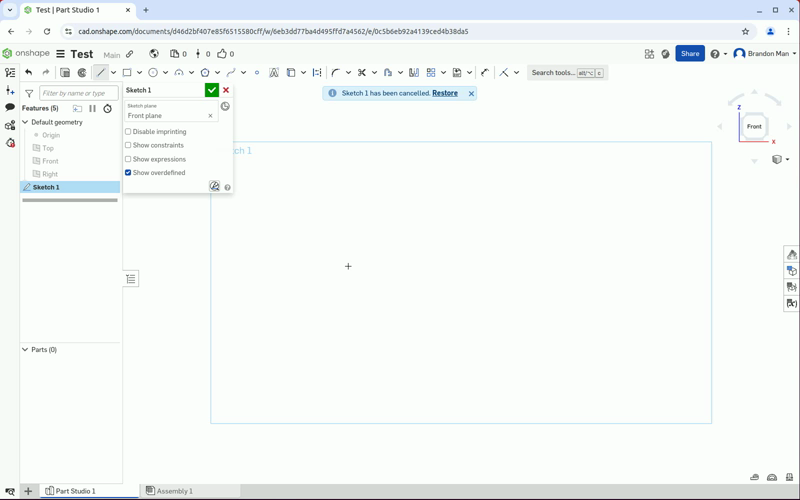
key_up(shift)
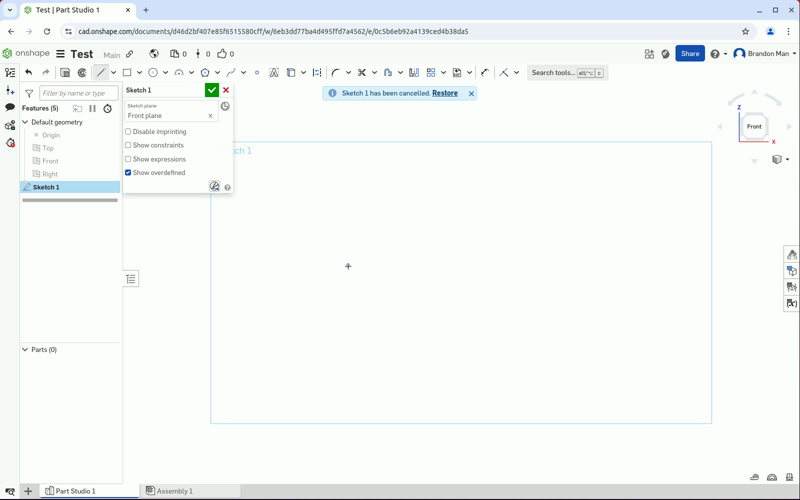
key_down(shift)
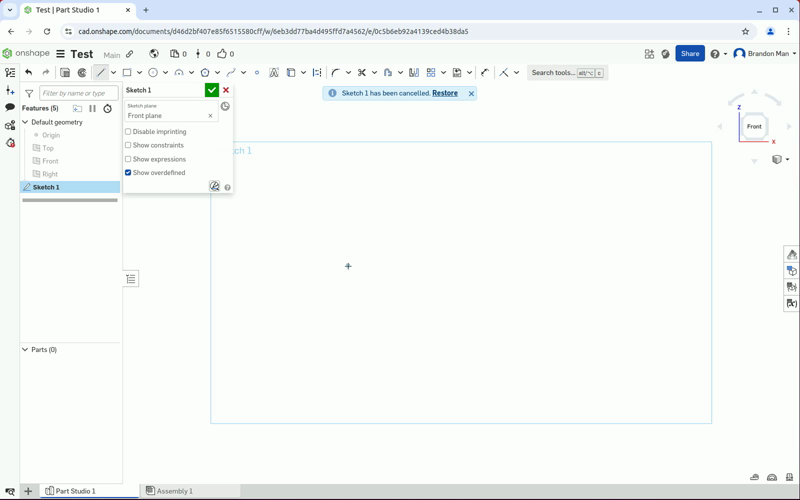
mouse_move(456, 265)
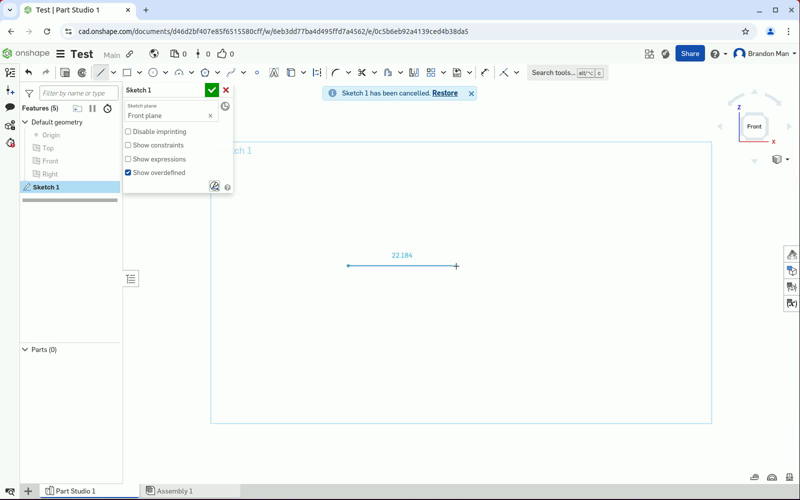
click(456, 265)
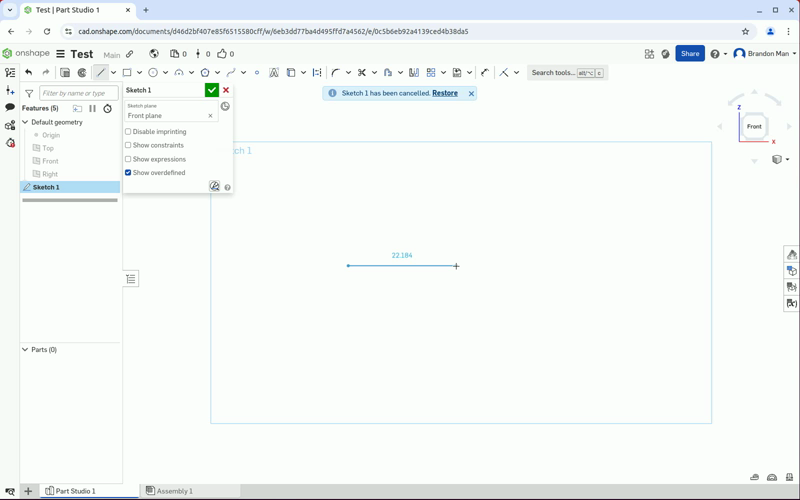
key_up(shift)
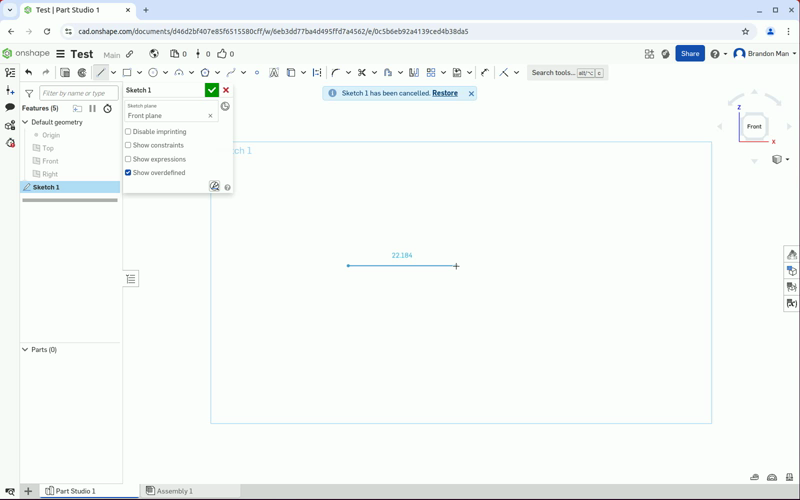
key_down(shift)
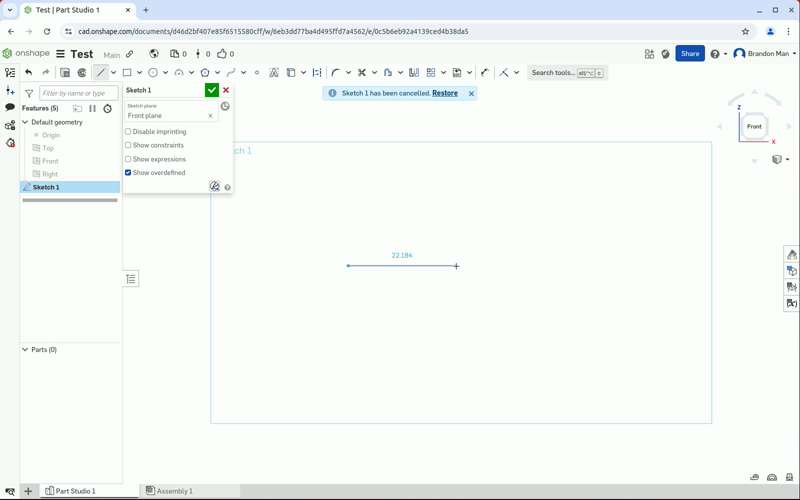
mouse_move(456, 201)
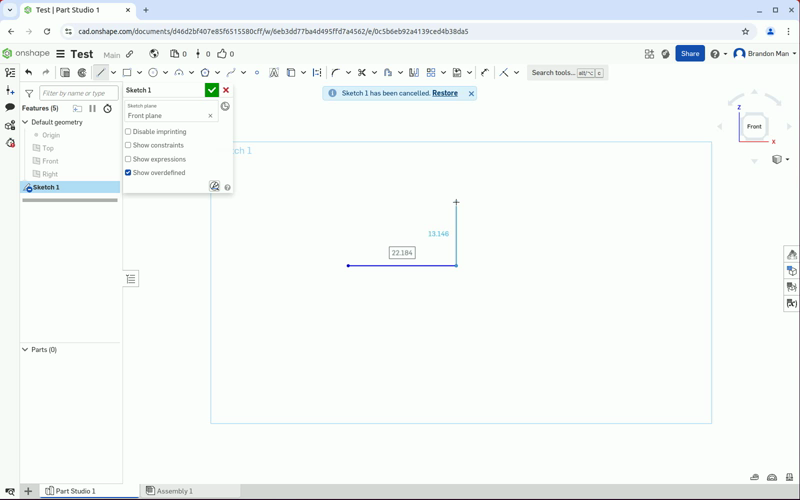
click(456, 201)
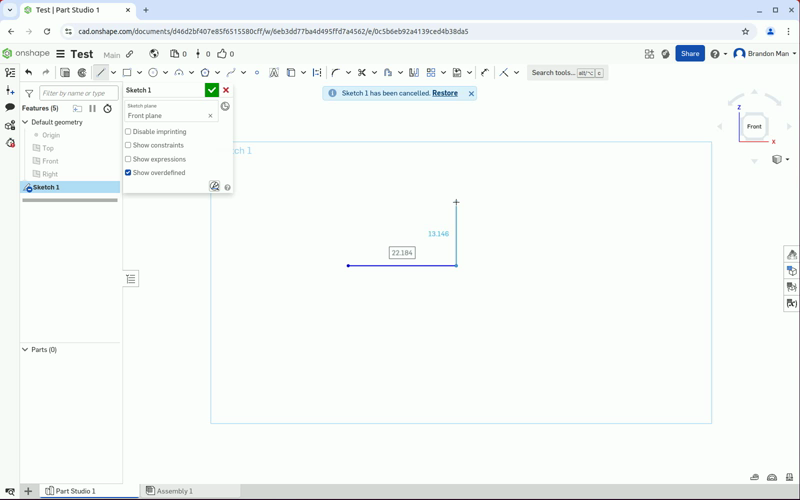
key_up(shift)
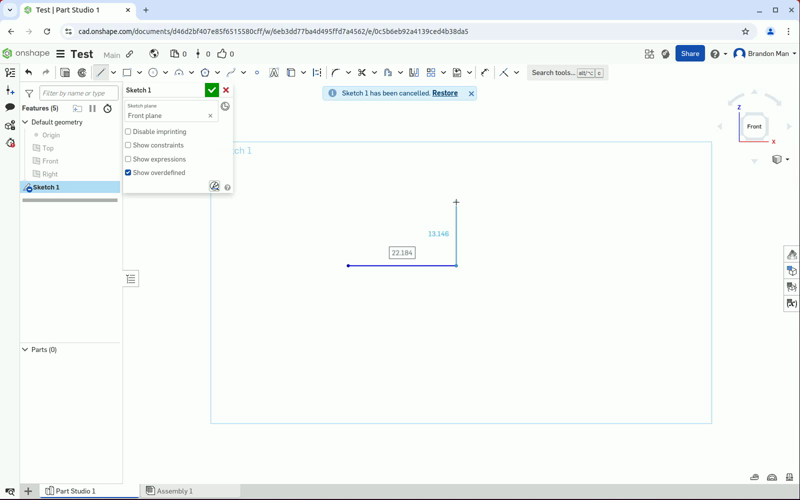
key_down(shift)
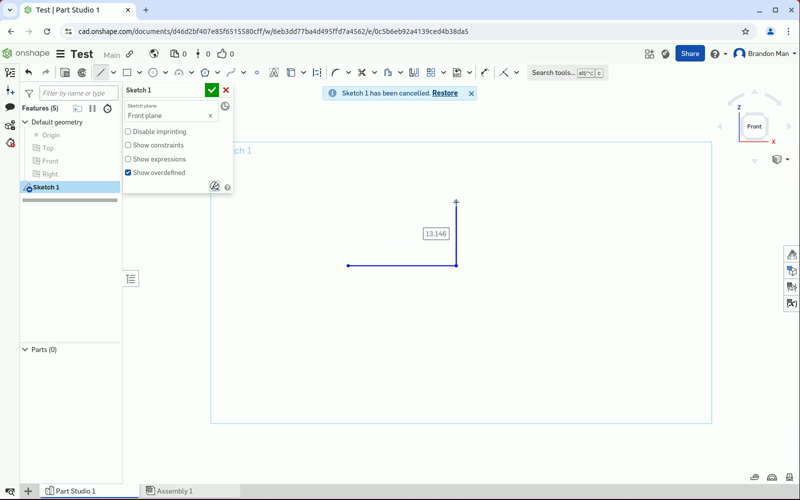
mouse_move(348, 201)
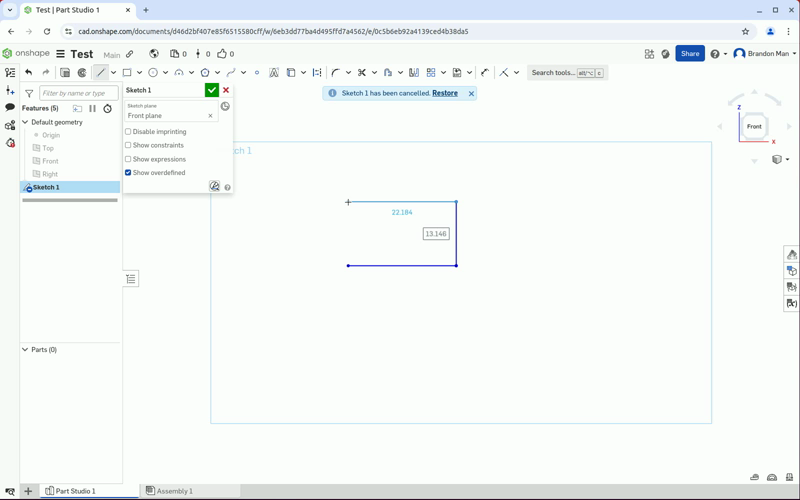
click(348, 201)
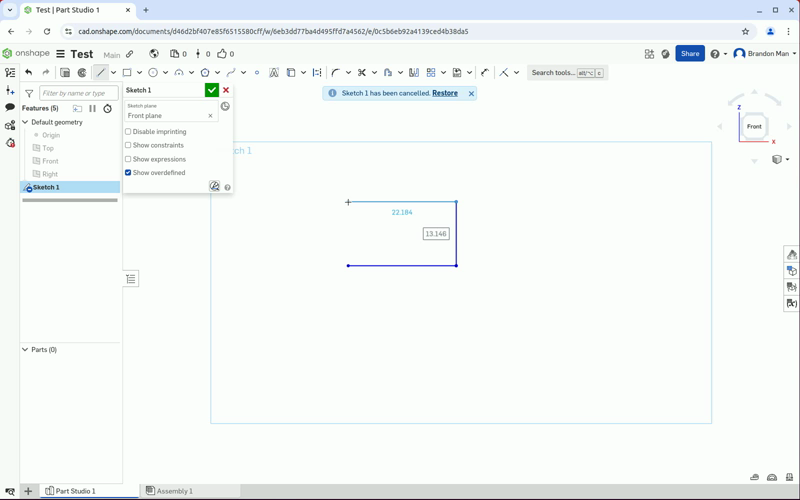
key_up(shift)
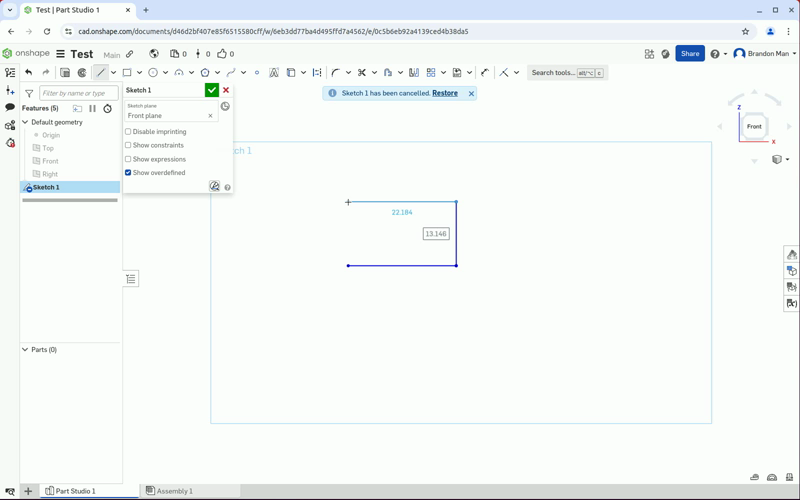
key_down(shift)
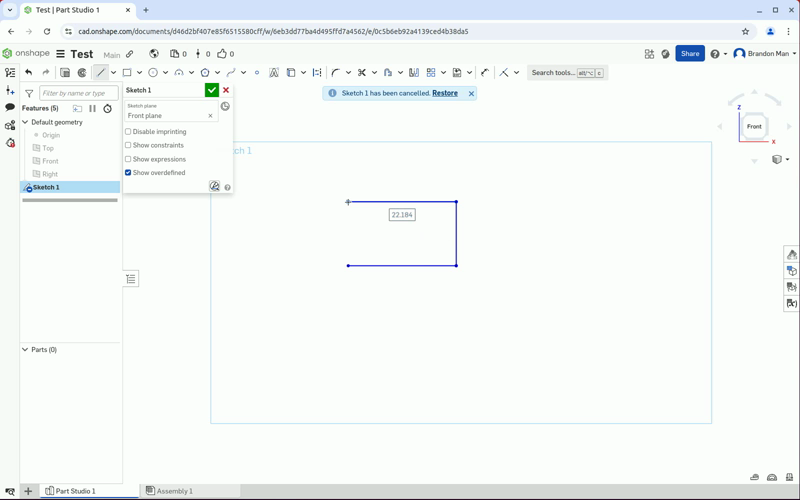
mouse_move(348, 265)
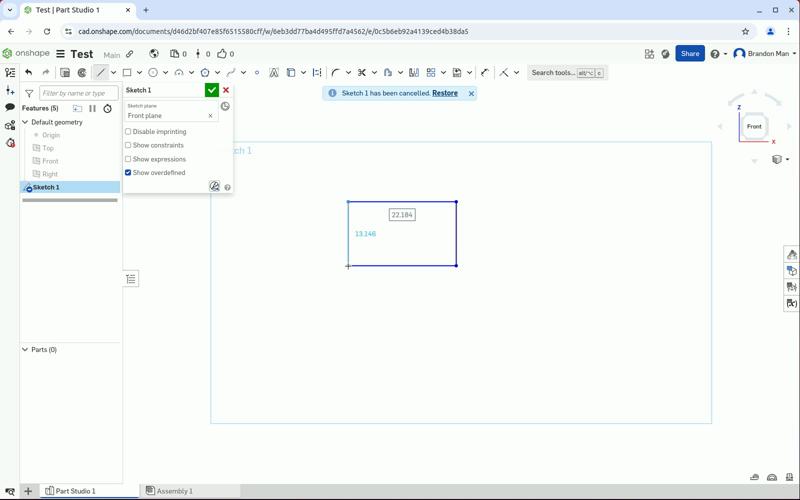
key_up(shift)
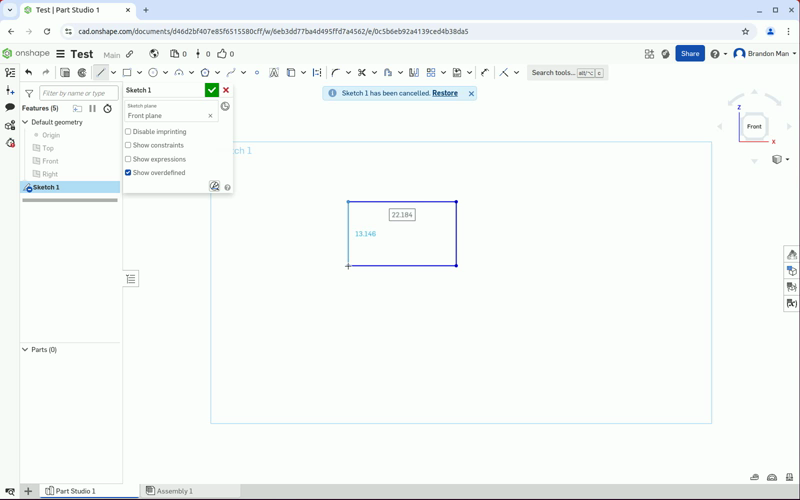
click(348, 265)
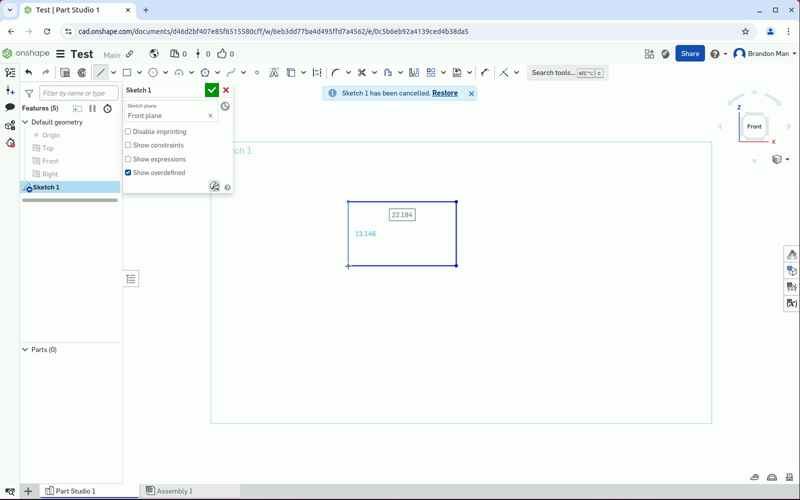
key(esc)
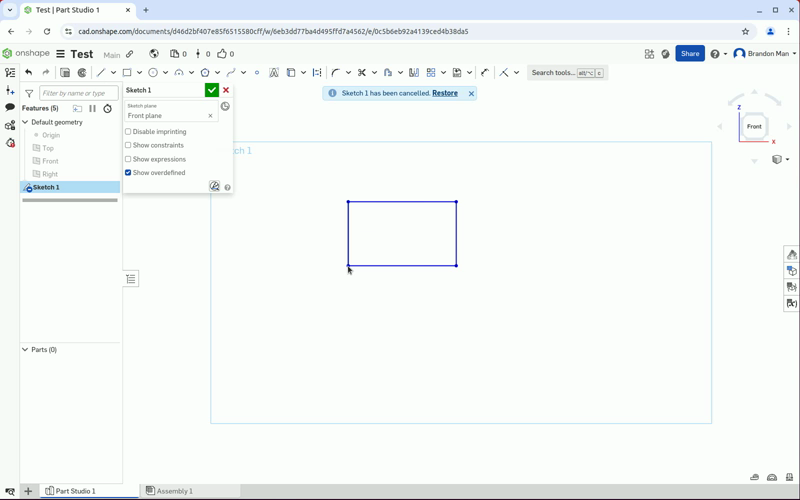
mouse_move(380, 235)
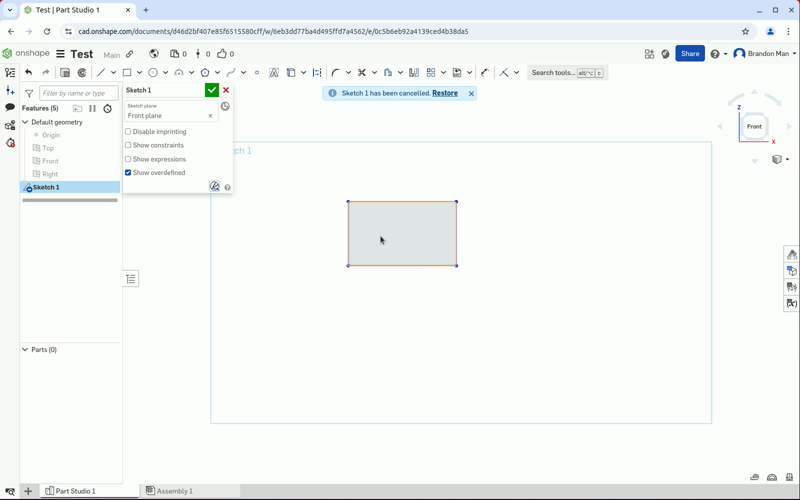
click(380, 235)
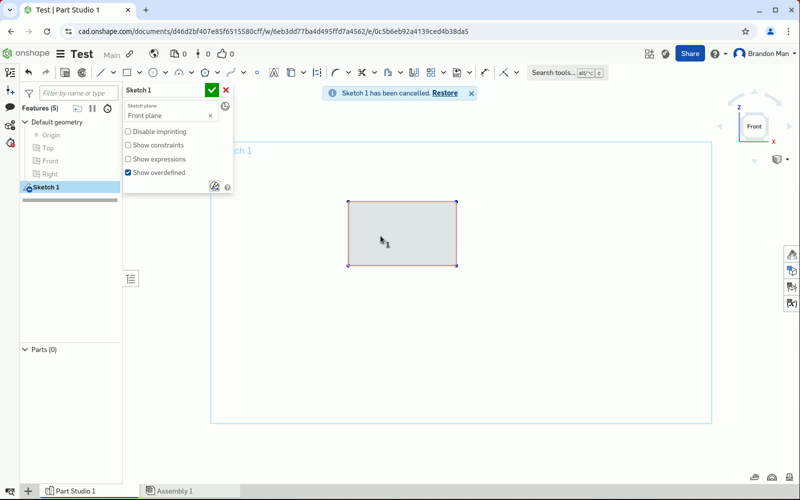
mouse_move(73, 352)
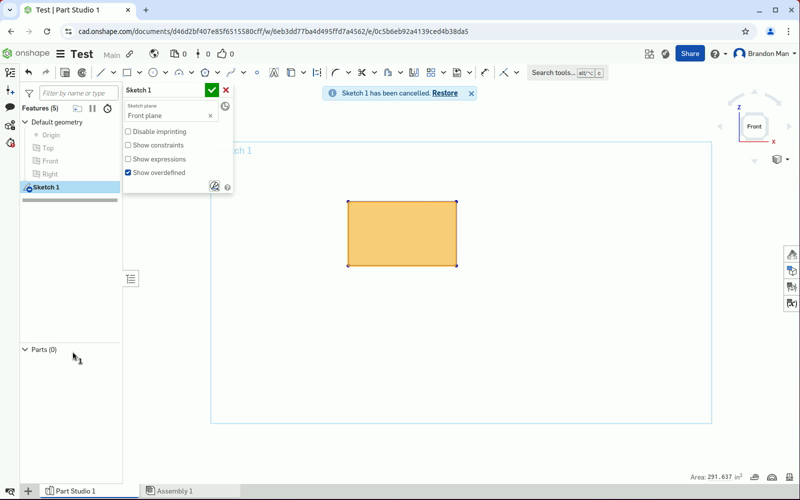
key(shift+y)
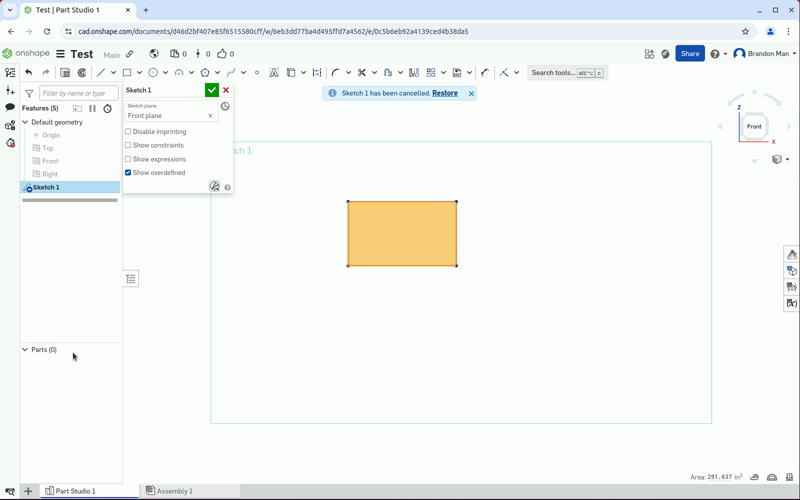
key(shift+e)
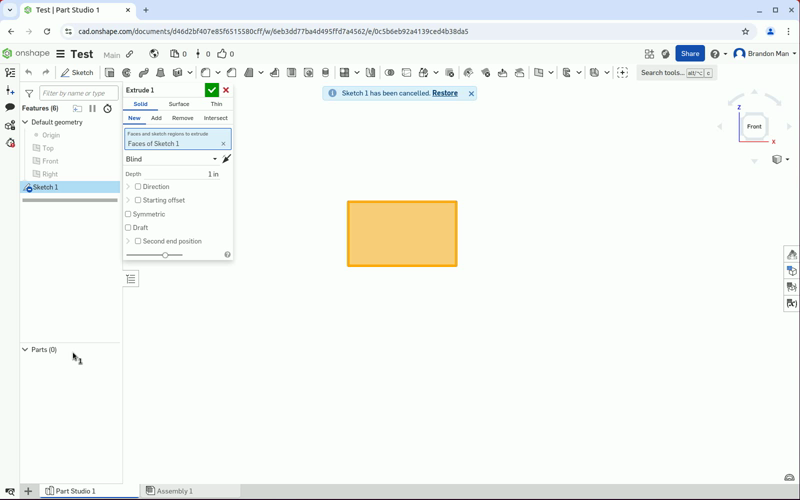
mouse_move(143, 106)
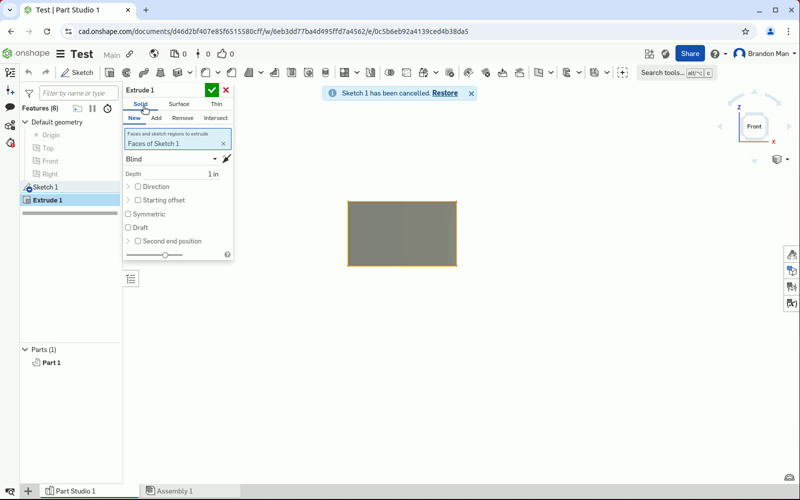
click(143, 106)
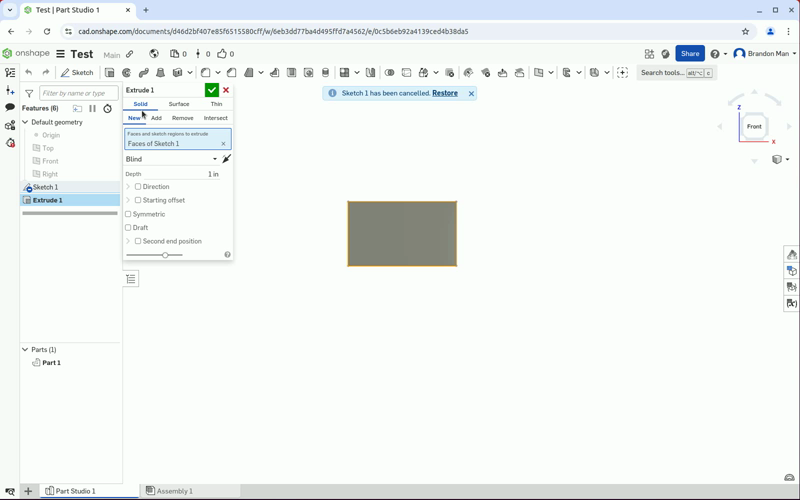
mouse_move(137, 120)
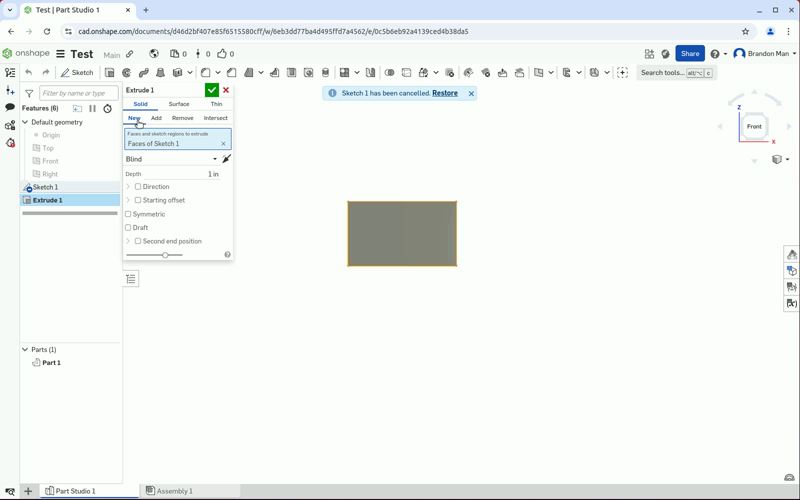
click(137, 120)
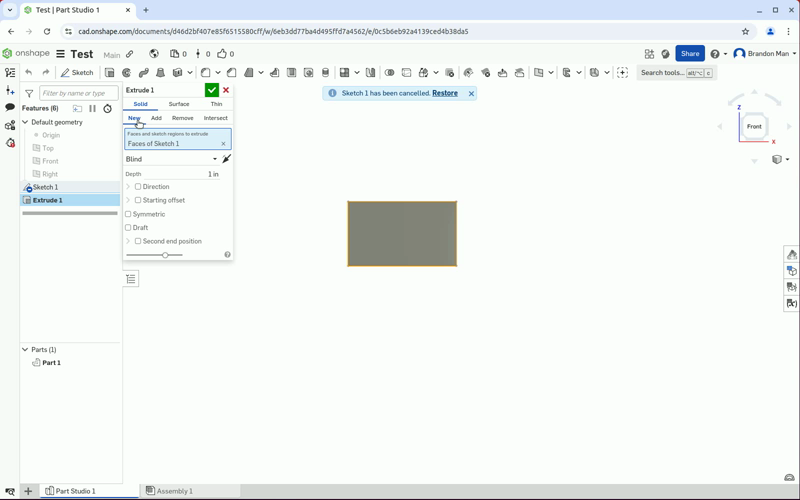
key(tab, 4)
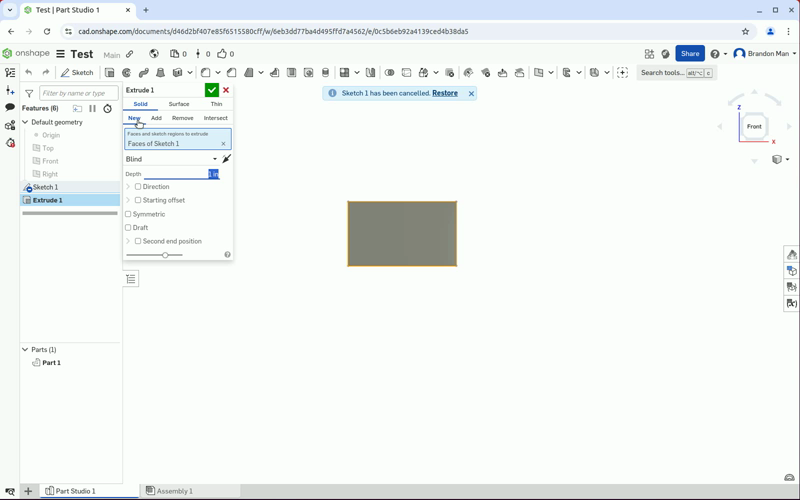
text(-16.609)
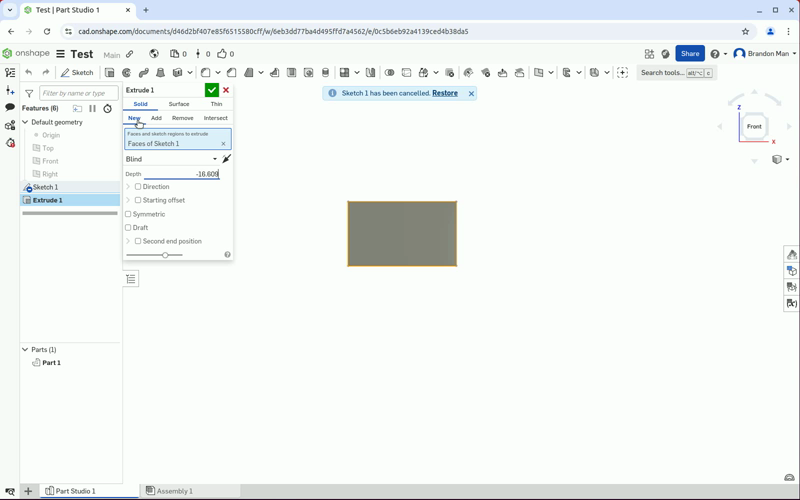
key(enter)
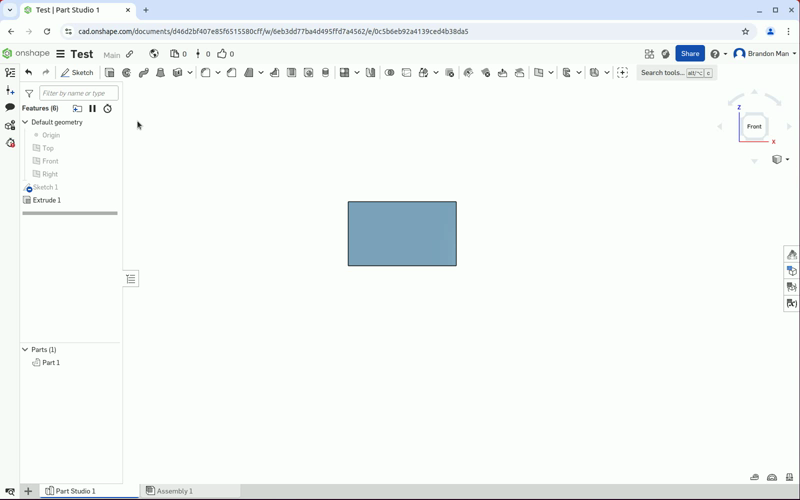
key(shift+h)
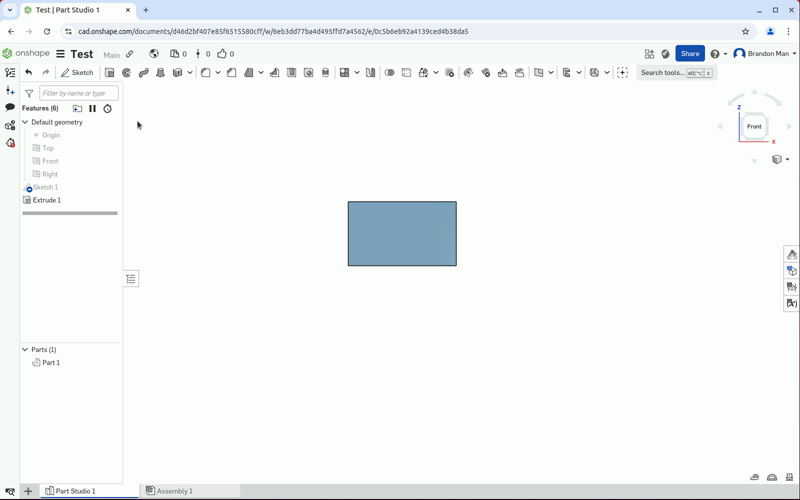
key(shift+h)
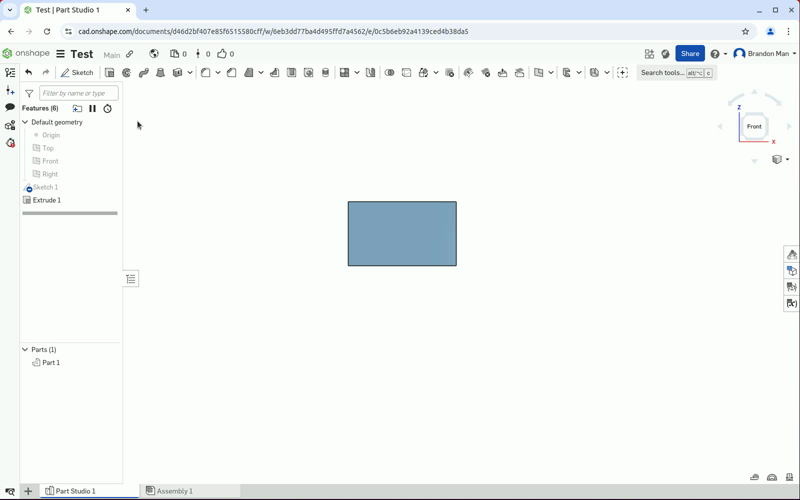
mouse_move(73, 189)
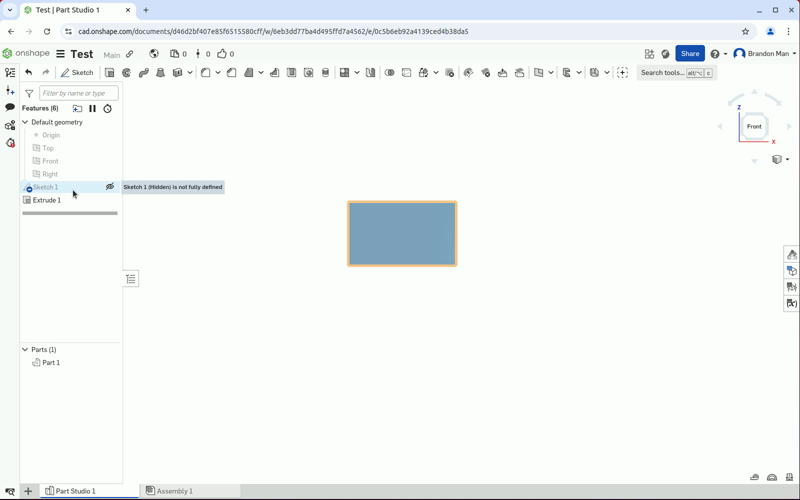
click(73, 189)
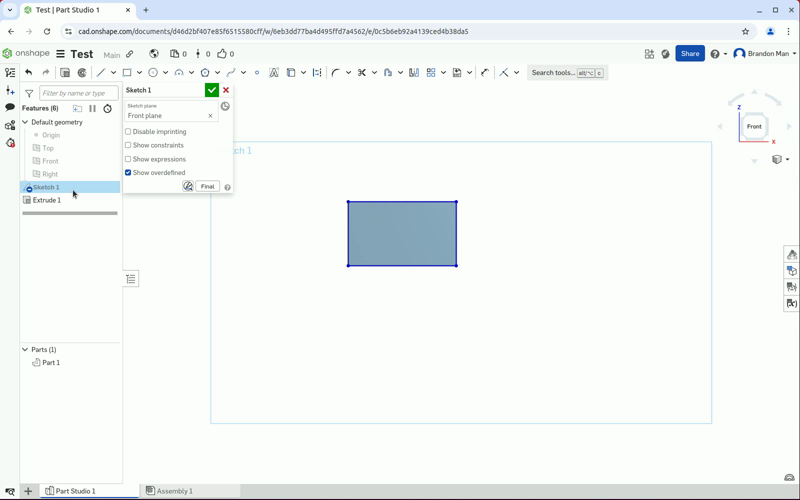
mouse_move(229, 92)
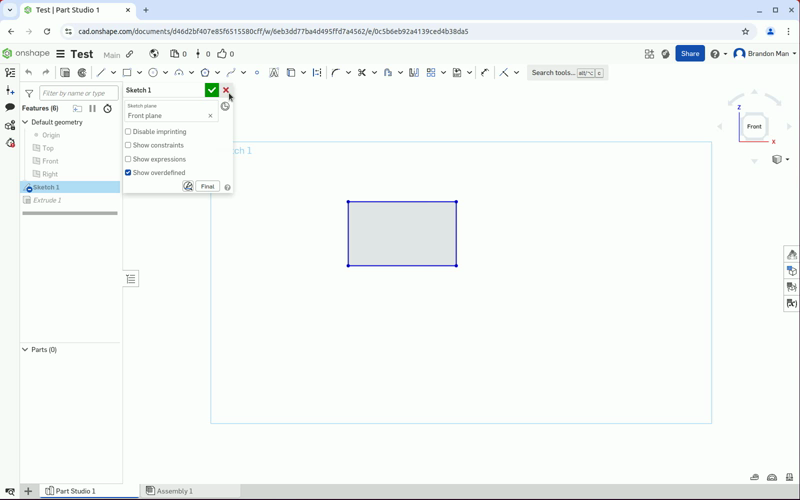
click(229, 92)
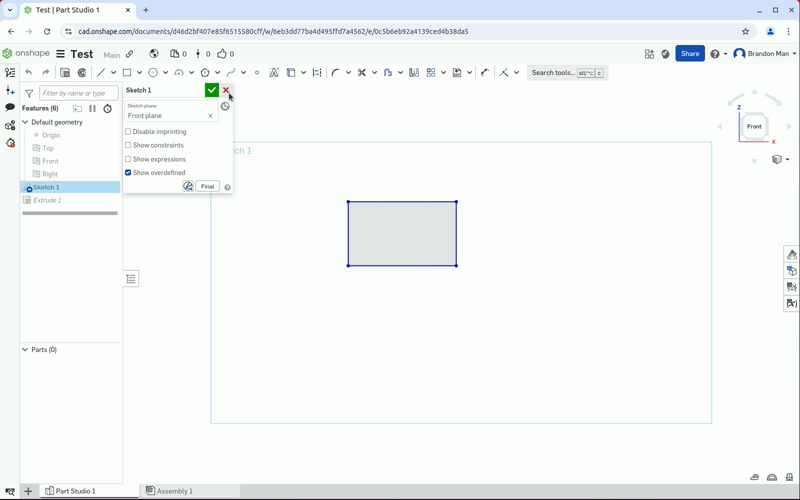
key(shift+s)
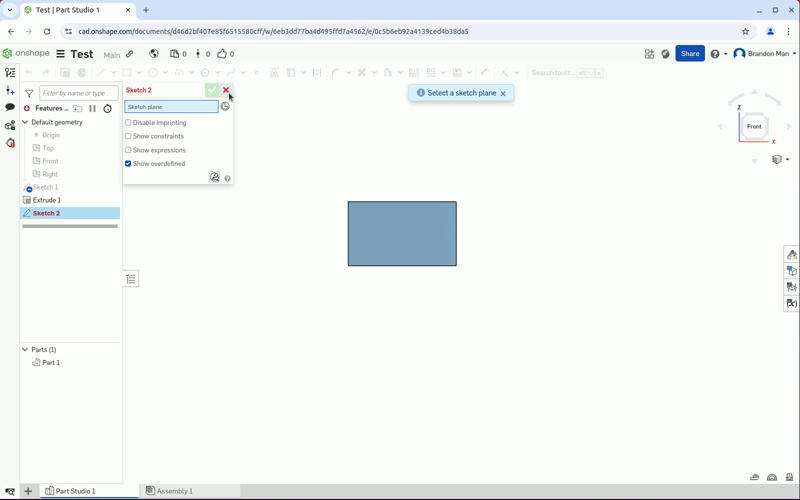
mouse_move(73, 163)
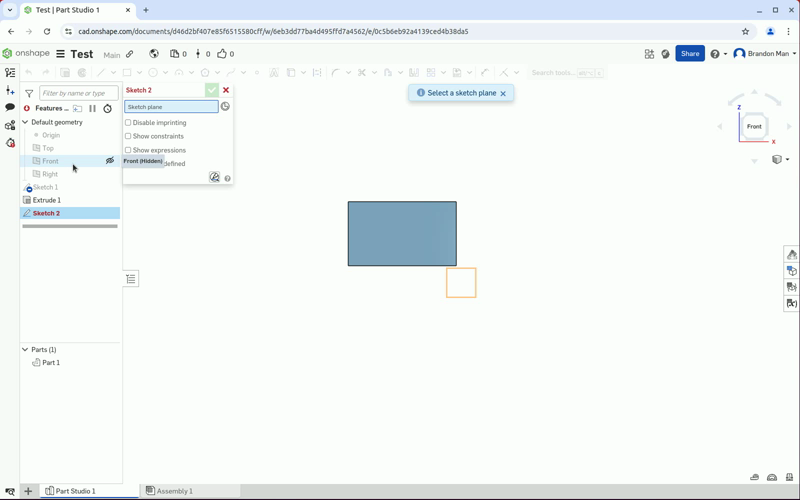
click(73, 163)
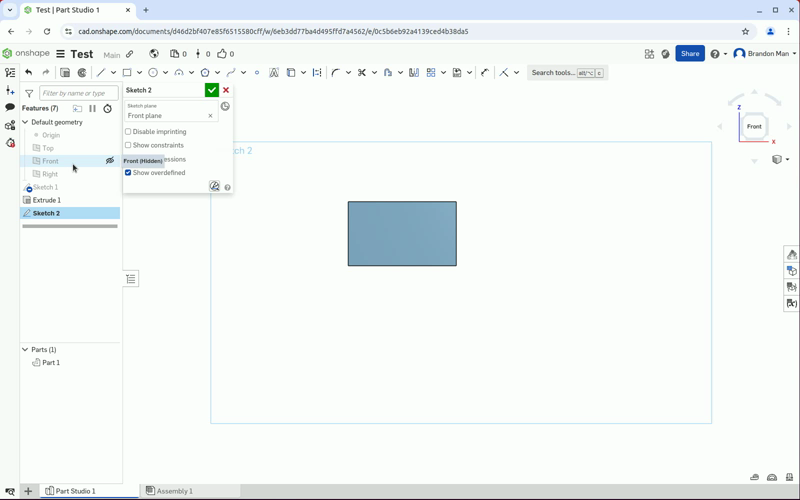
mouse_move(73, 352)
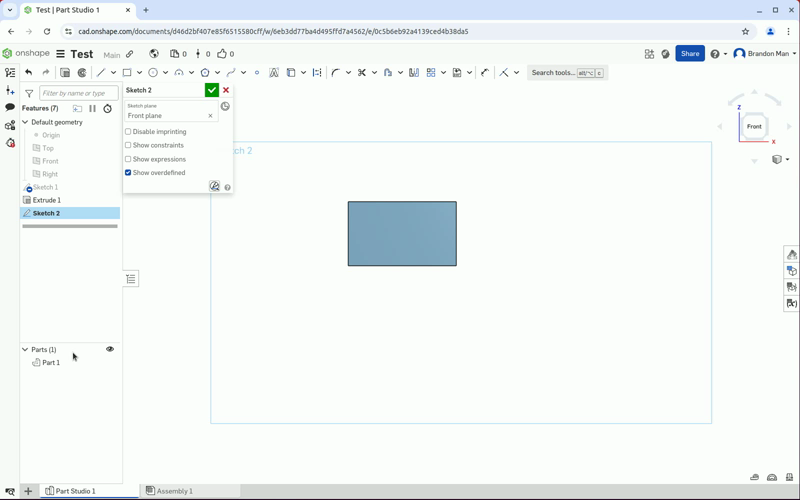
key(y)
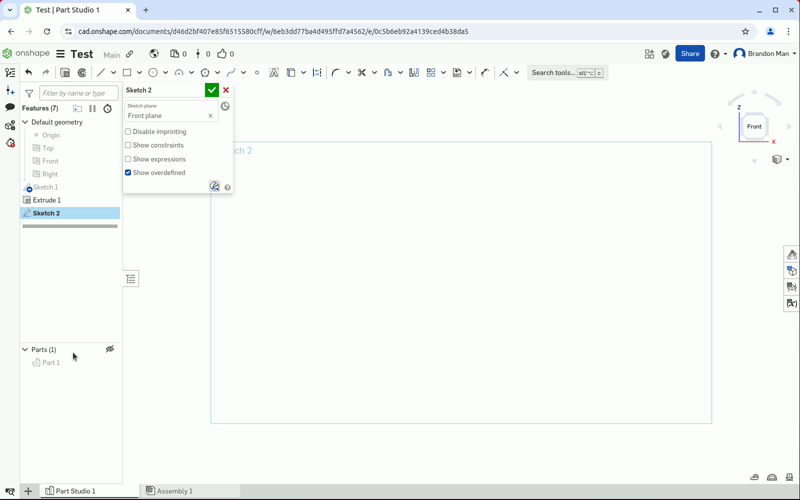
key(a)
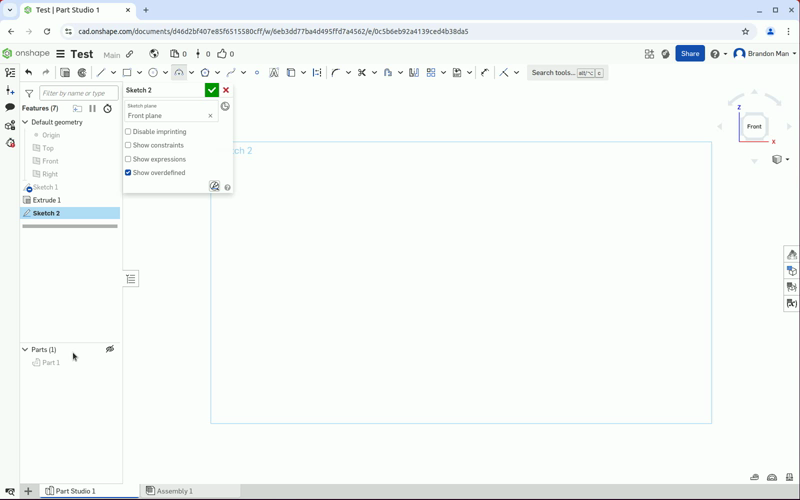
key_down(shift)
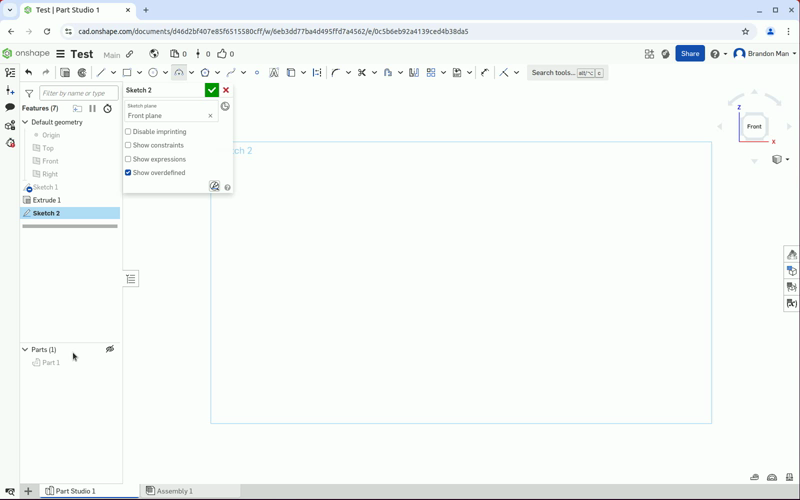
mouse_move(366, 201)
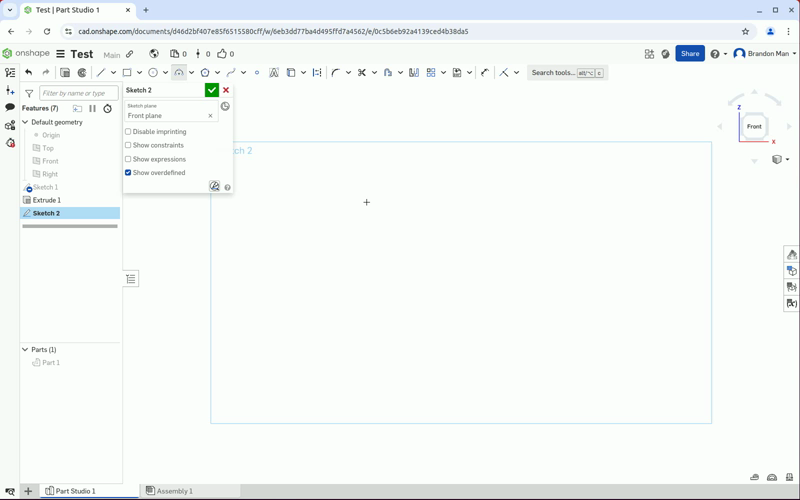
click(366, 201)
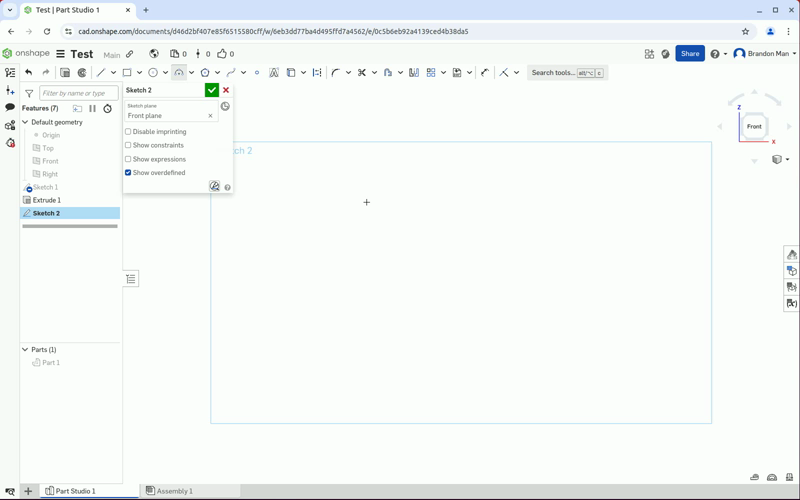
key_up(shift)
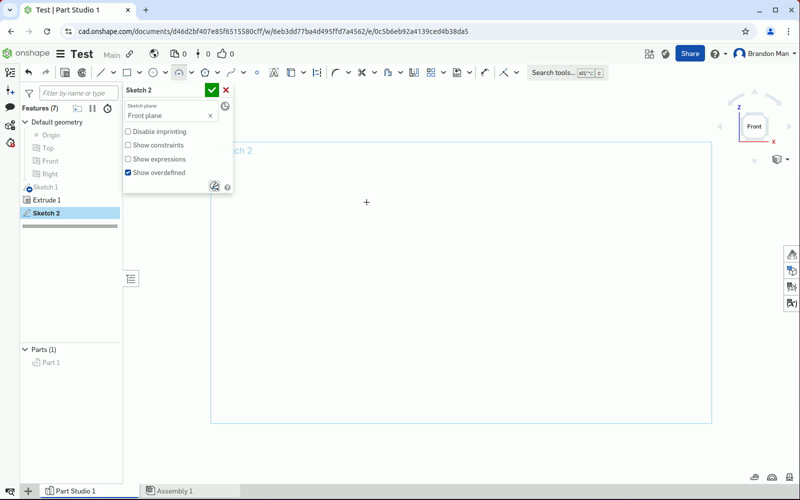
key_down(shift)
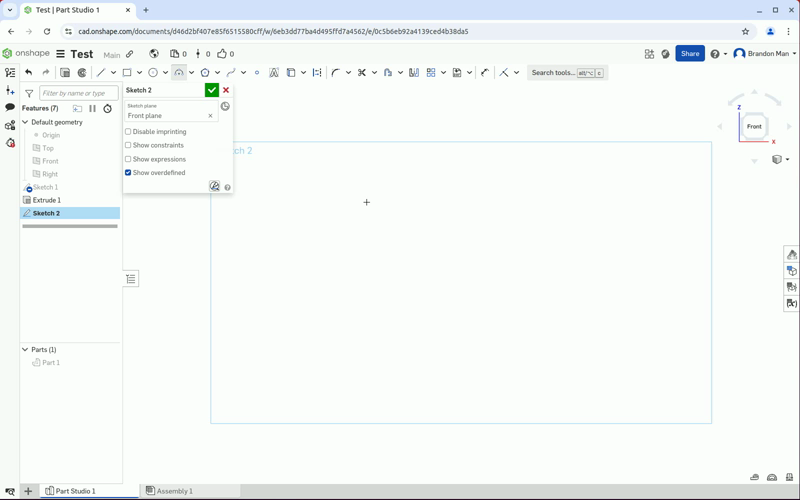
mouse_move(437, 201)
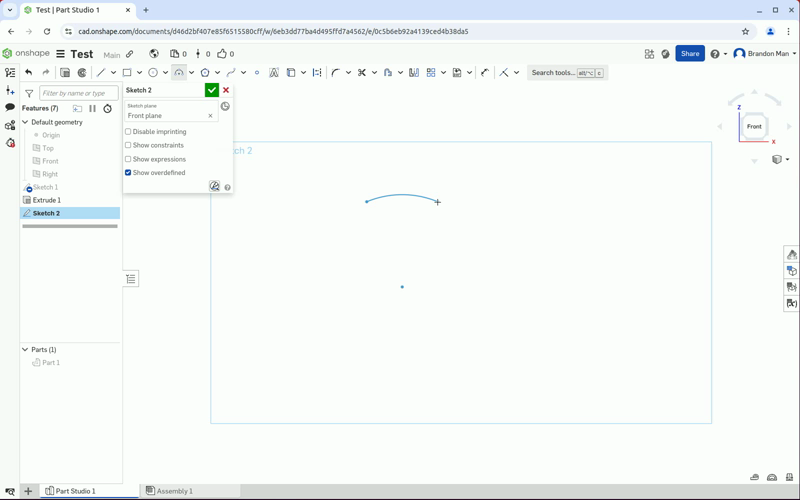
click(437, 201)
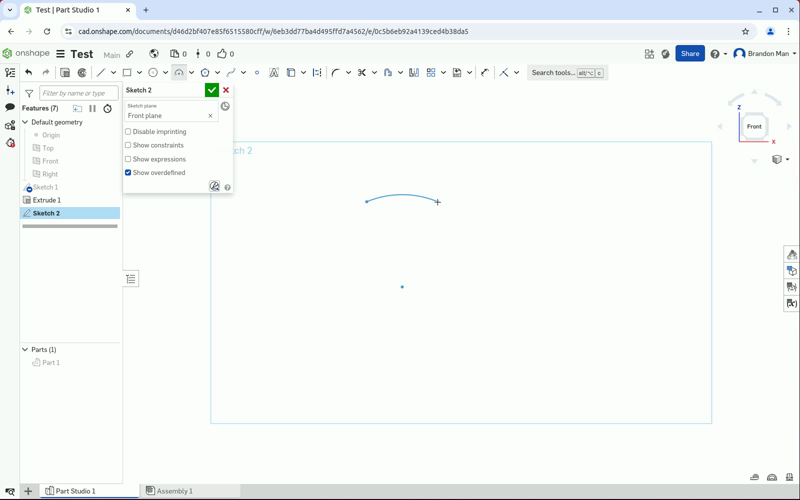
mouse_move(402, 237)
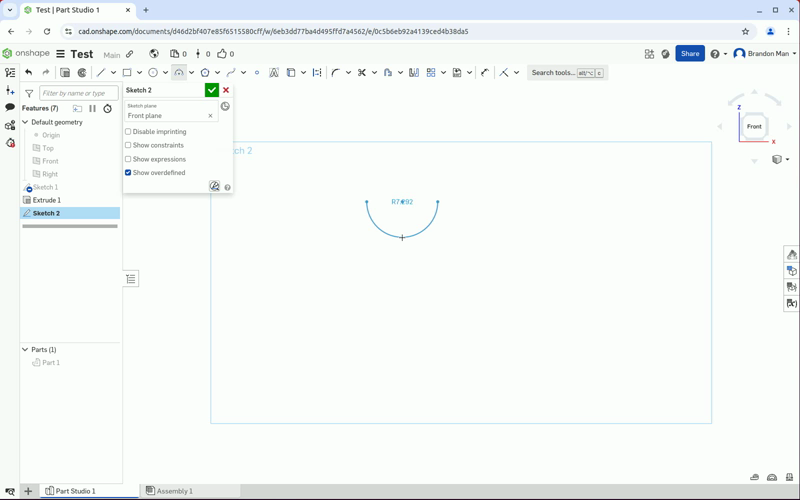
click(402, 237)
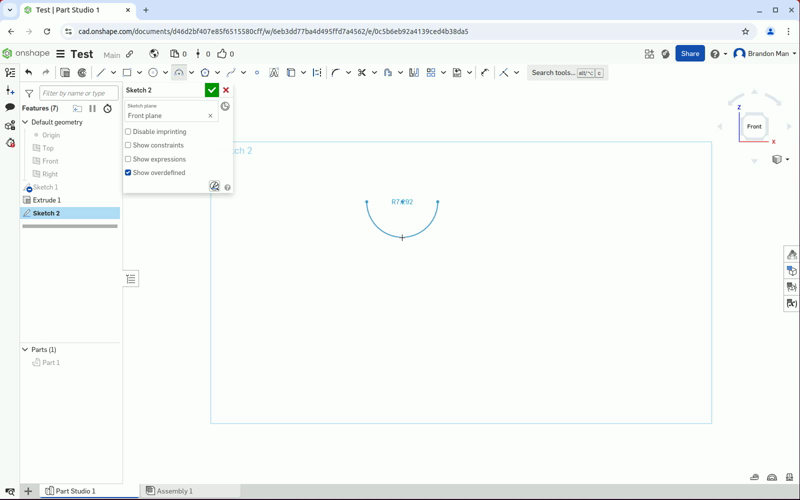
key_up(shift)
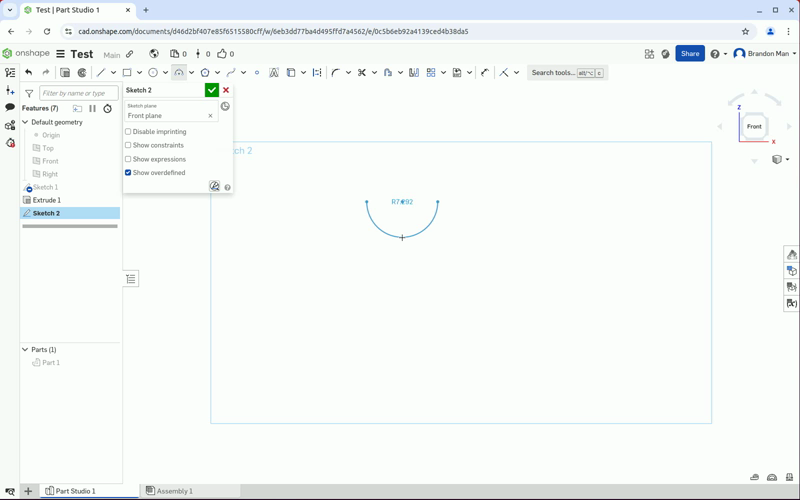
key(esc)
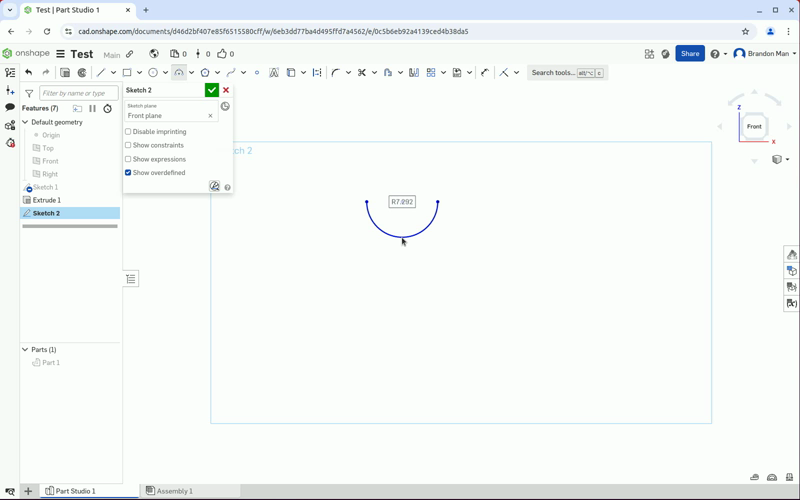
key(l)
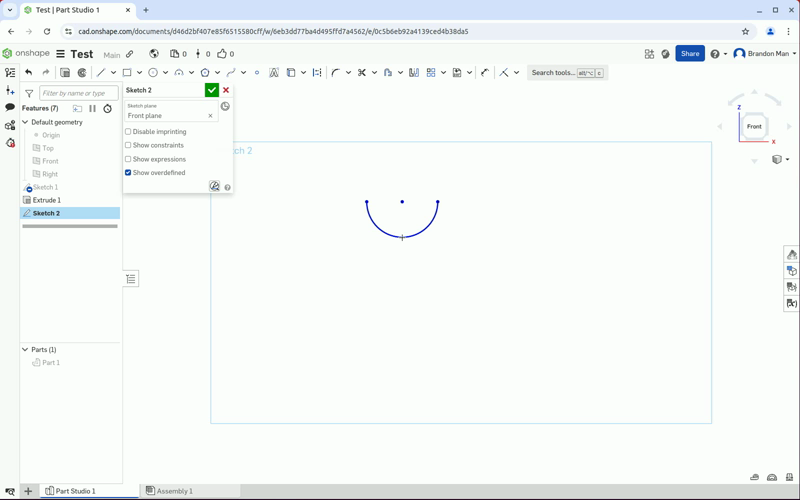
mouse_move(437, 201)
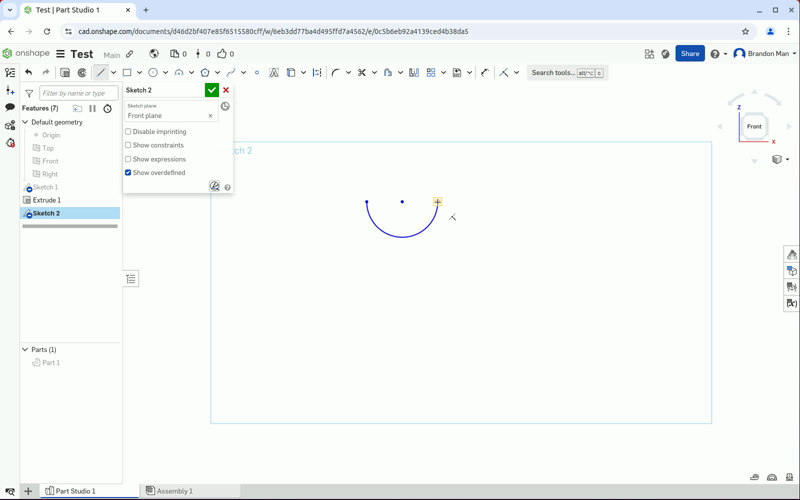
click(437, 201)
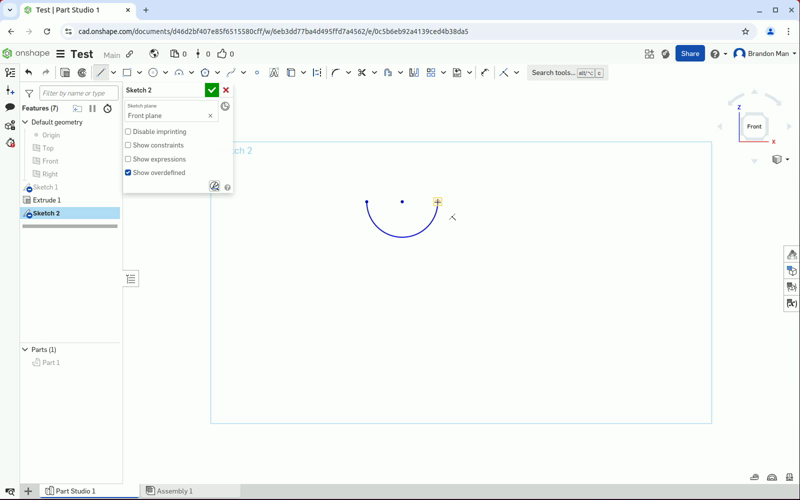
key_down(shift)
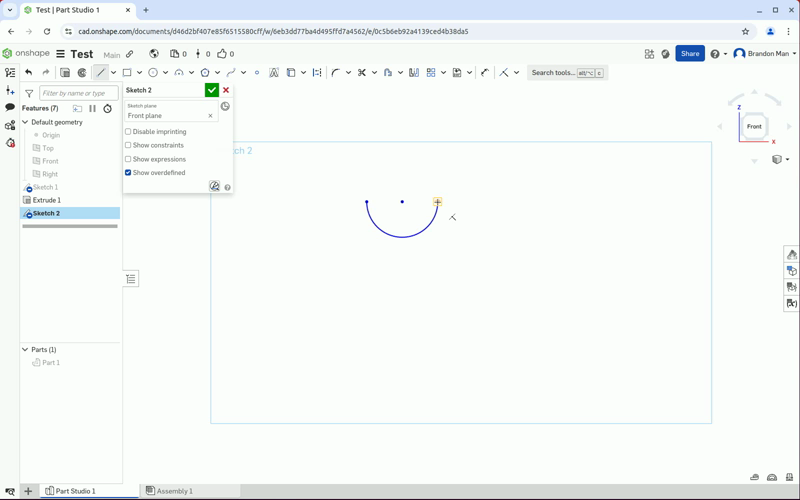
mouse_move(366, 201)
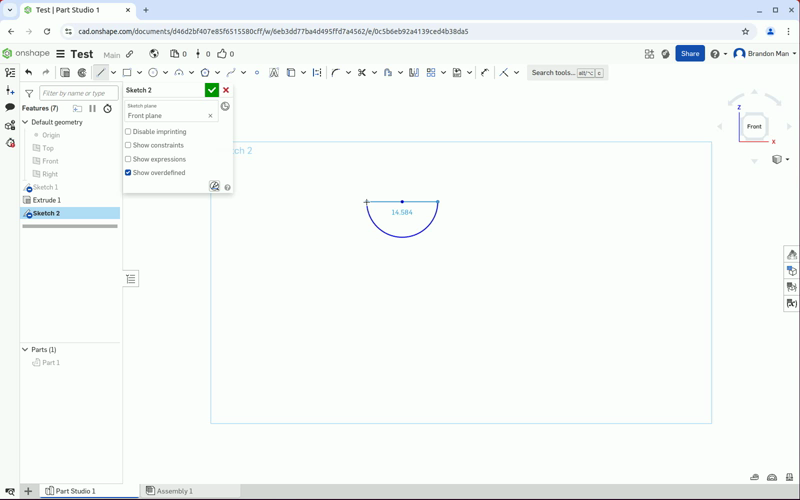
key_up(shift)
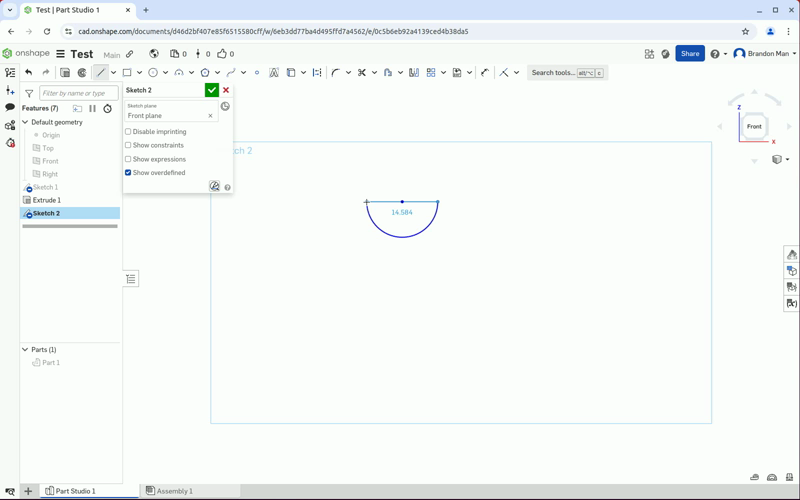
click(366, 201)
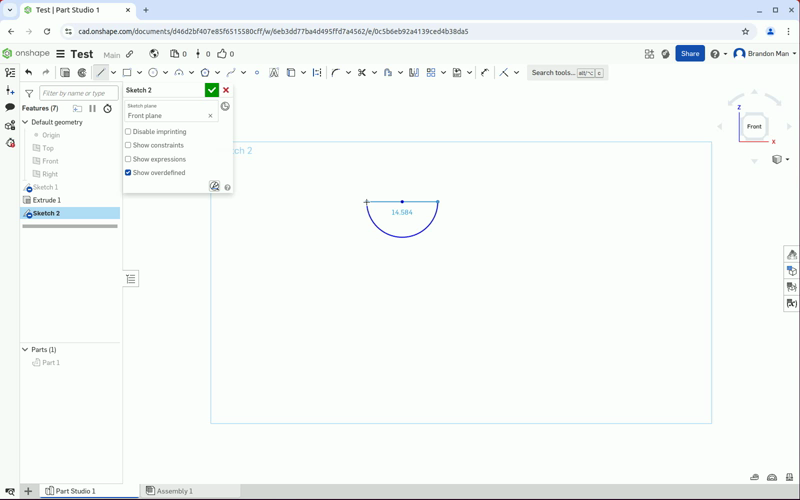
key(esc)
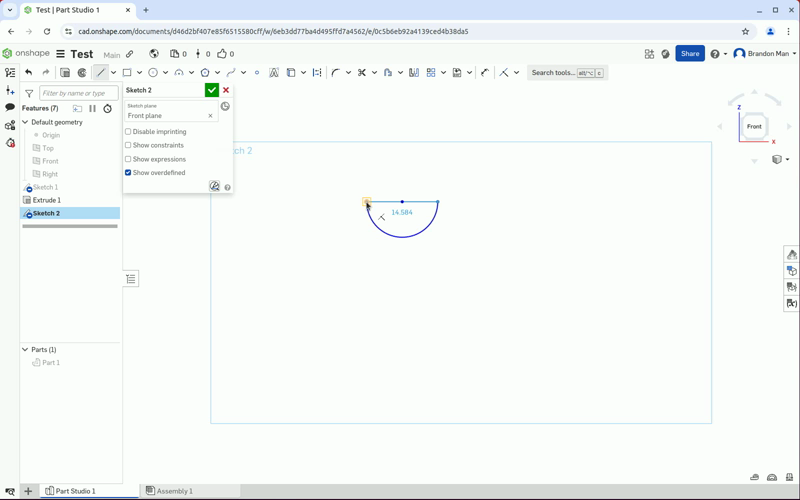
mouse_move(430, 212)
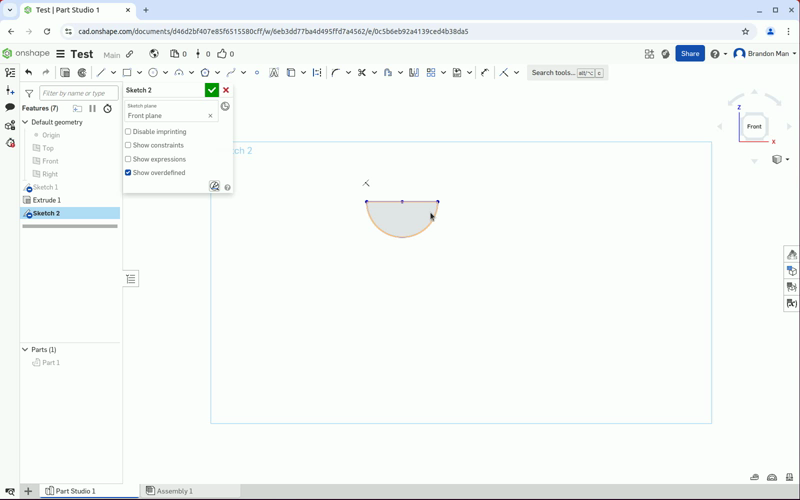
scroll(6)
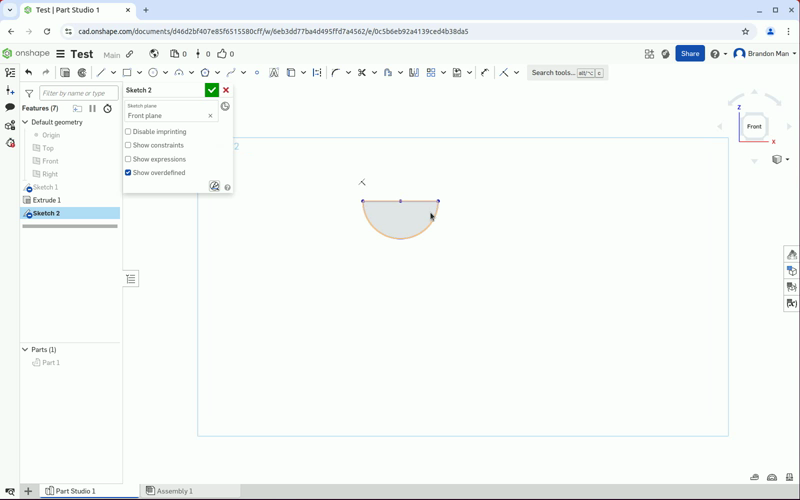
scroll(6)
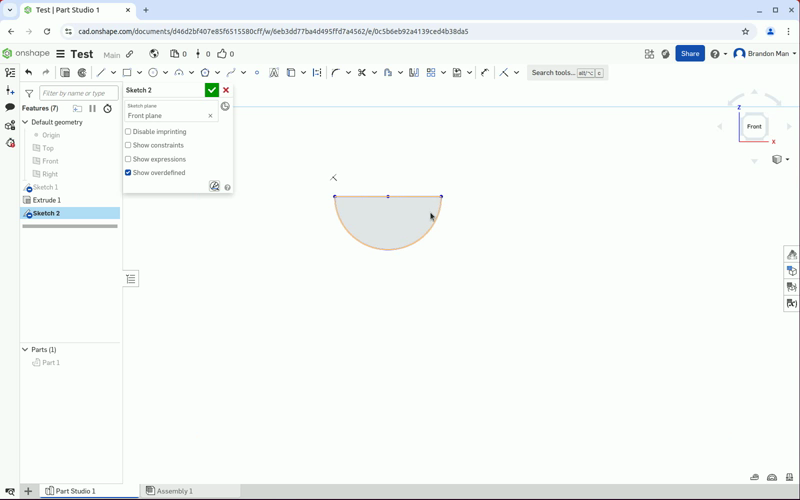
scroll(6)
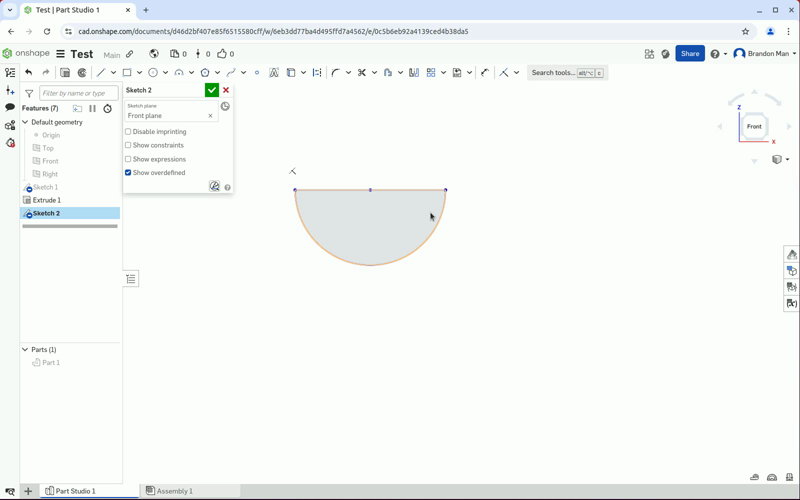
scroll(6)
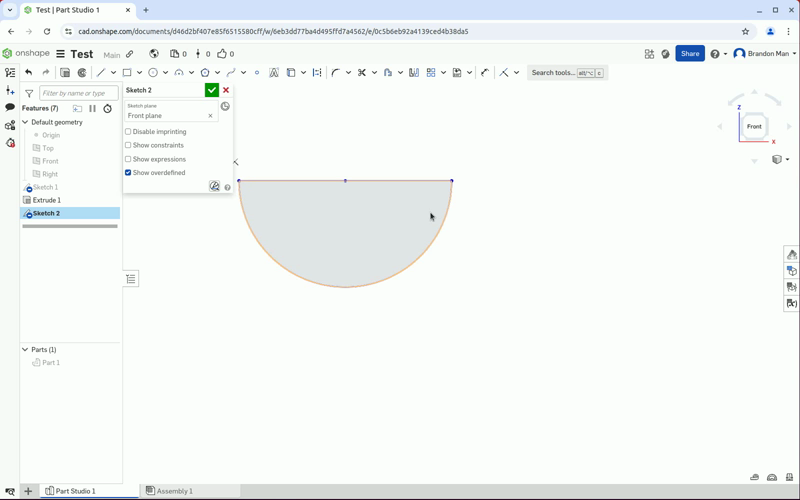
scroll(6)
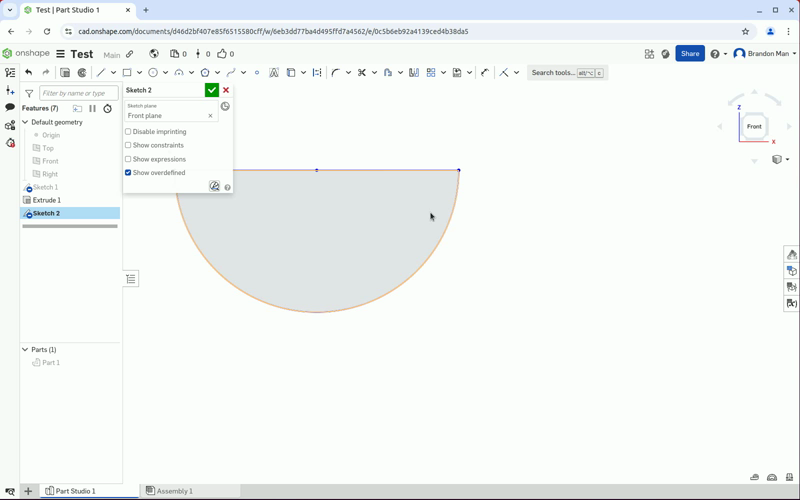
scroll(6)
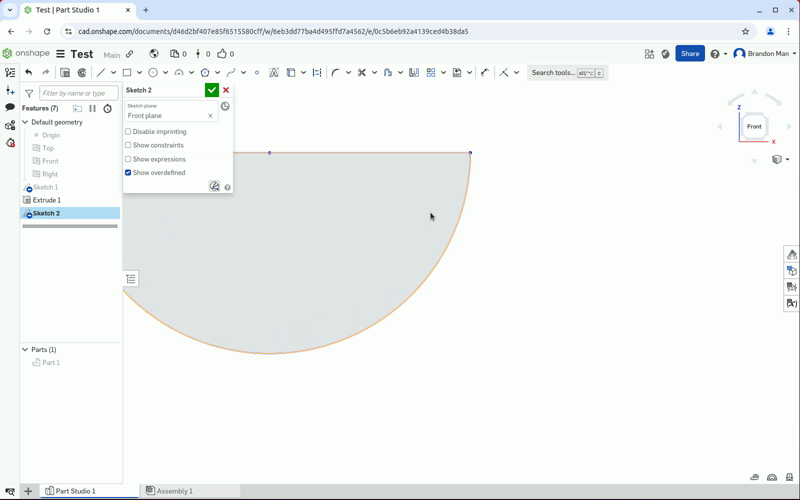
scroll(6)
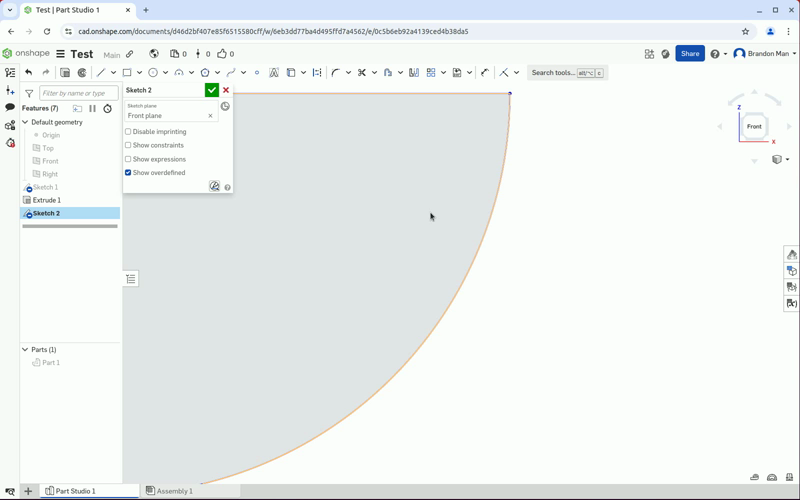
click(430, 212)
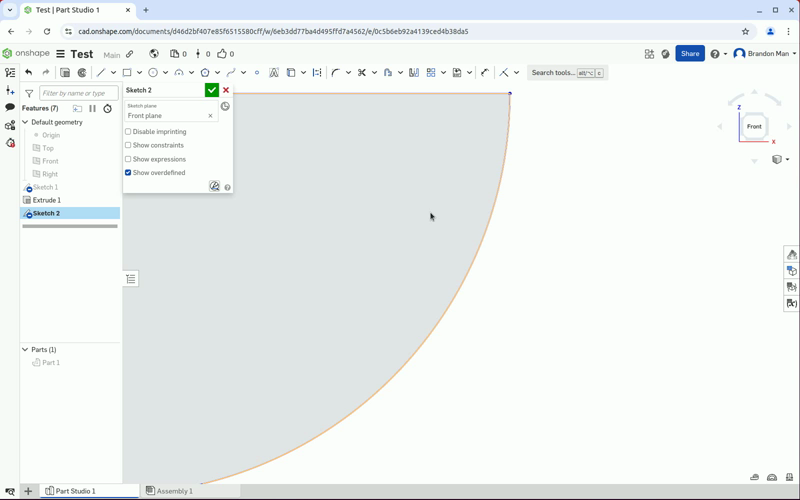
scroll(-6)
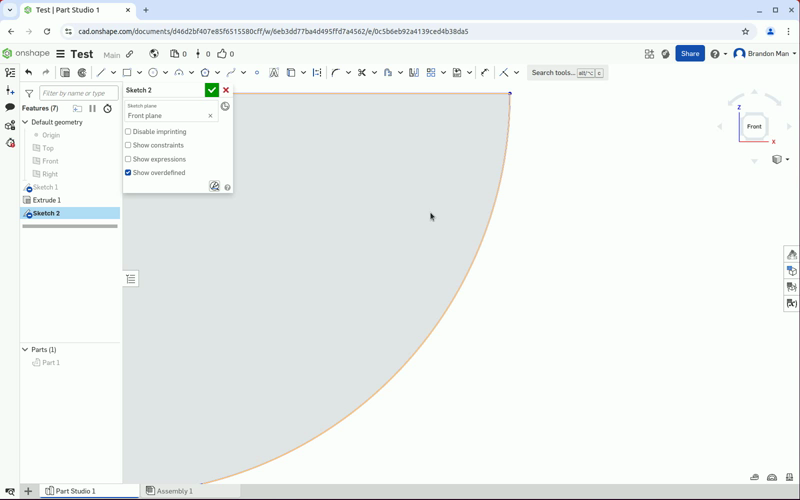
scroll(-6)
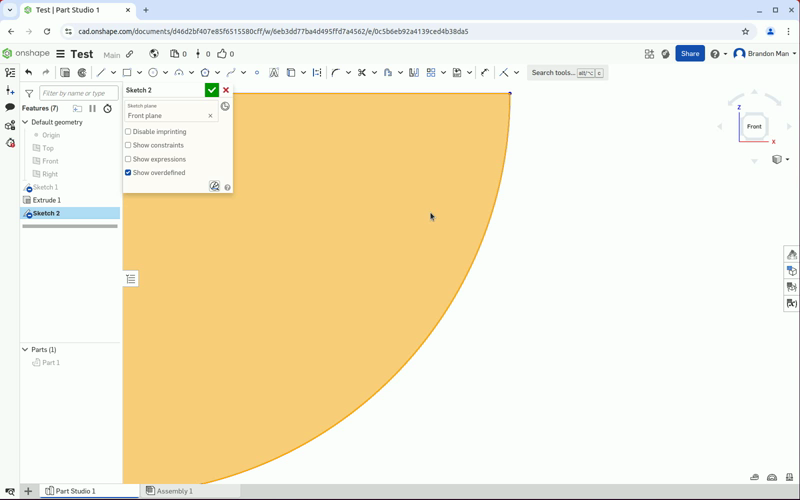
scroll(-6)
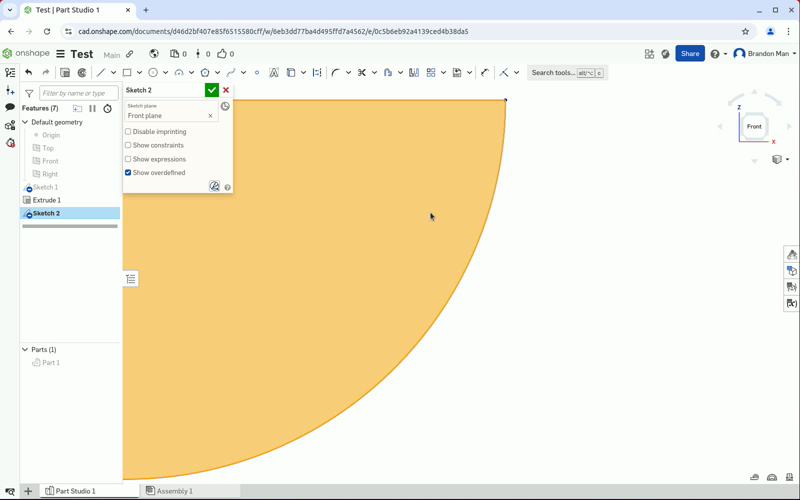
scroll(-6)
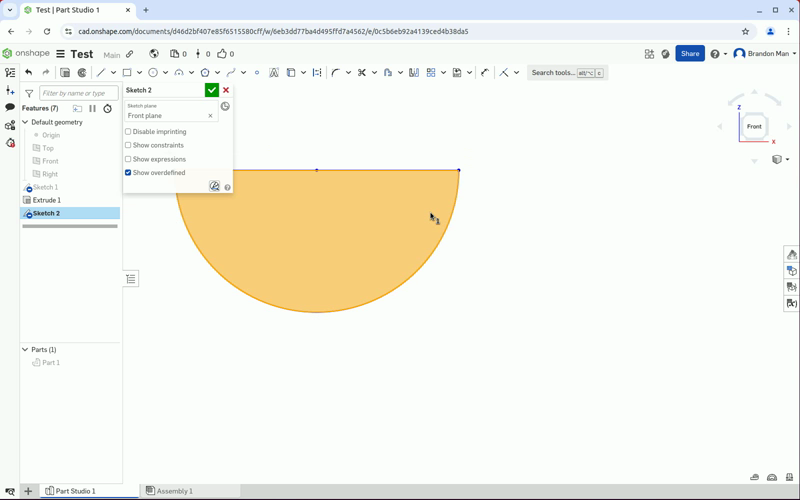
scroll(-6)
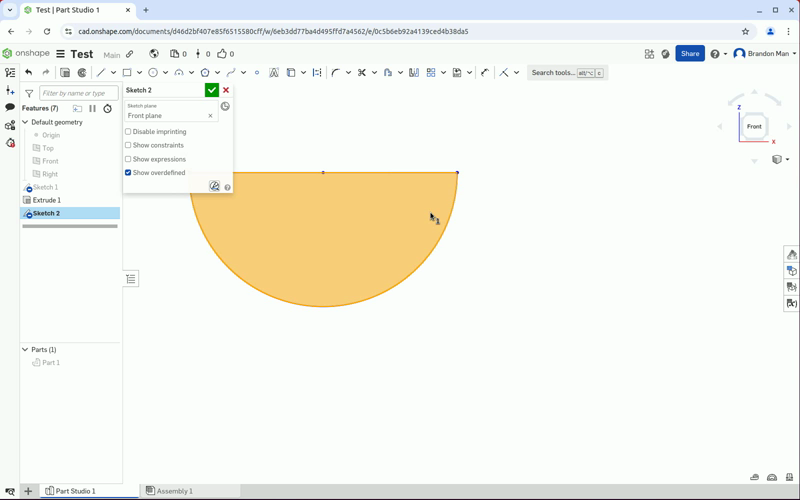
scroll(-6)
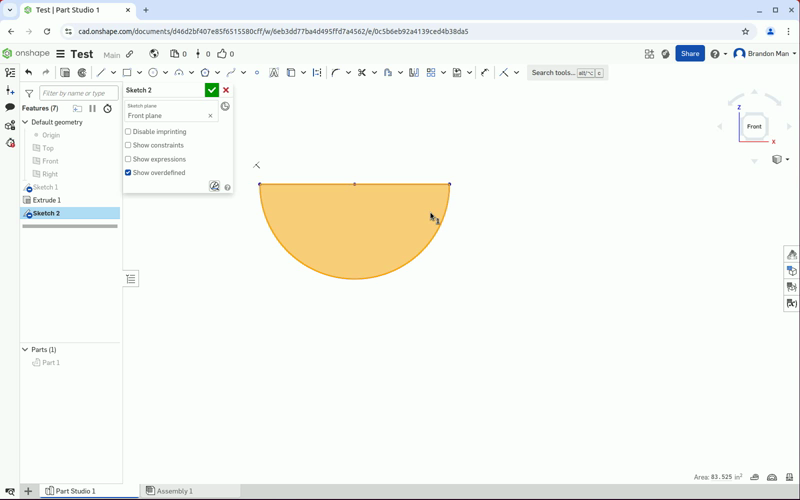
scroll(-6)
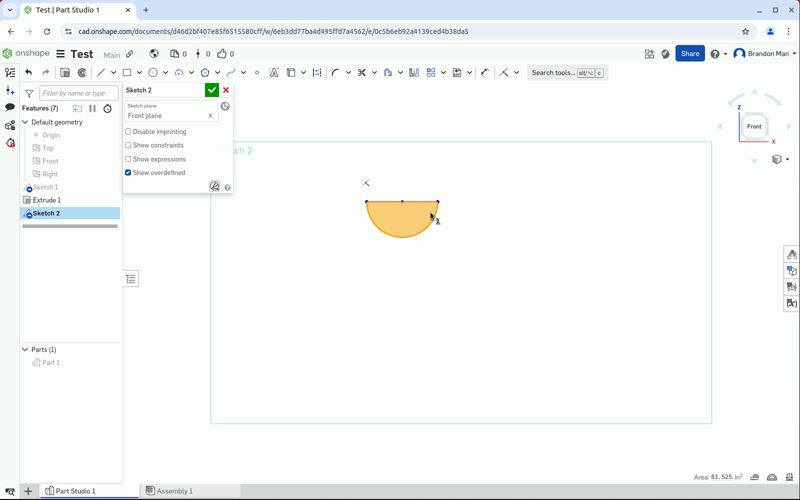
mouse_move(73, 352)
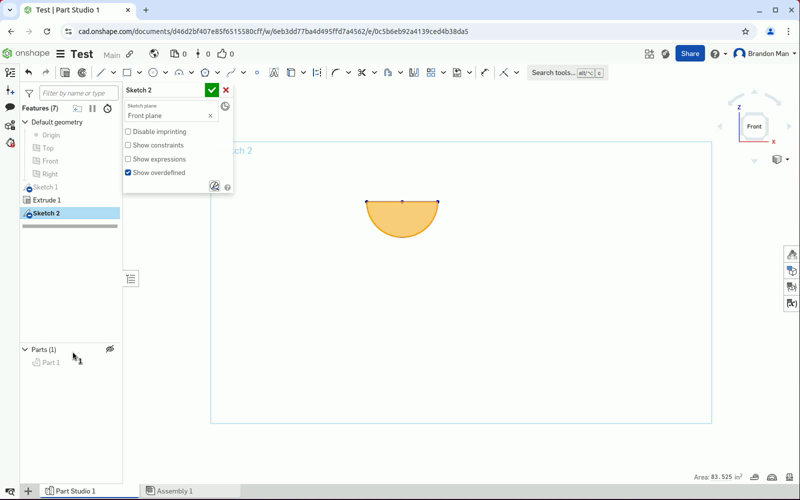
key(shift+y)
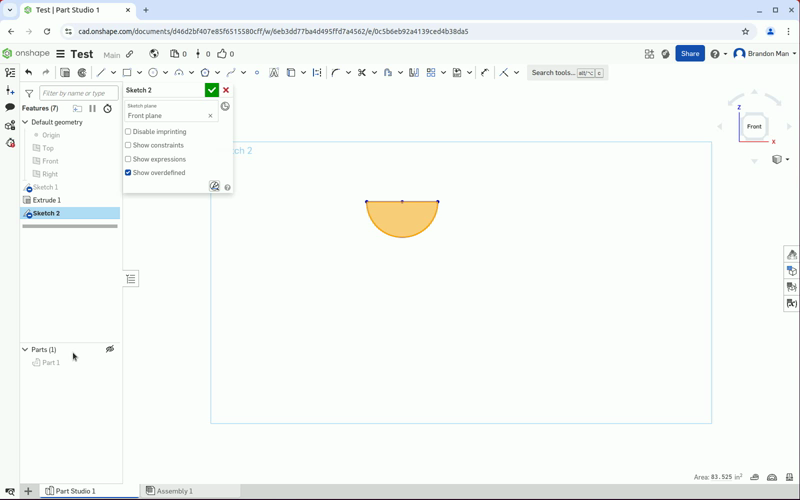
key(shift+e)
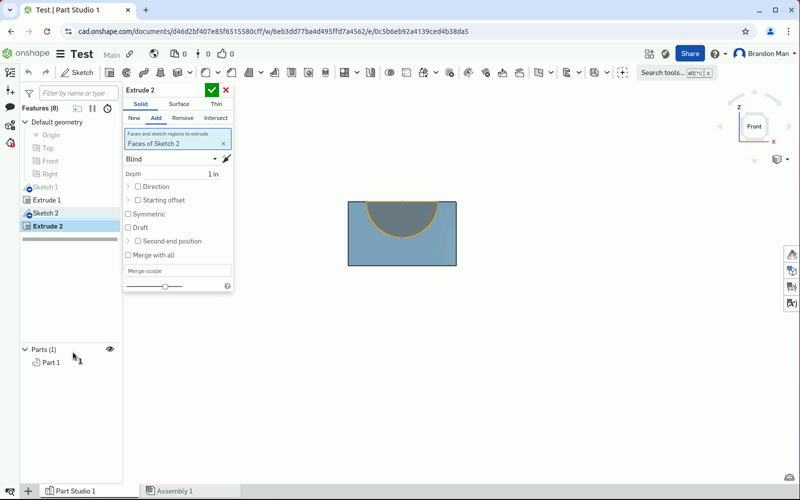
mouse_move(143, 106)
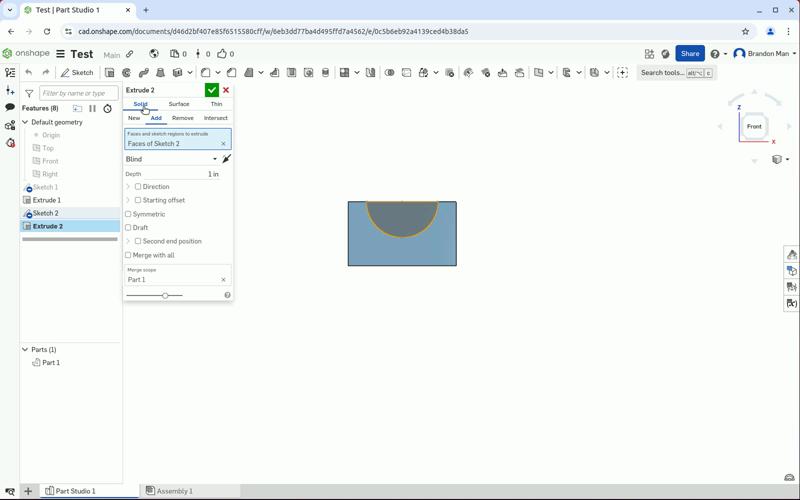
click(143, 106)
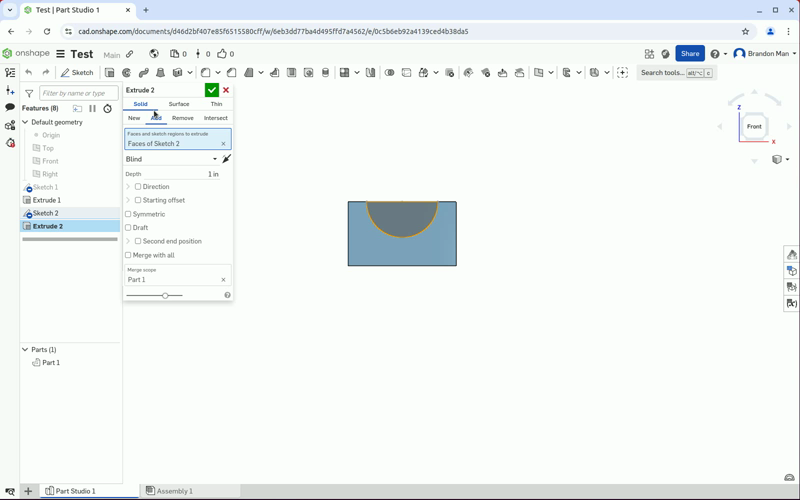
mouse_move(186, 120)
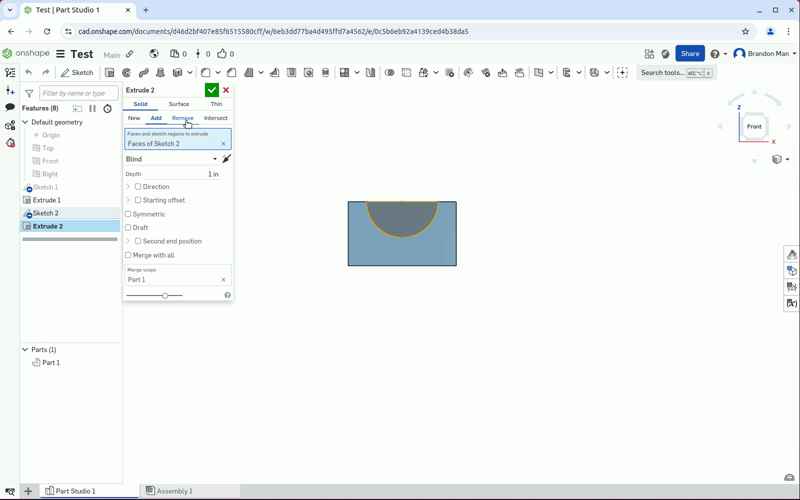
click(186, 120)
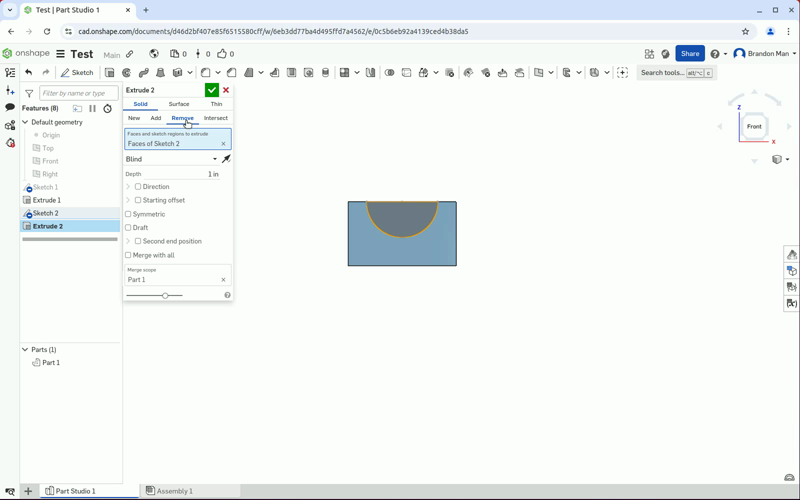
key(tab, 4)
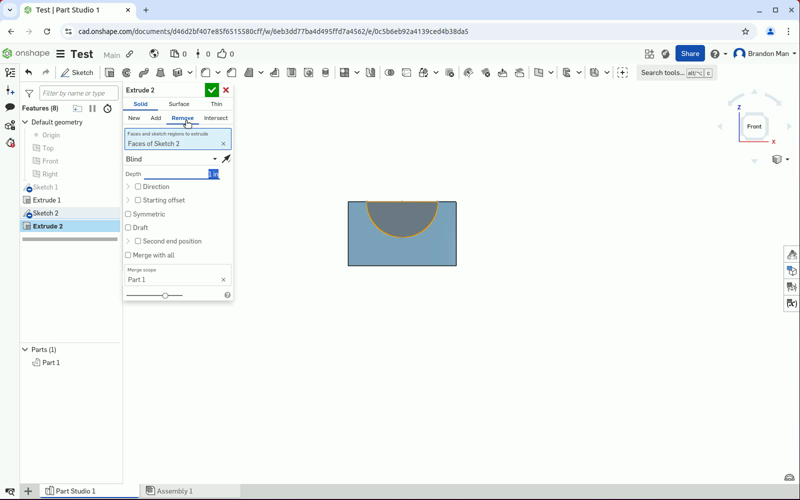
text(19.738)
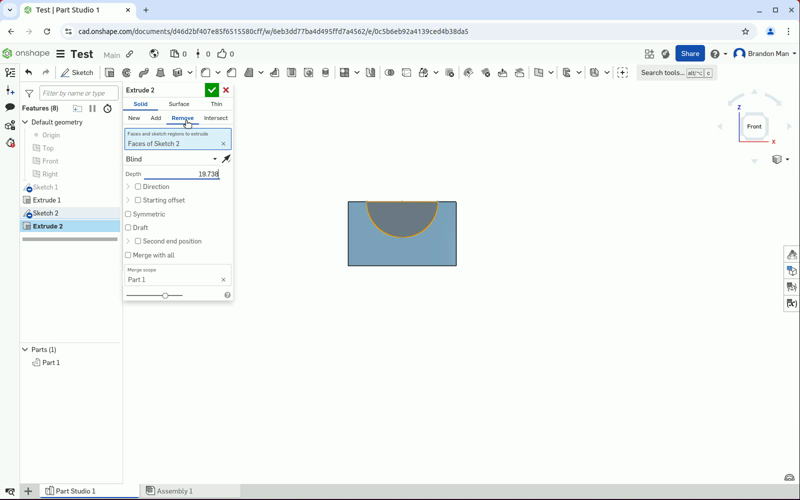
key(tab, 6)
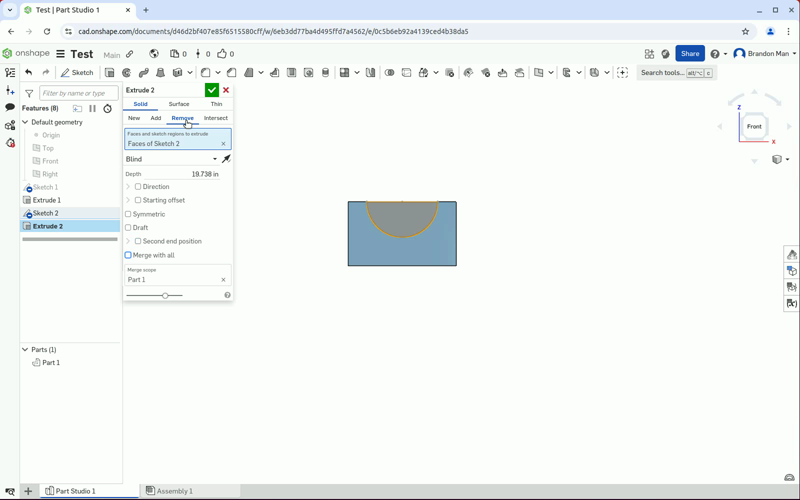
key(space)
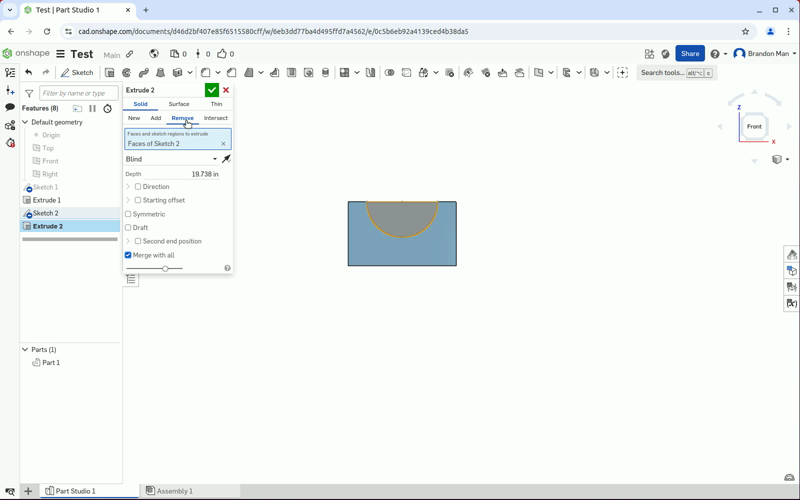
key(enter)
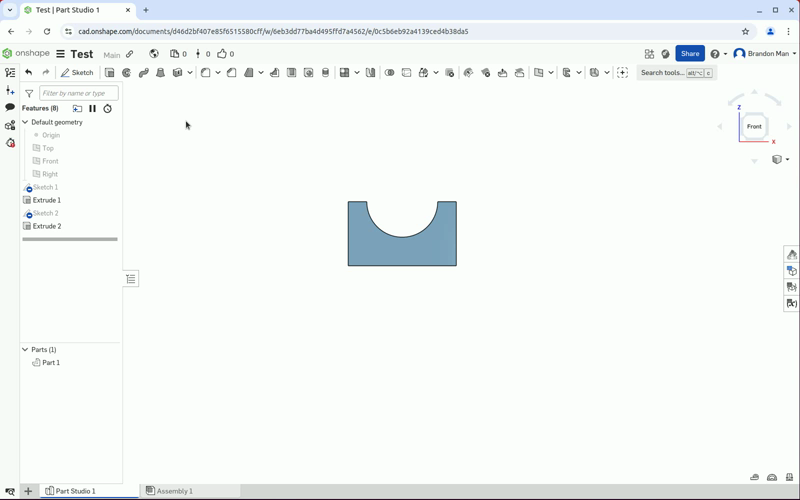
key(shift+h)
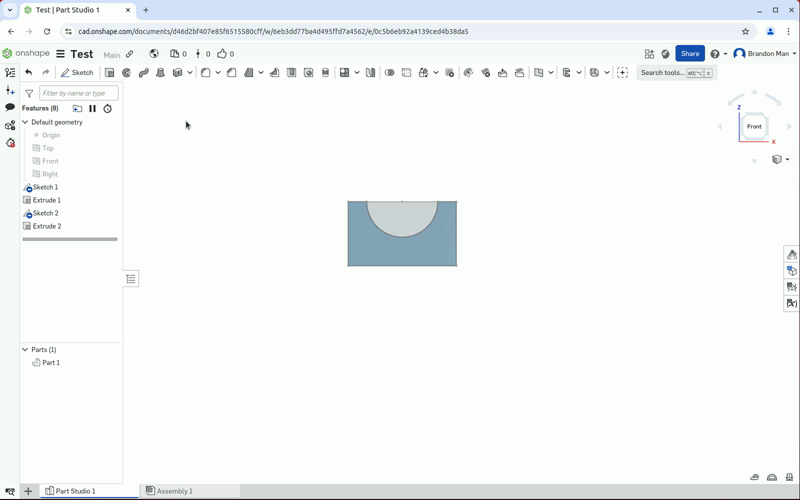
key(shift+h)
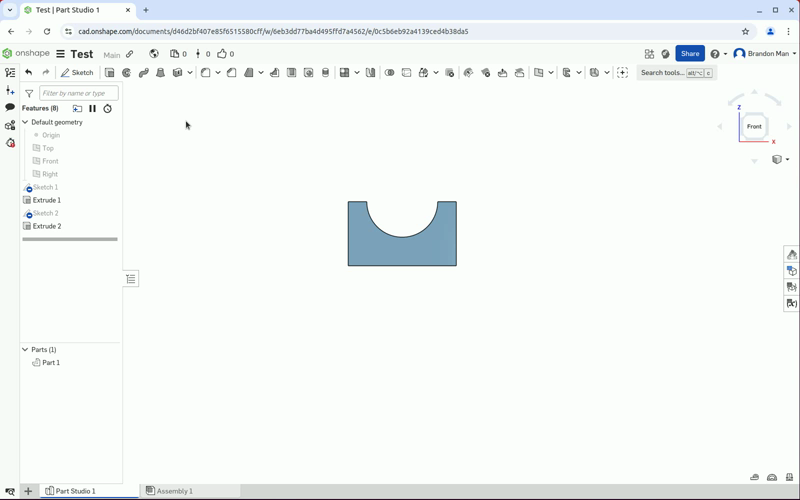
mouse_move(73, 189)
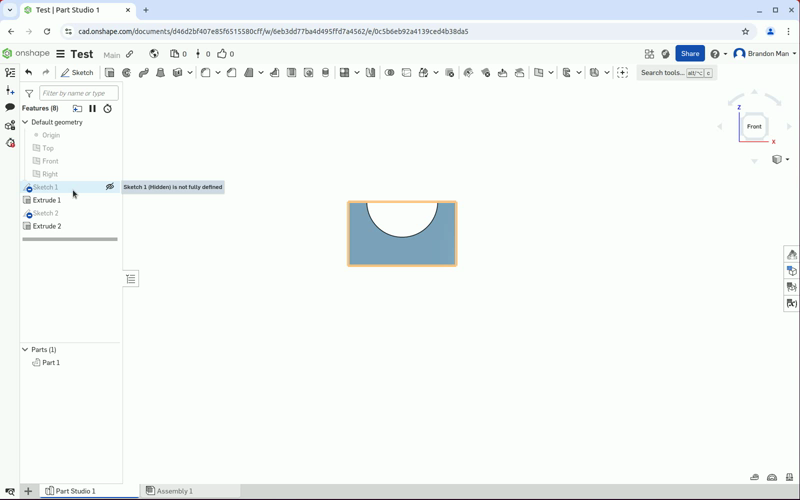
click(73, 189)
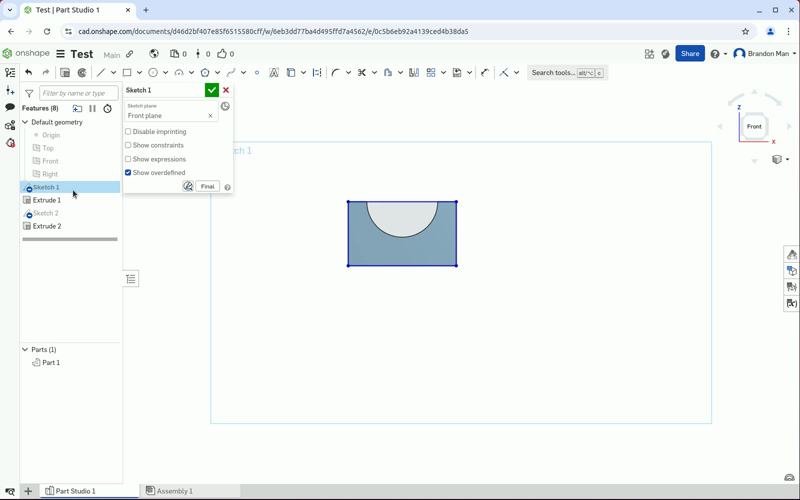
mouse_move(229, 92)
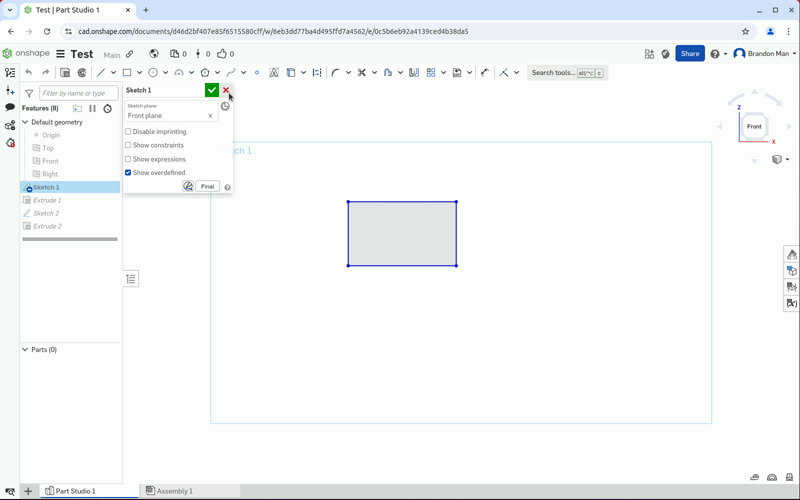
click(229, 92)
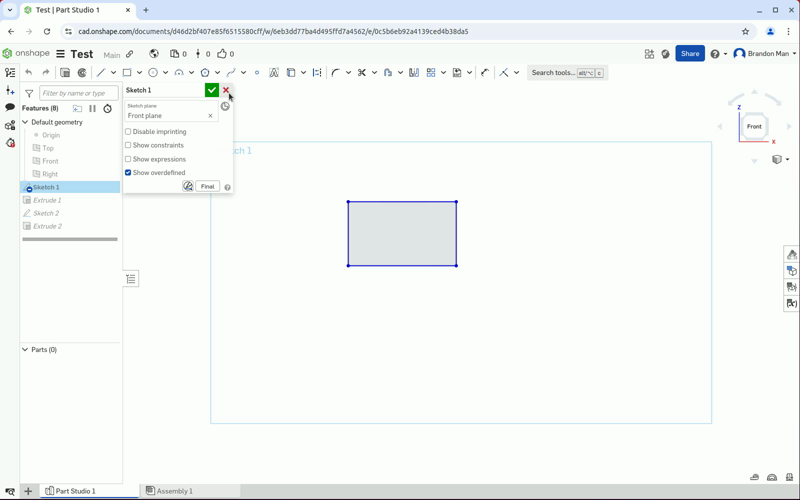
key(shift+s)
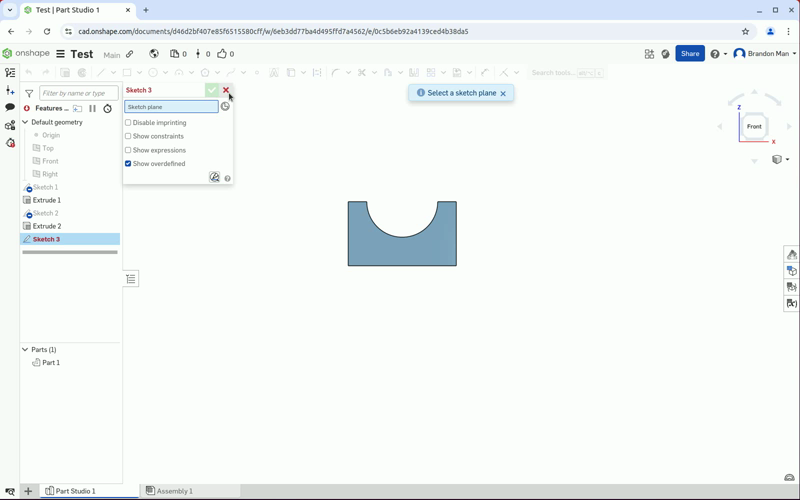
mouse_move(73, 163)
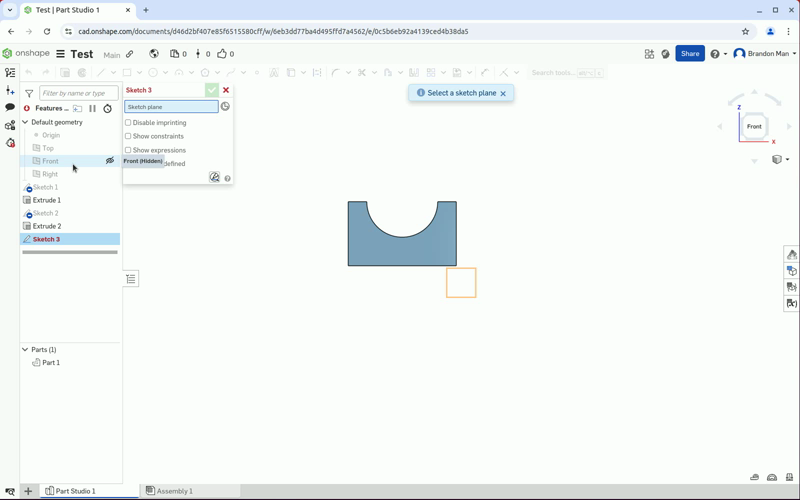
click(73, 163)
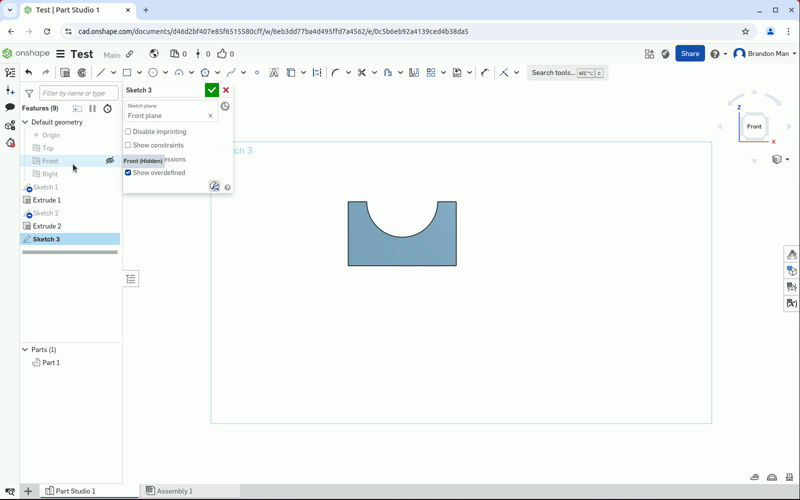
mouse_move(73, 352)
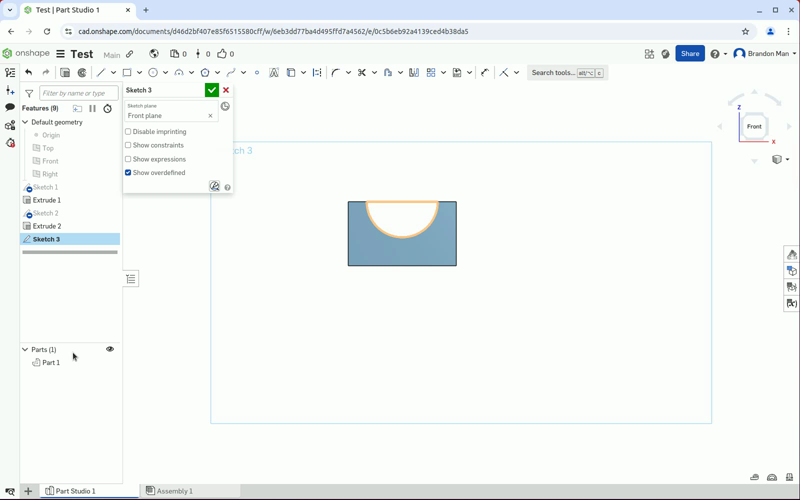
key(y)
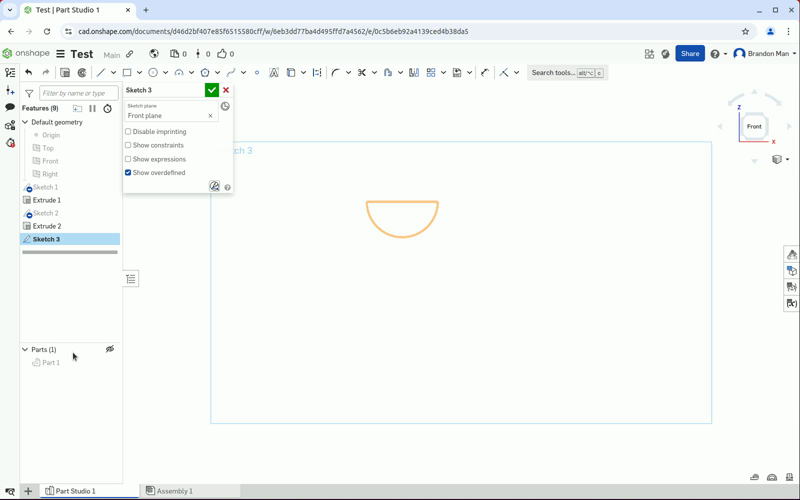
key(a)
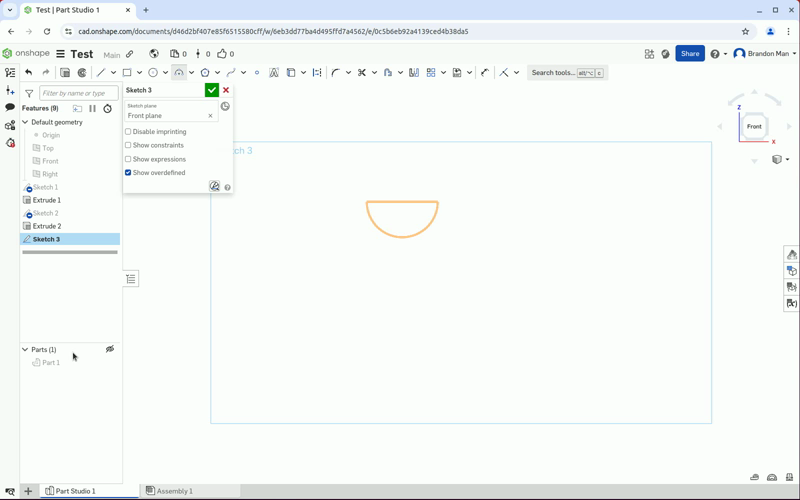
key_down(shift)
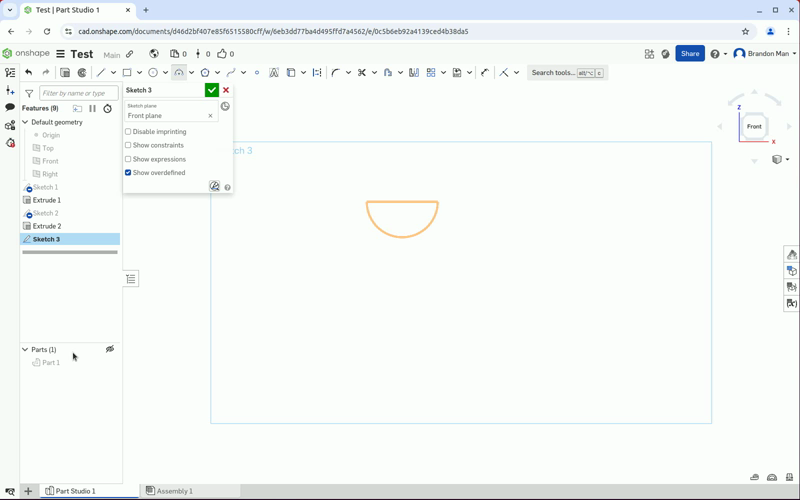
mouse_move(366, 201)
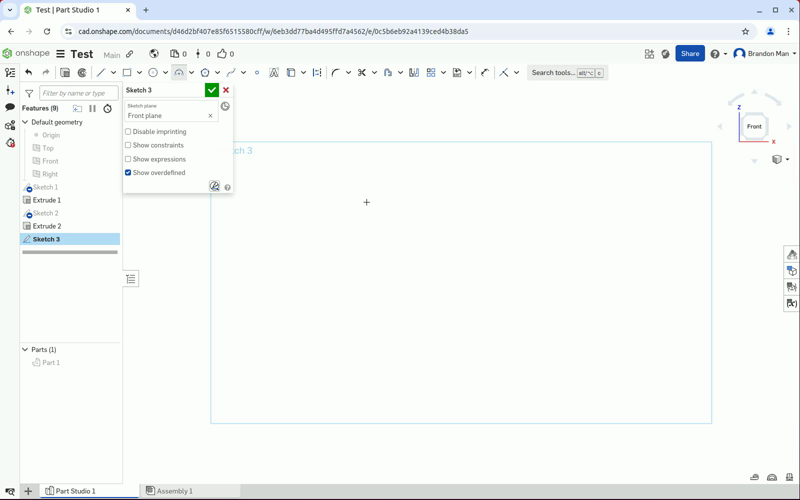
click(366, 201)
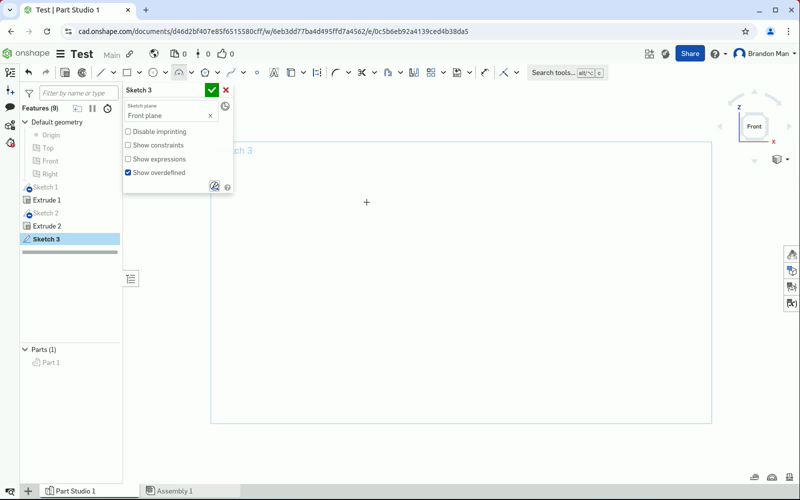
key_up(shift)
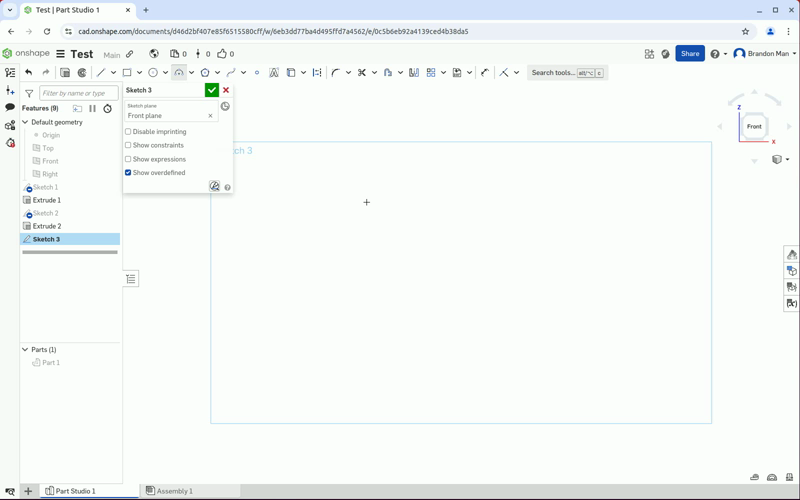
key_down(shift)
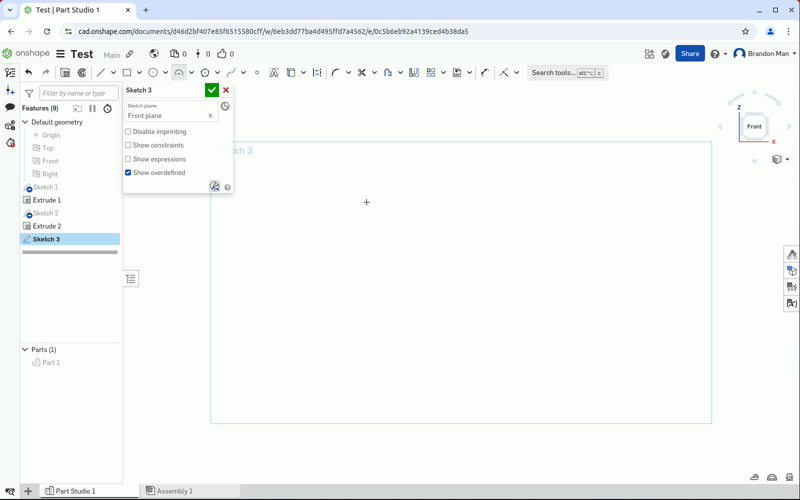
mouse_move(437, 201)
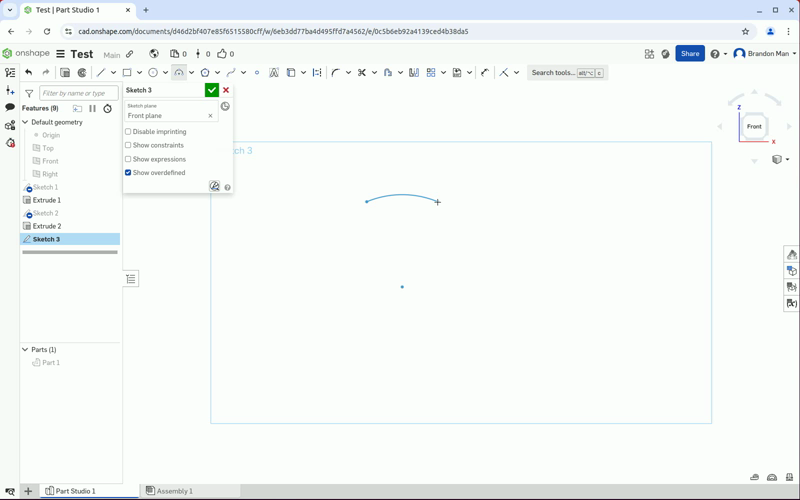
click(437, 201)
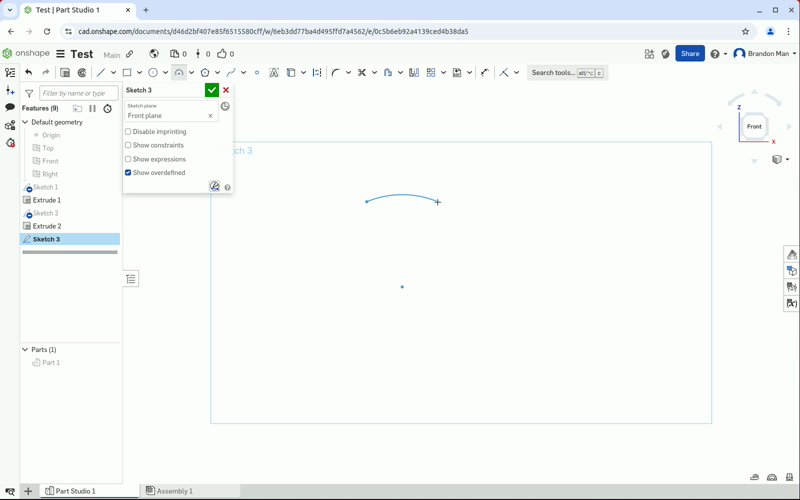
mouse_move(402, 237)
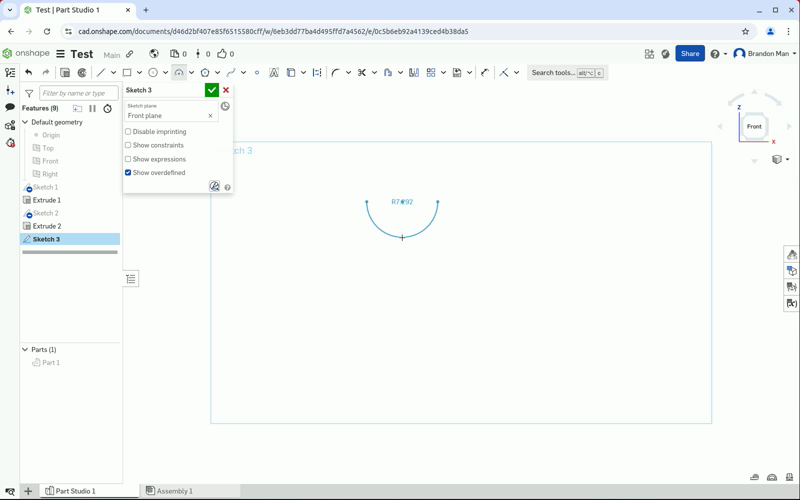
click(402, 237)
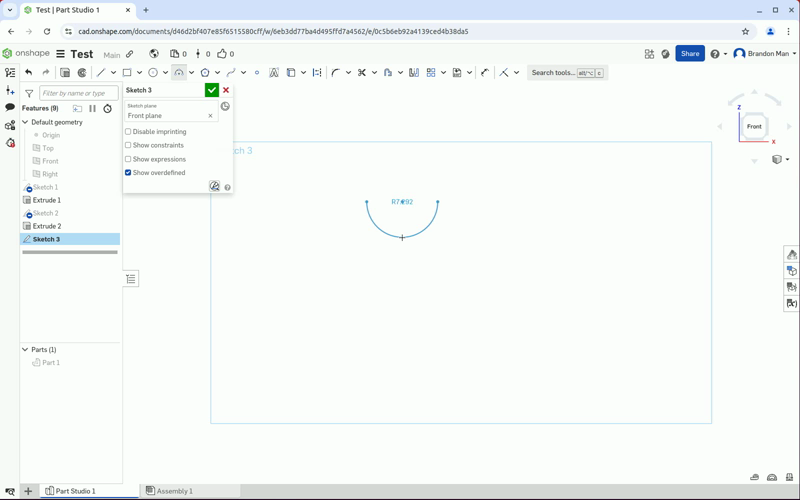
key_up(shift)
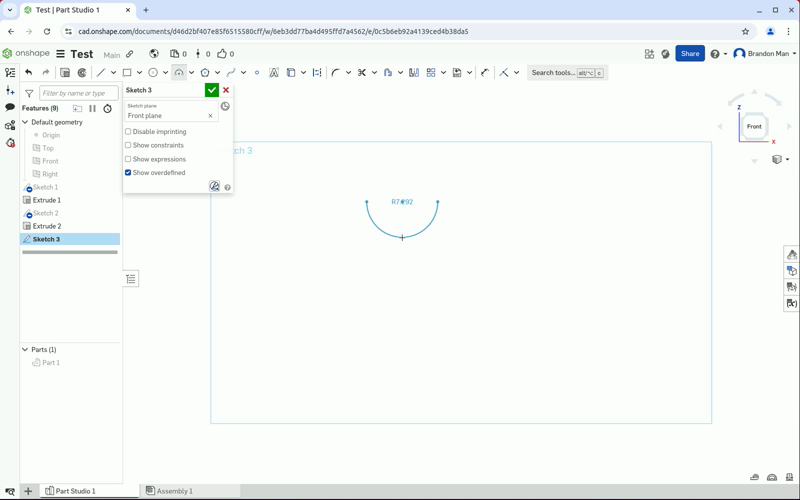
key(esc)
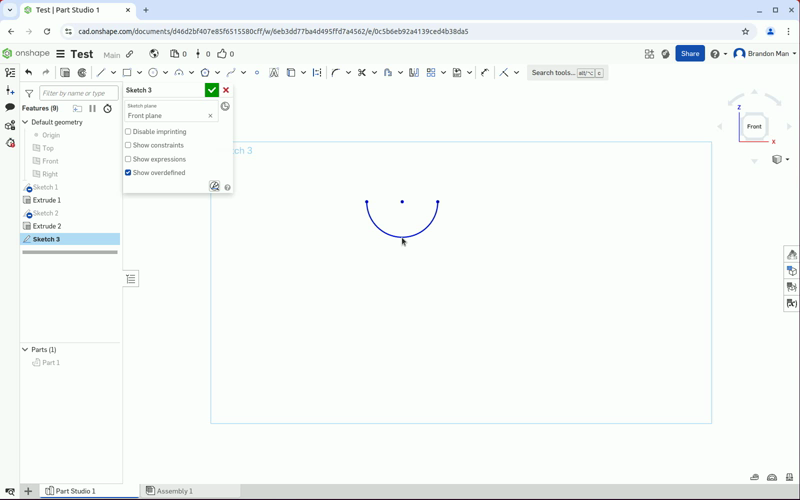
key(l)
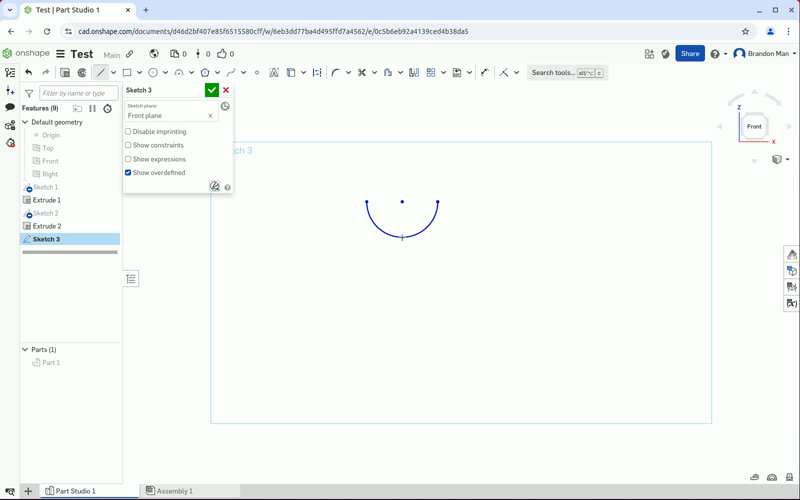
mouse_move(437, 201)
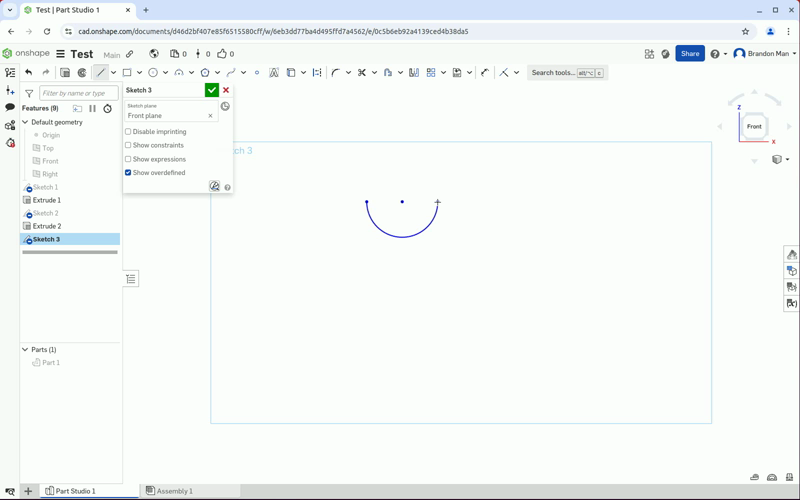
click(437, 201)
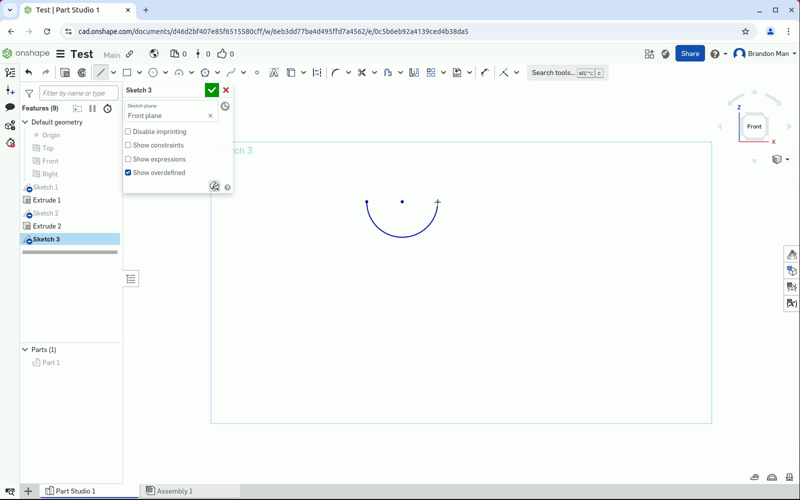
key_down(shift)
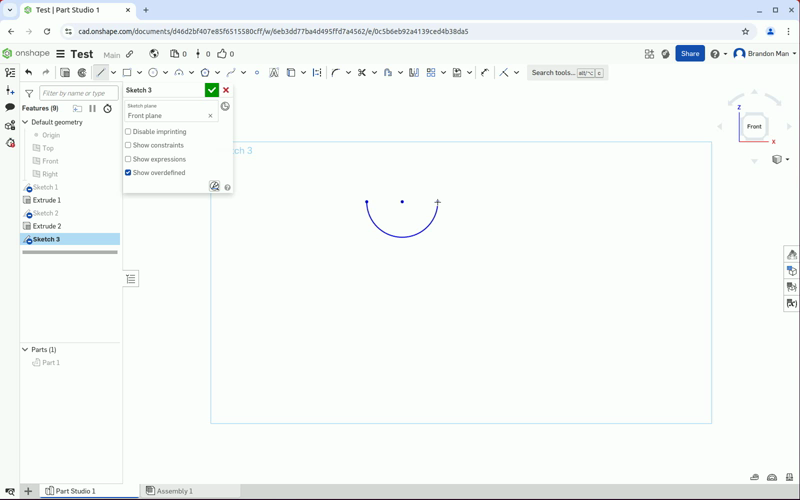
mouse_move(366, 201)
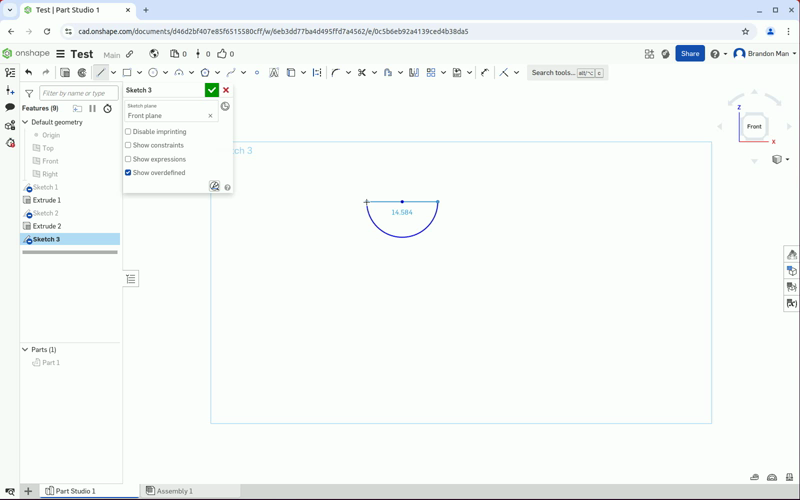
key_up(shift)
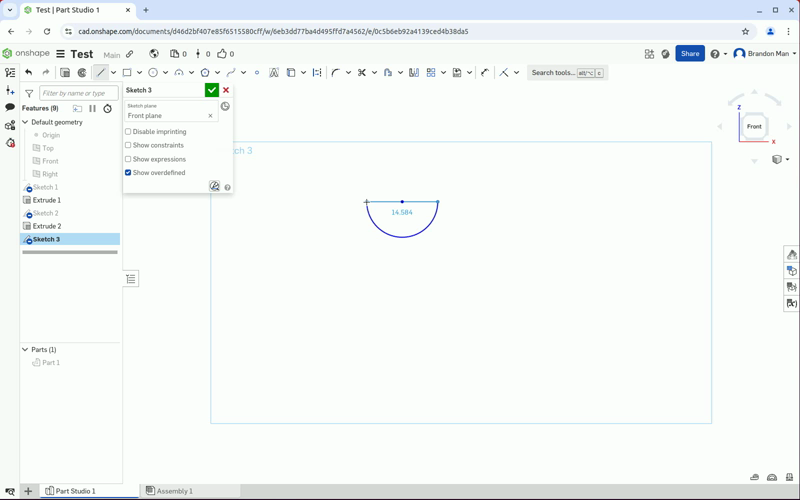
click(366, 201)
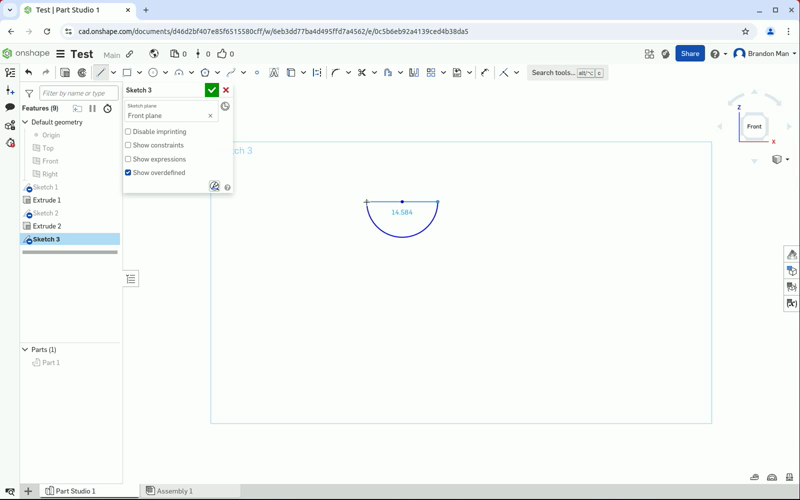
key(esc)
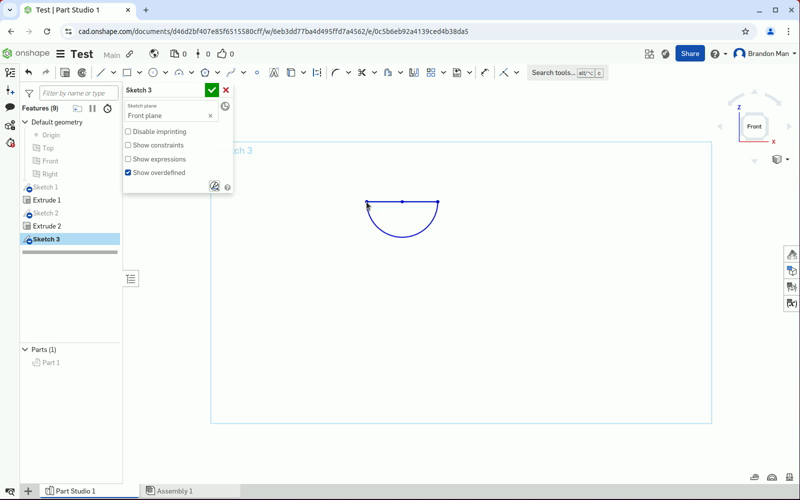
mouse_move(413, 207)
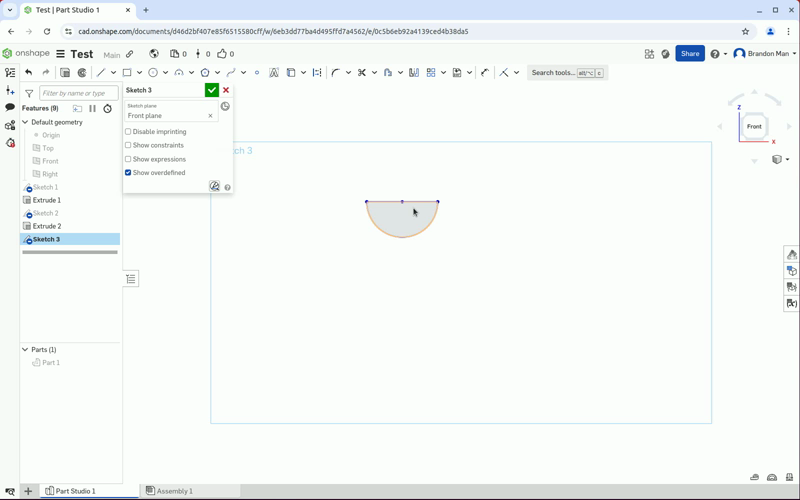
scroll(6)
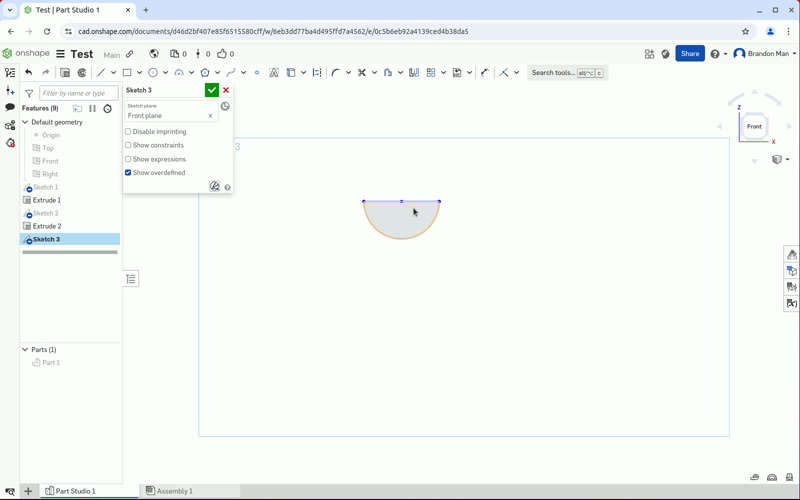
scroll(6)
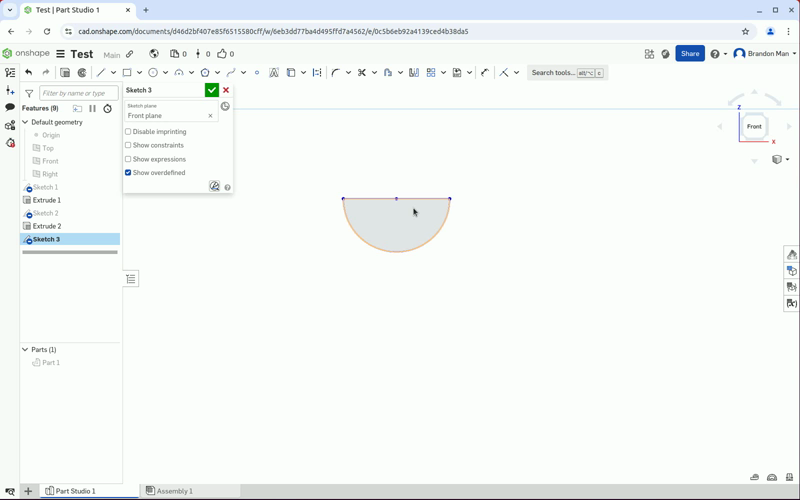
scroll(6)
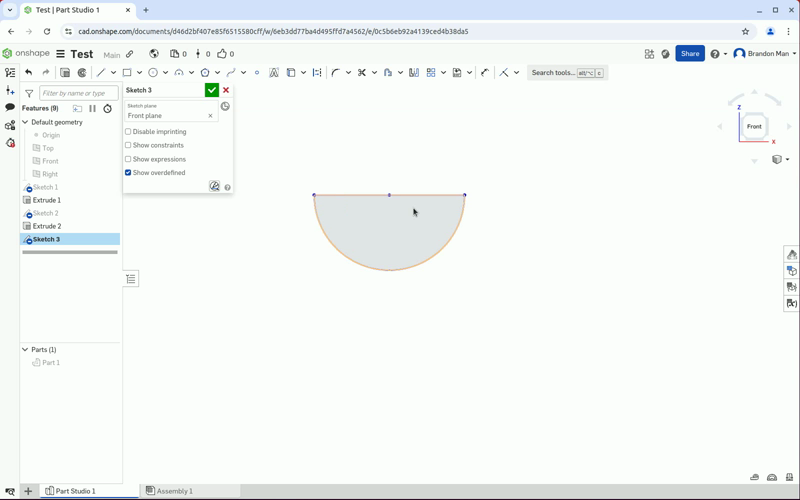
scroll(6)
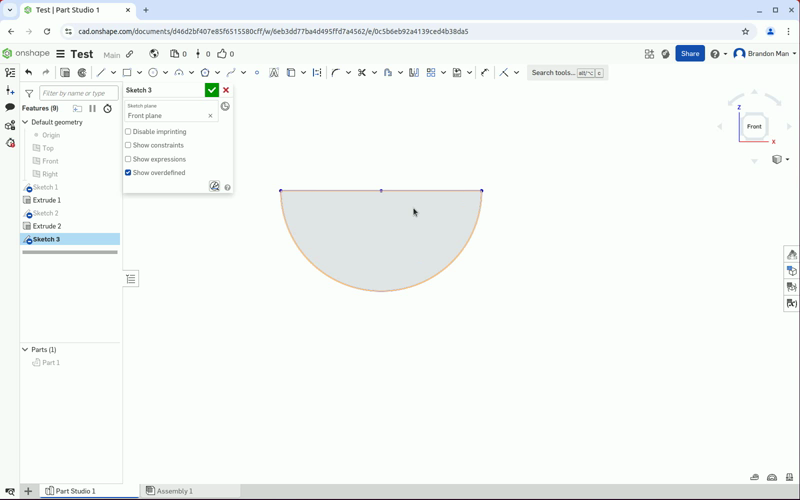
scroll(6)
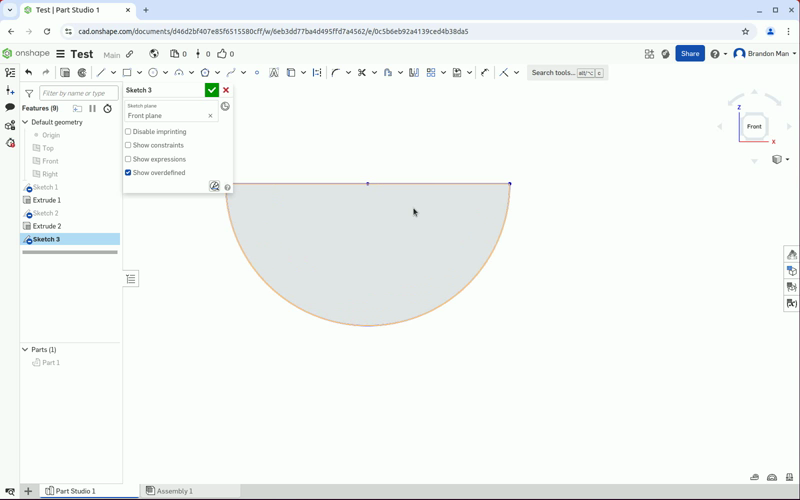
scroll(6)
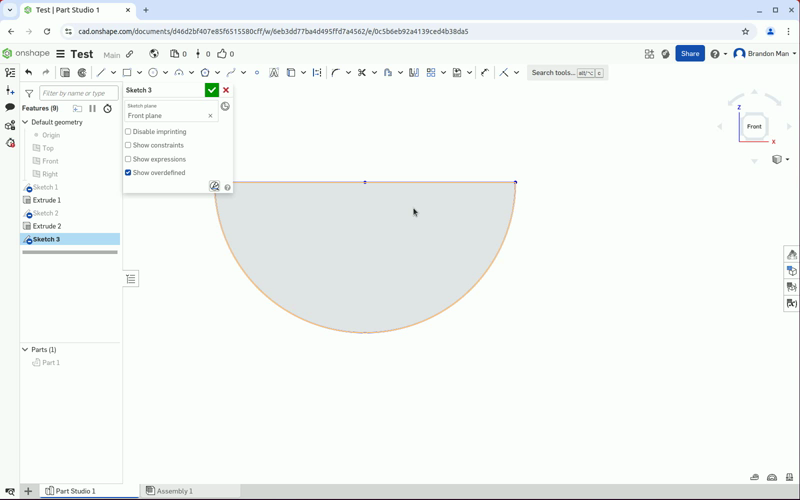
scroll(6)
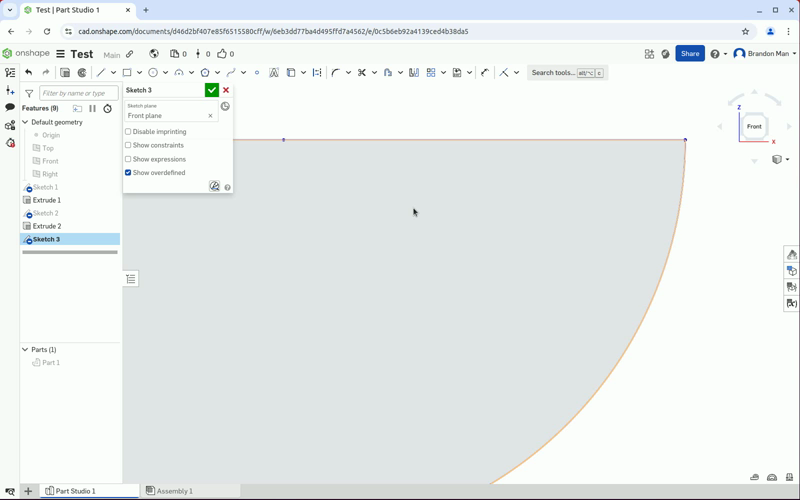
click(413, 207)
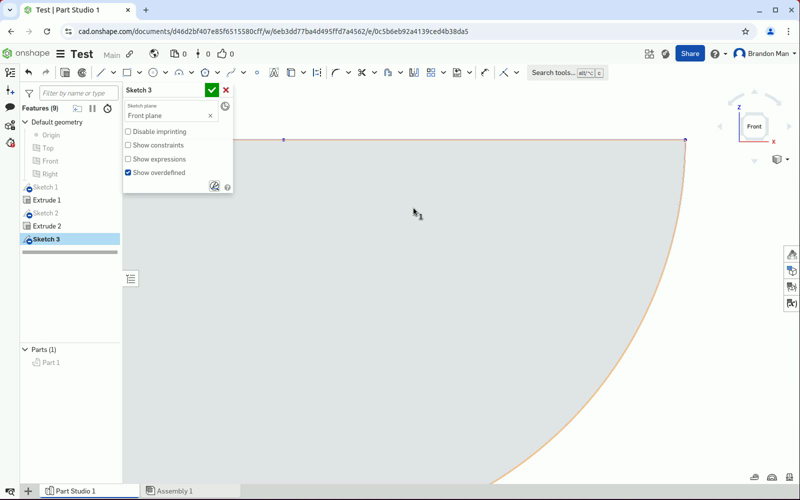
scroll(-6)
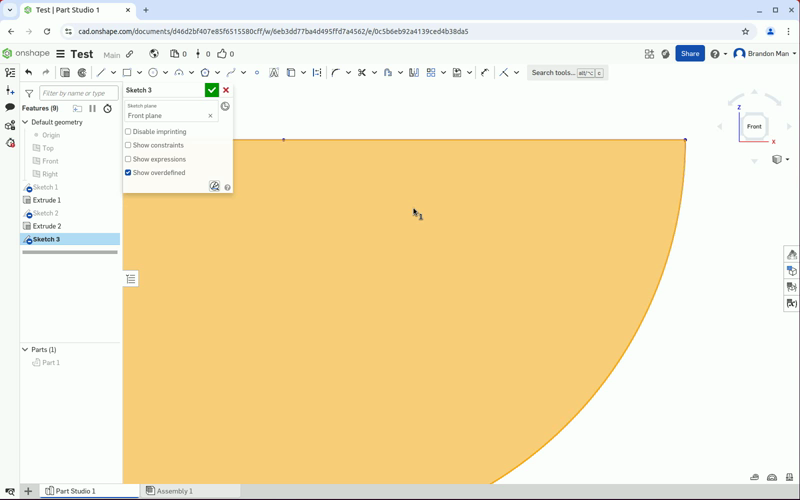
scroll(-6)
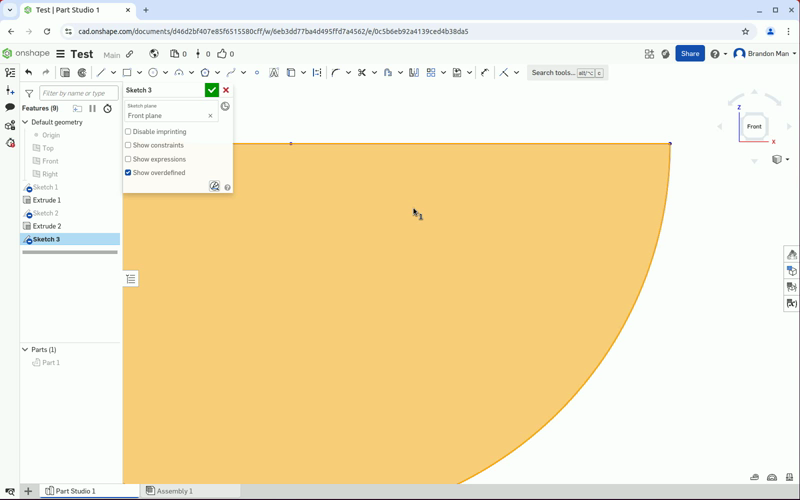
scroll(-6)
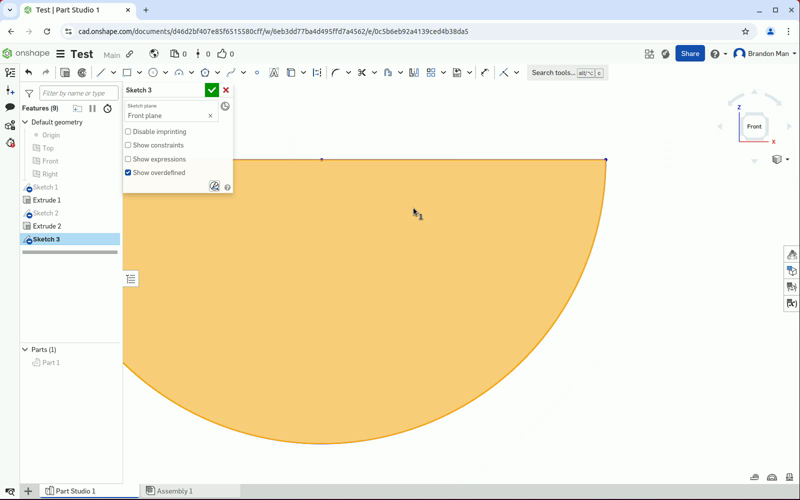
scroll(-6)
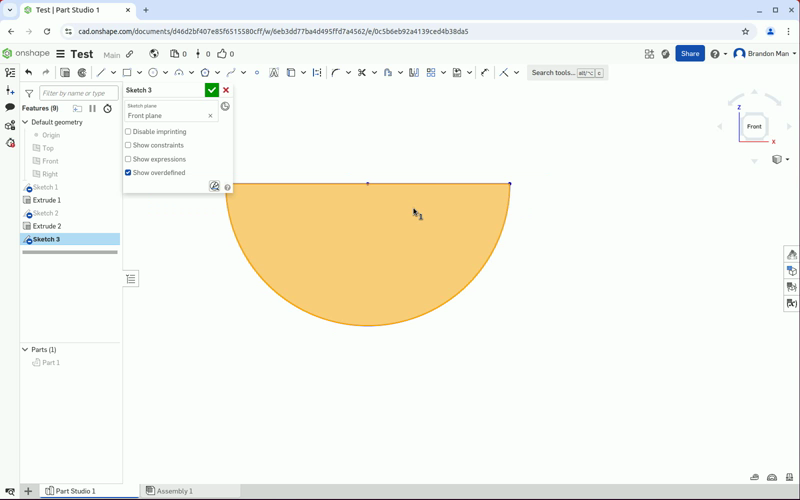
scroll(-6)
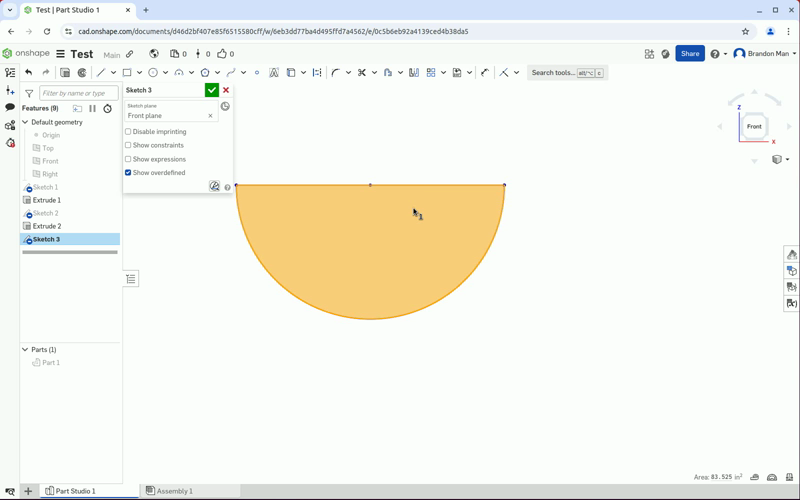
scroll(-6)
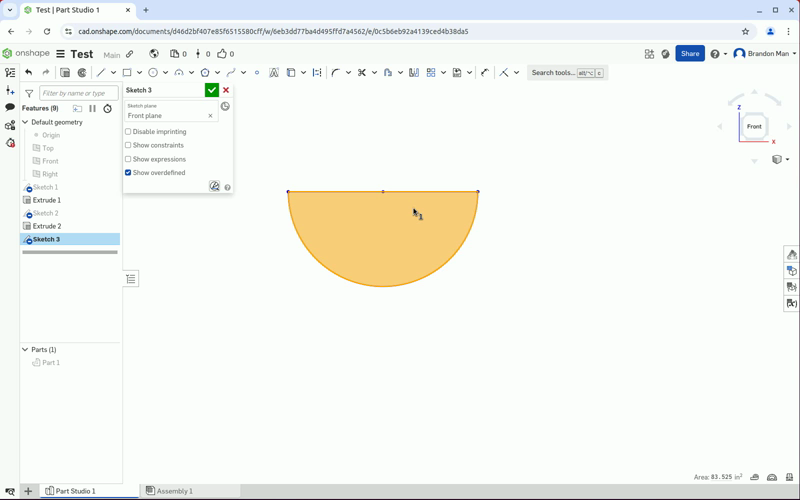
scroll(-6)
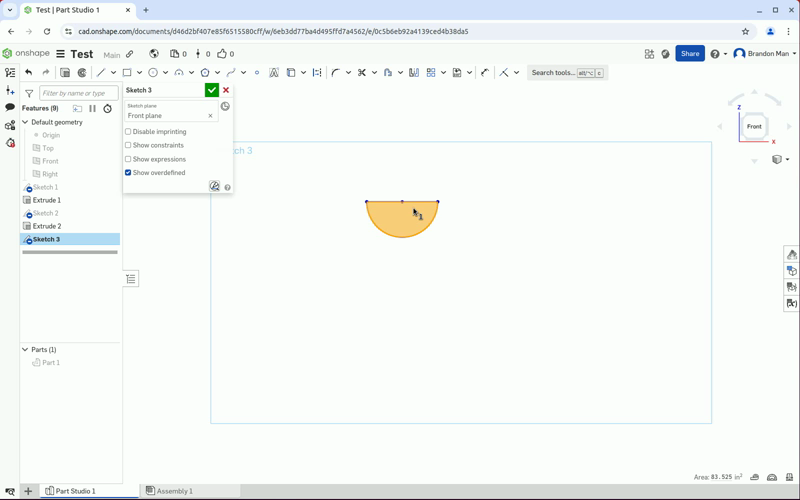
mouse_move(73, 352)
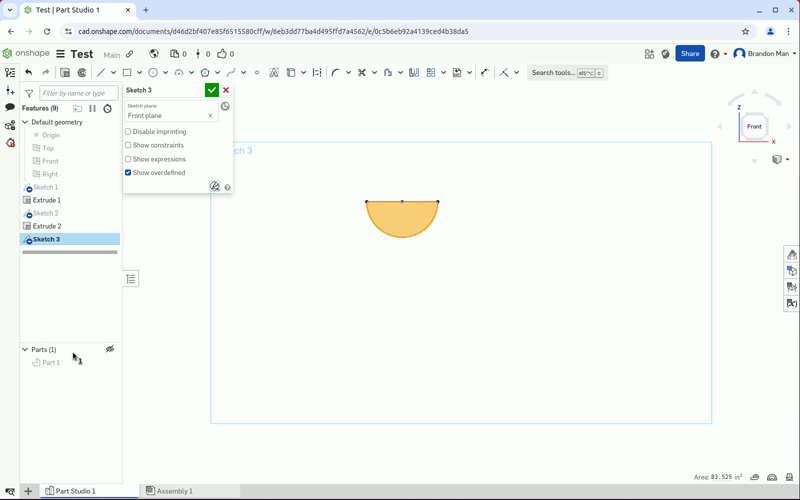
key(shift+y)
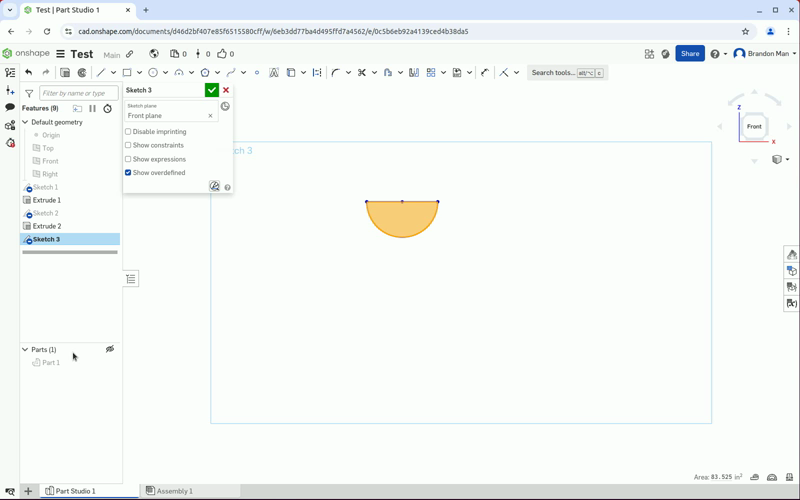
key(shift+e)
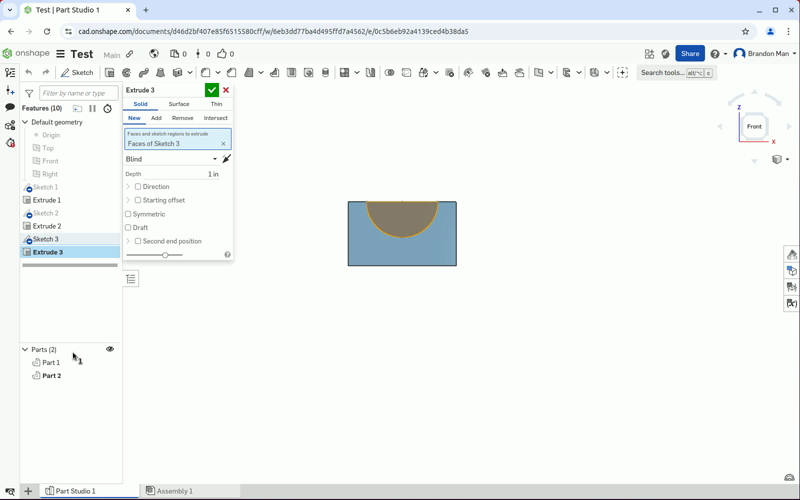
mouse_move(143, 106)
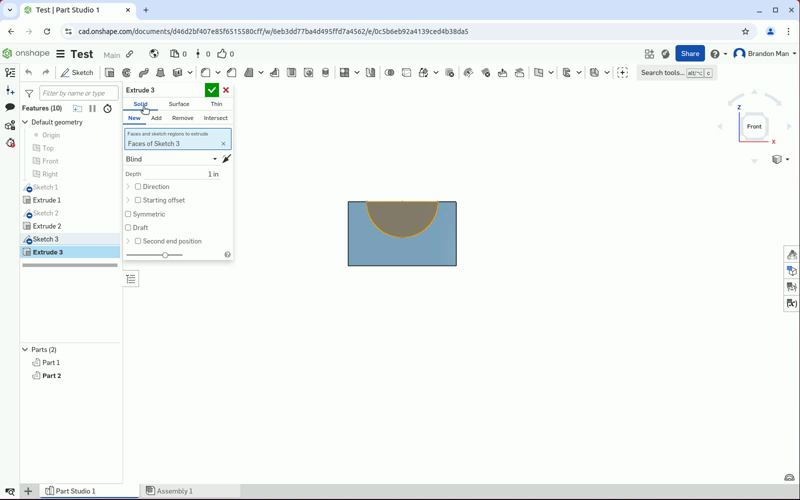
click(143, 106)
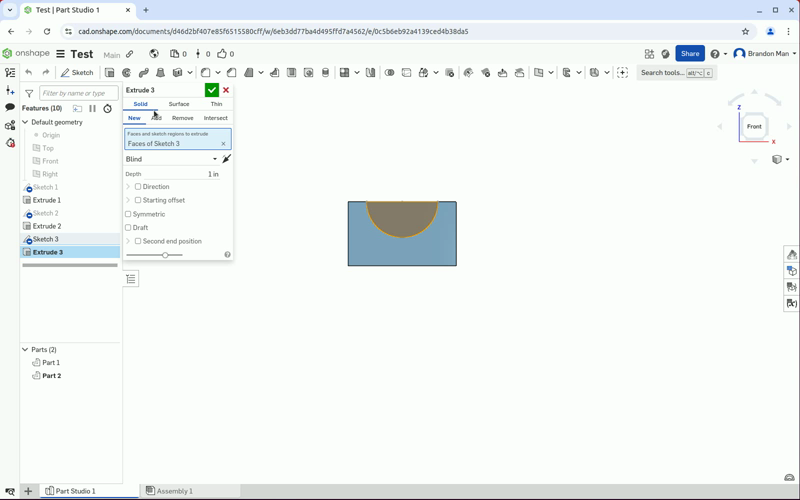
mouse_move(186, 120)
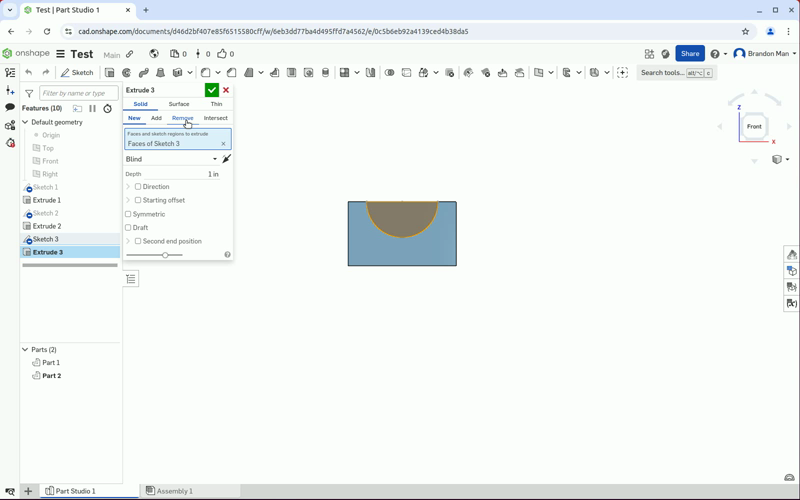
click(186, 120)
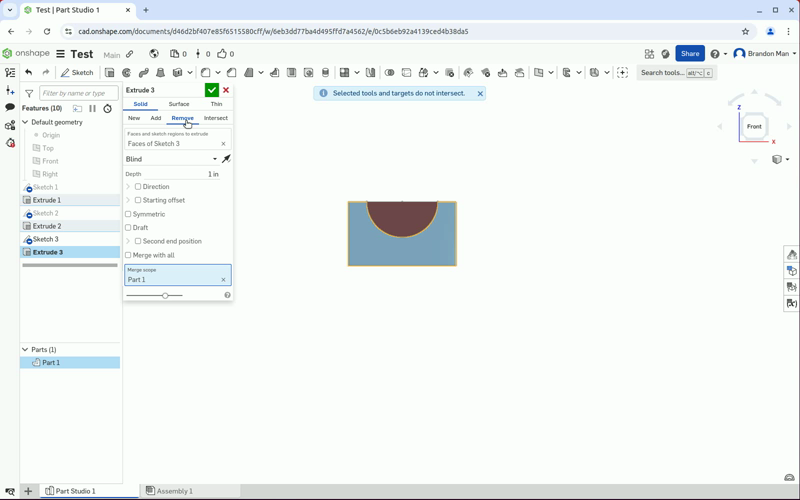
key(tab, 4)
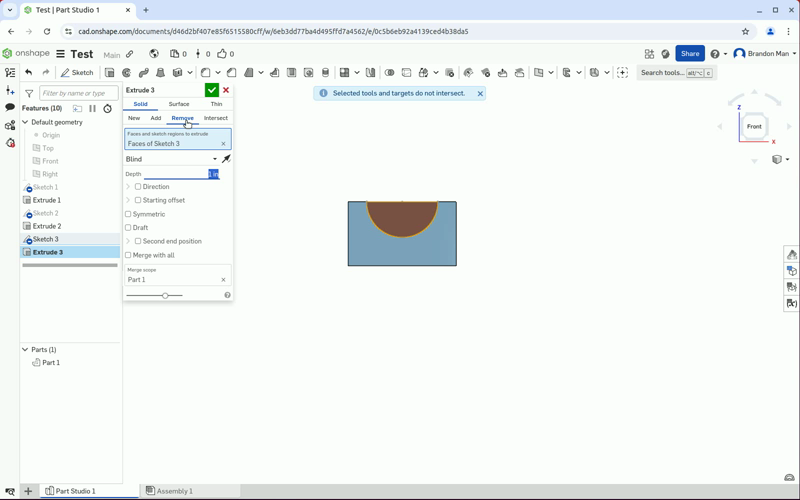
text(19.738)
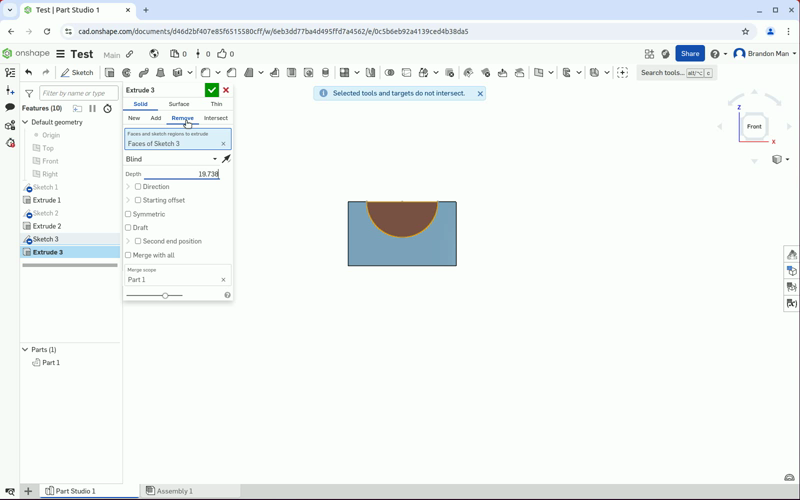
key(tab, 6)
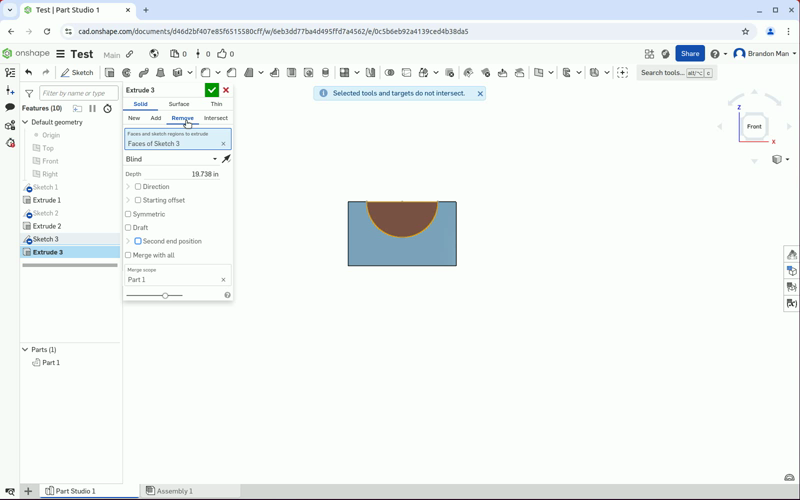
key(space)
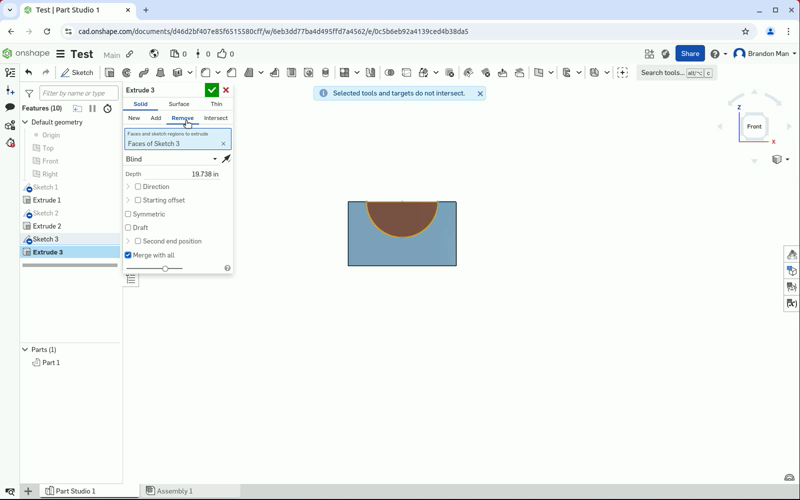
key(enter)
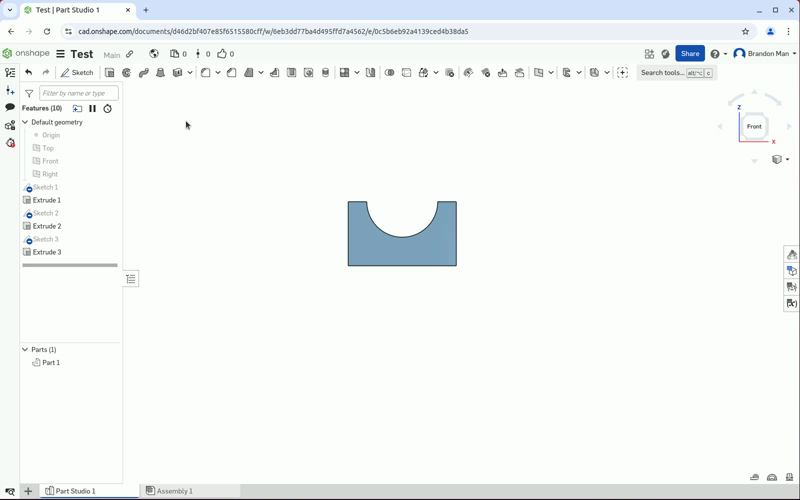
key(shift+h)
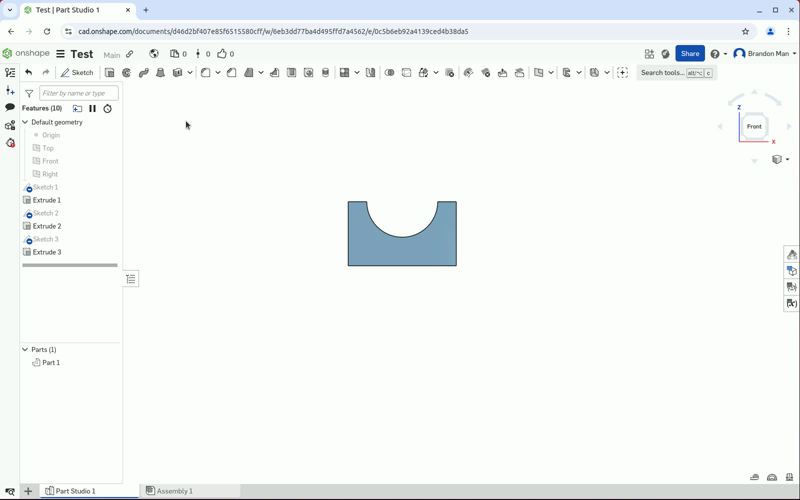
key(shift+h)
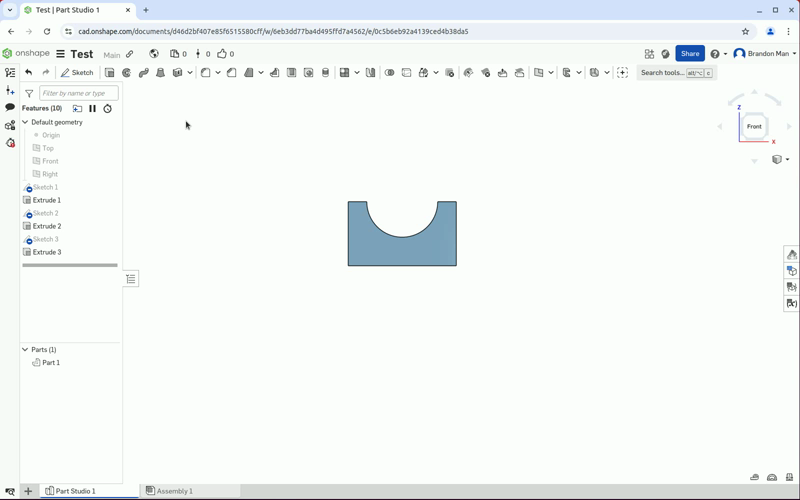
mouse_move(73, 189)
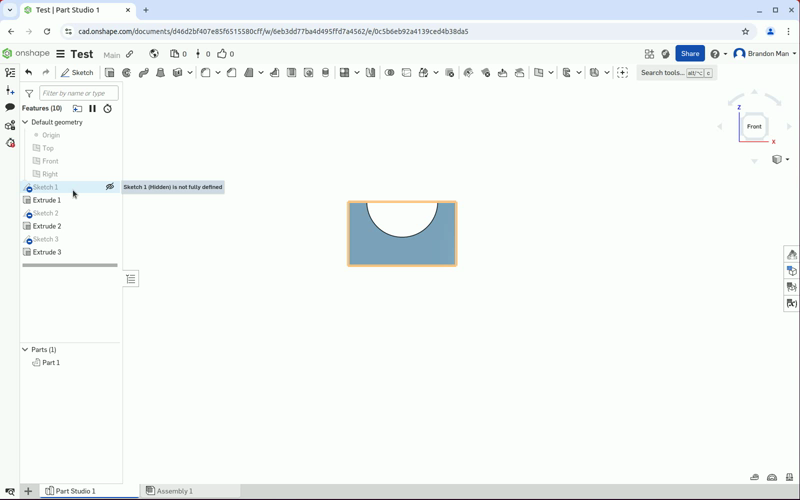
click(73, 189)
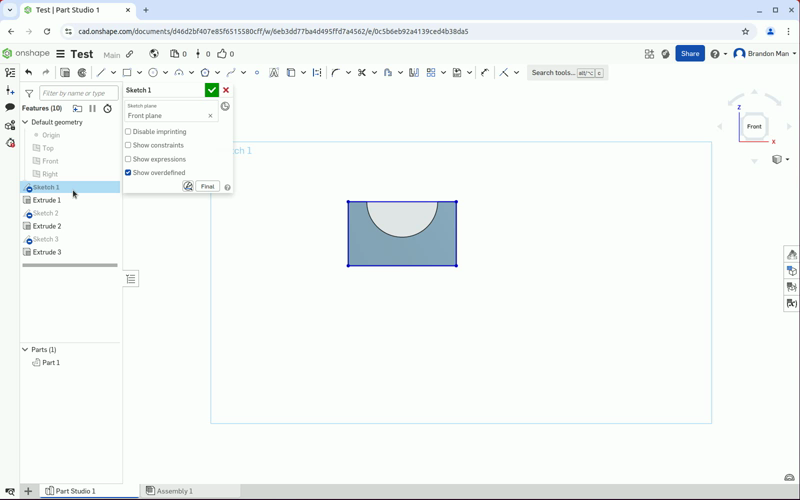
mouse_move(229, 92)
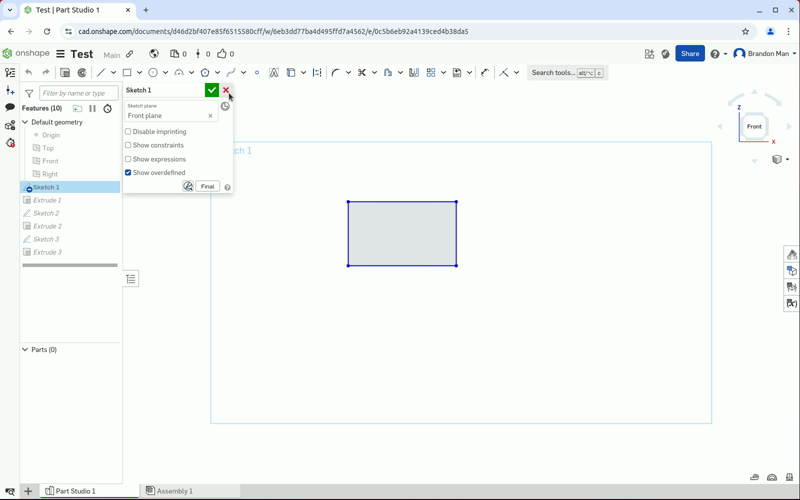
click(229, 92)
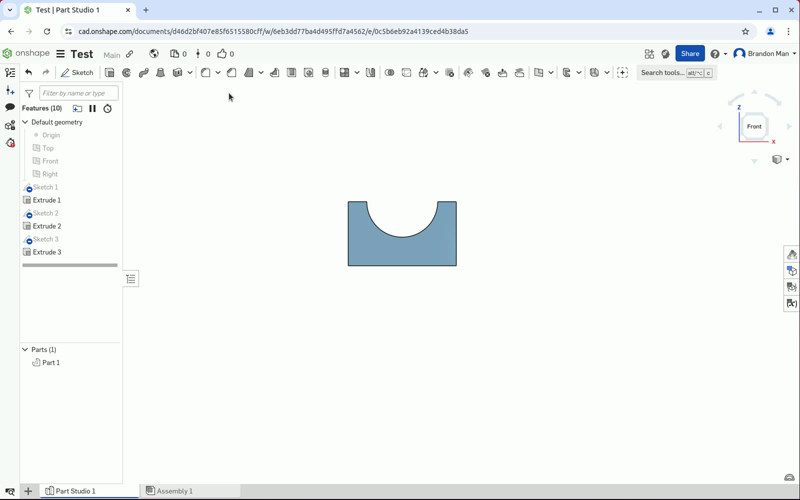
mouse_move(73, 352)
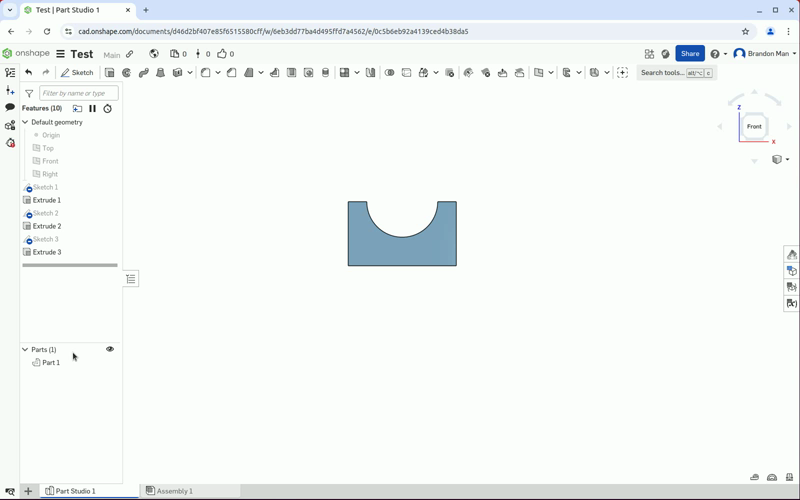
key(y)
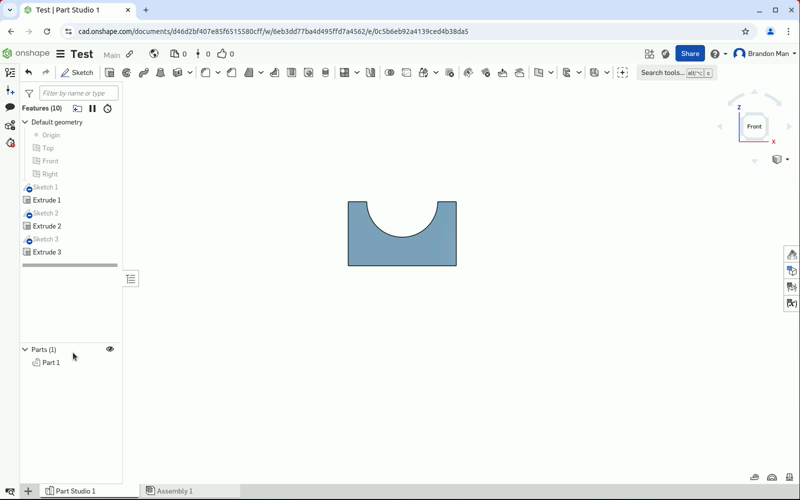
key(shift+p)
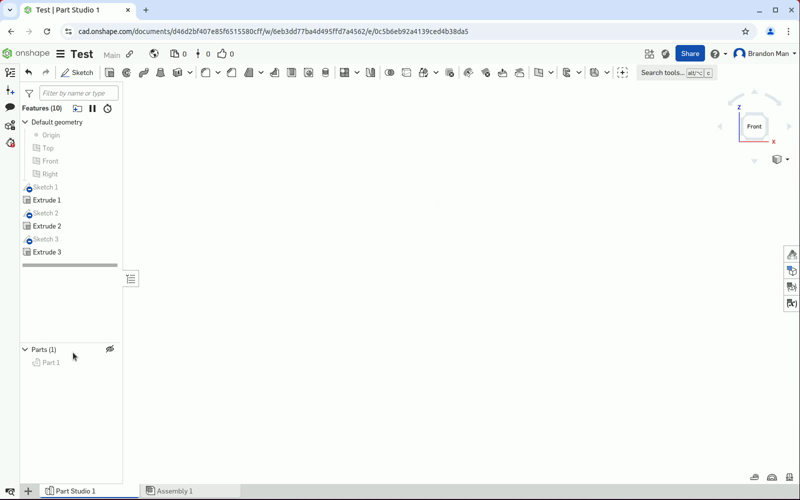
key(space)
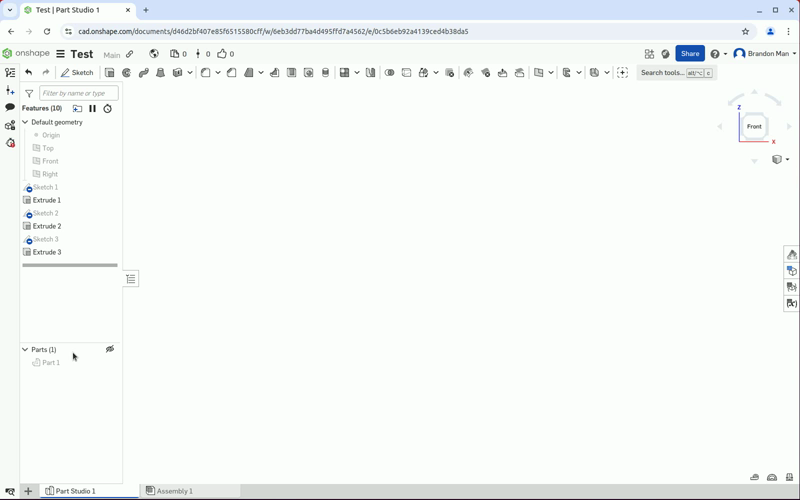
key_down(shift)
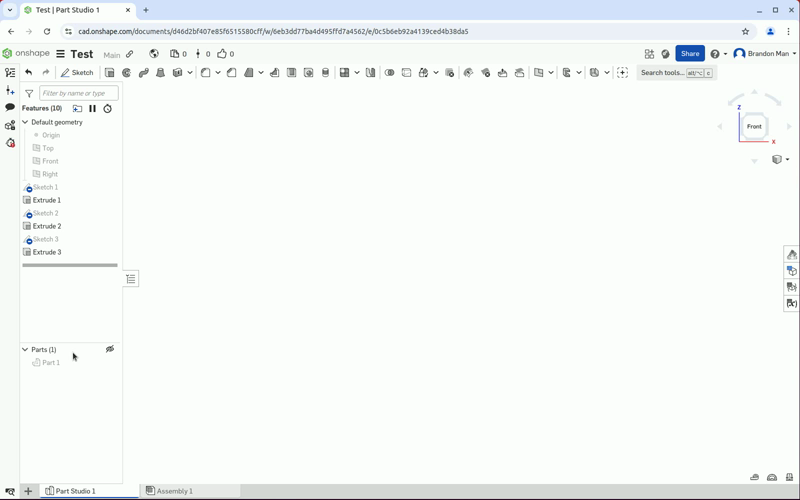
key(down)
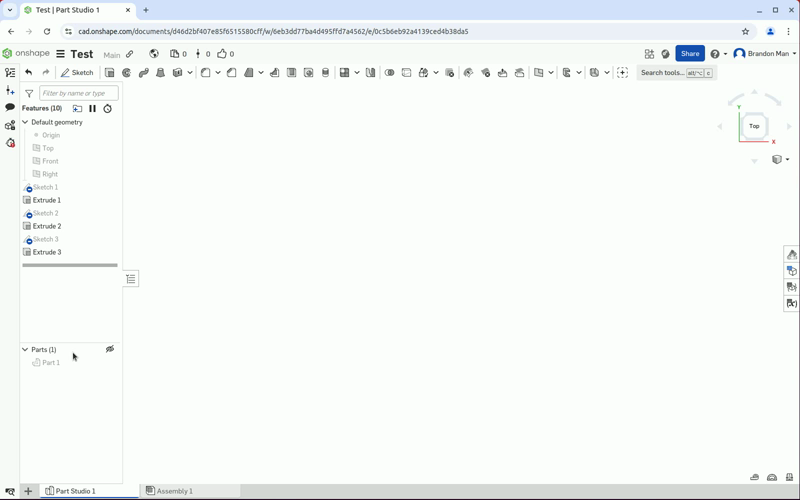
key_up(shift)
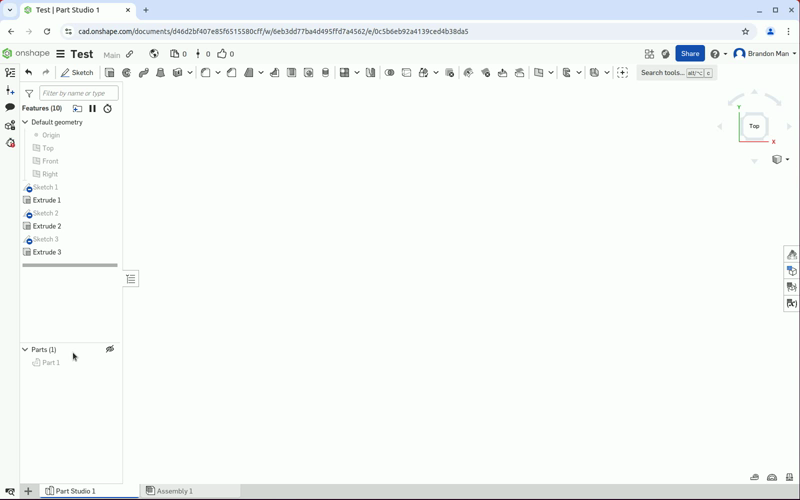
mouse_move(73, 352)
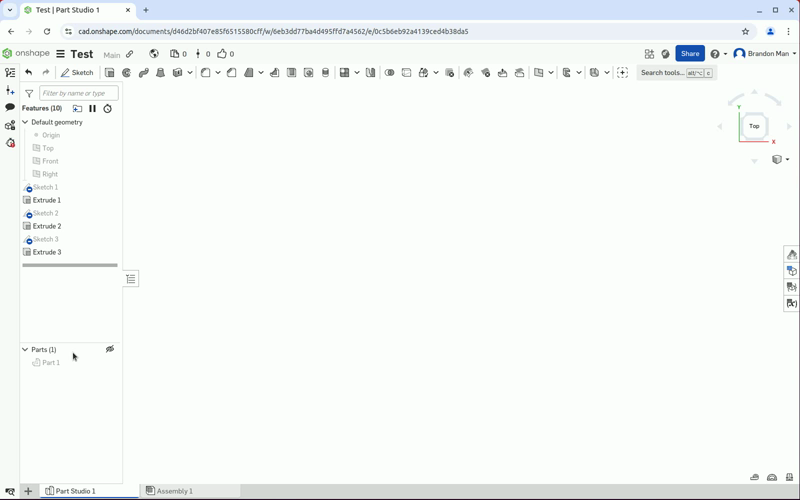
key(shift+y)
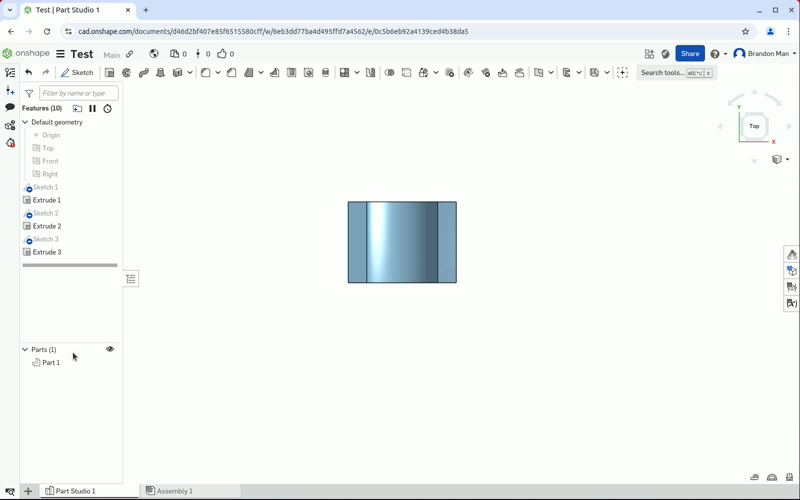
mouse_move(541, 75)
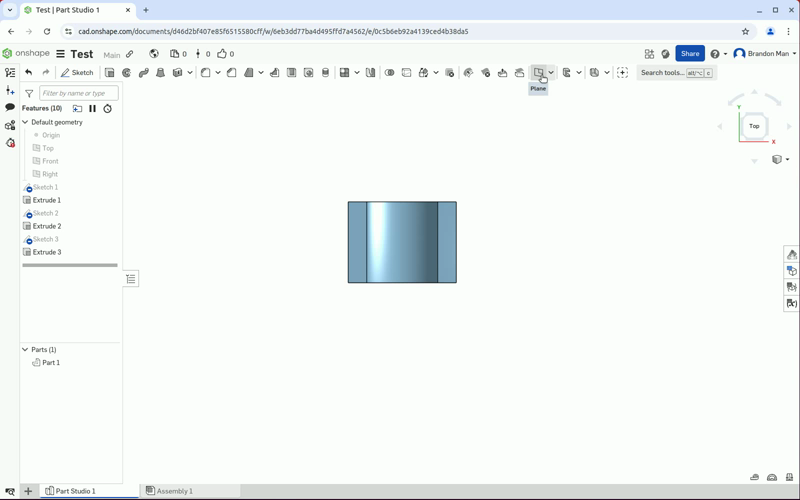
click(541, 75)
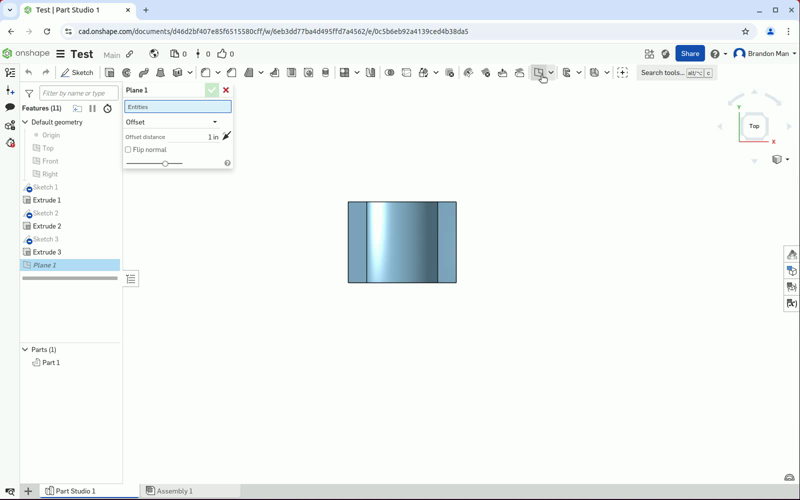
mouse_move(73, 150)
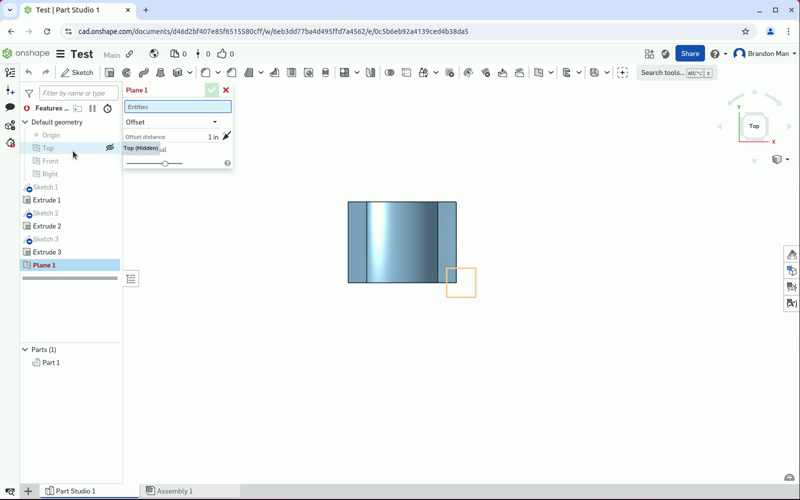
click(73, 150)
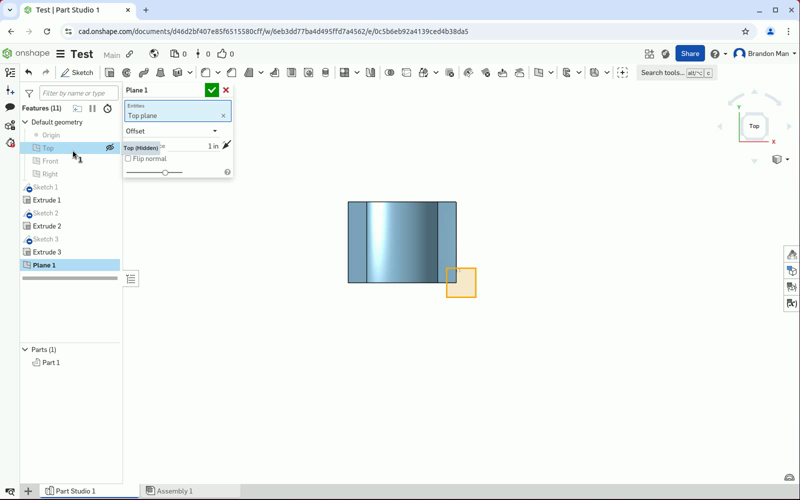
key(tab, 2)
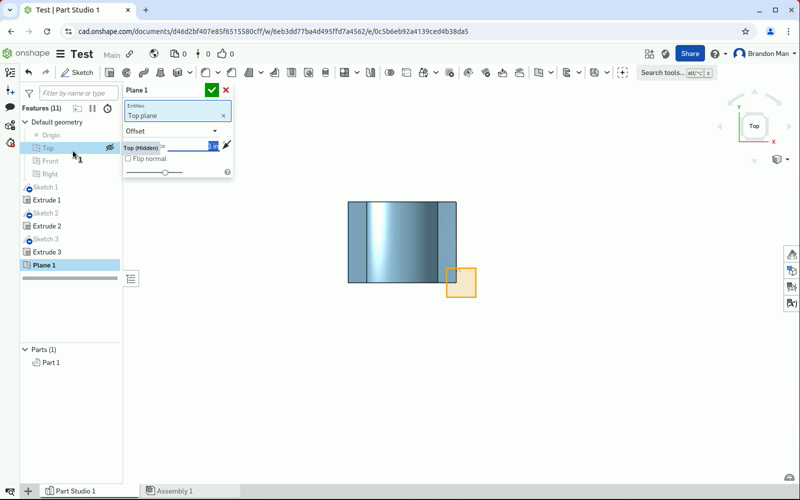
text(16.607)
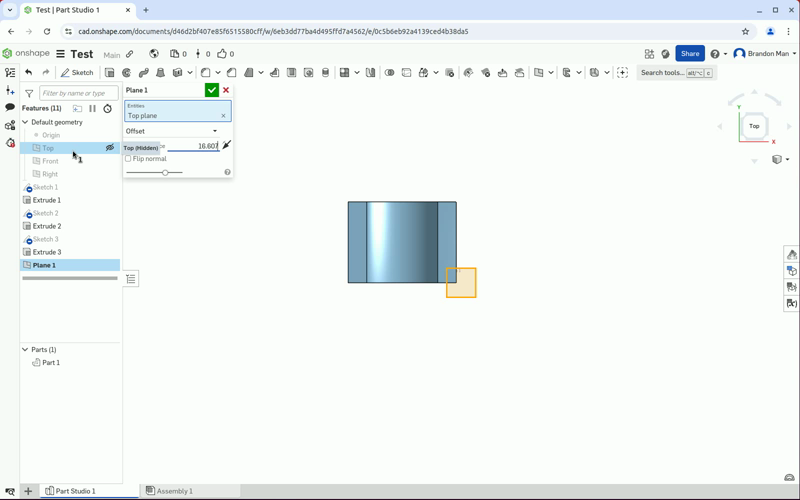
key(enter, 2)
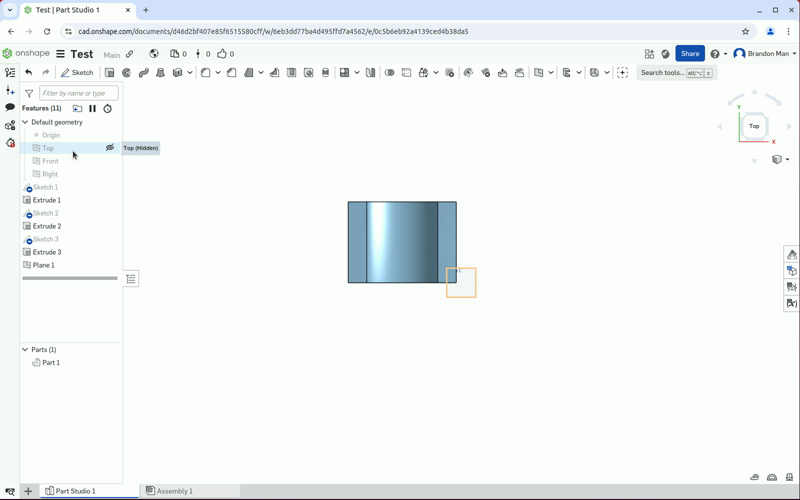
key(shift+s)
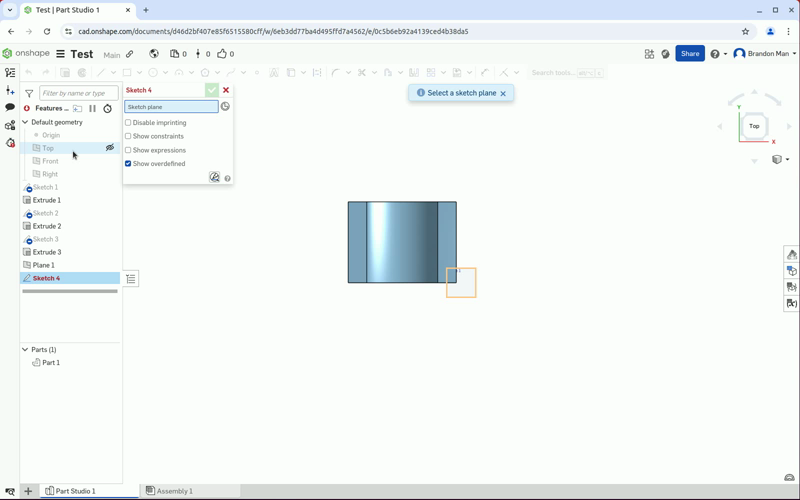
mouse_move(73, 267)
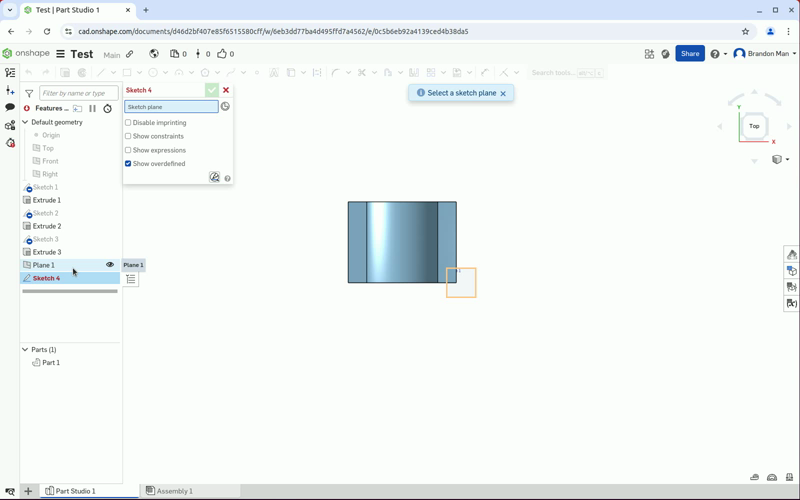
click(73, 267)
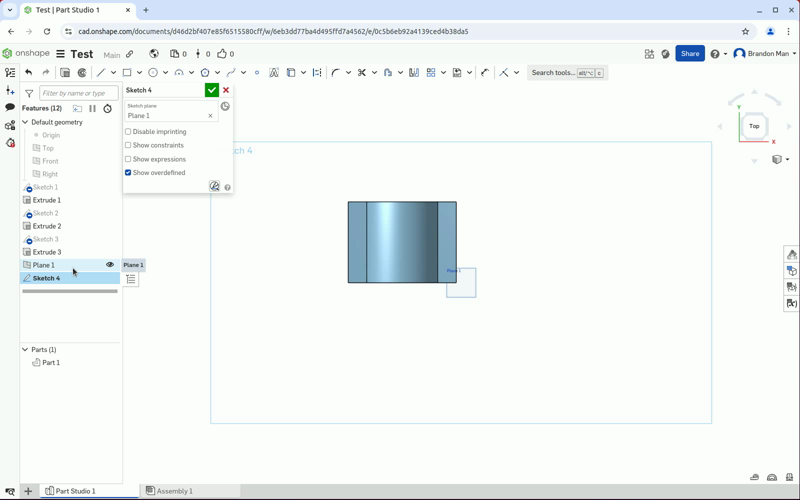
mouse_move(73, 352)
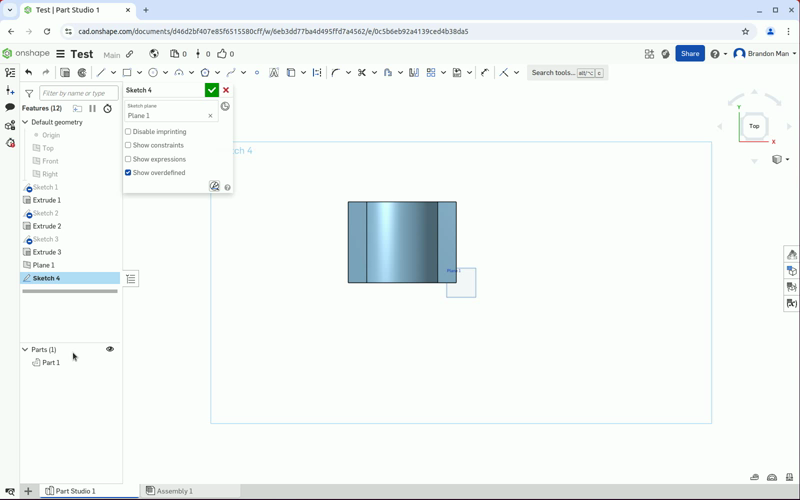
key(y)
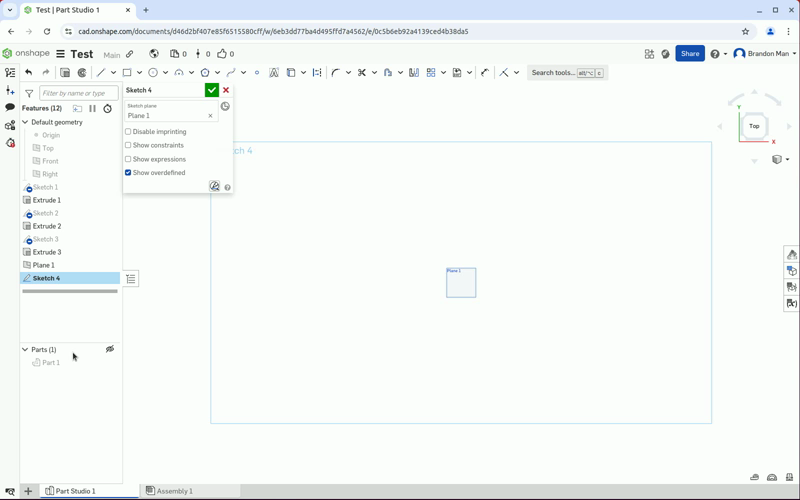
key(c)
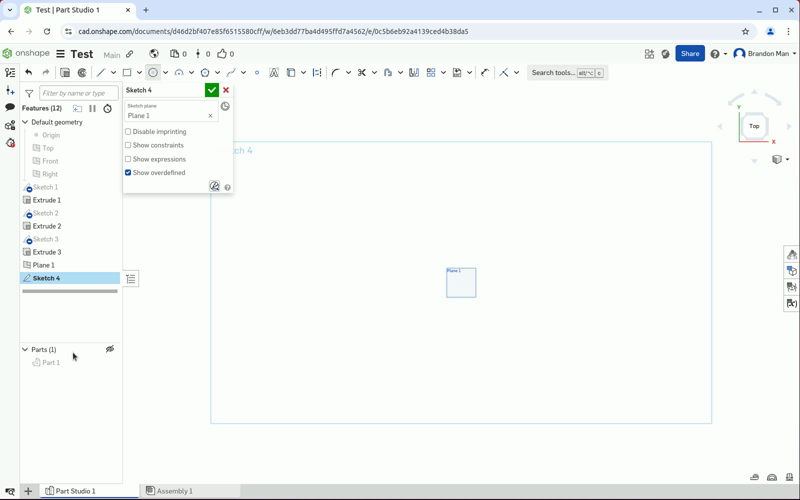
key_down(shift)
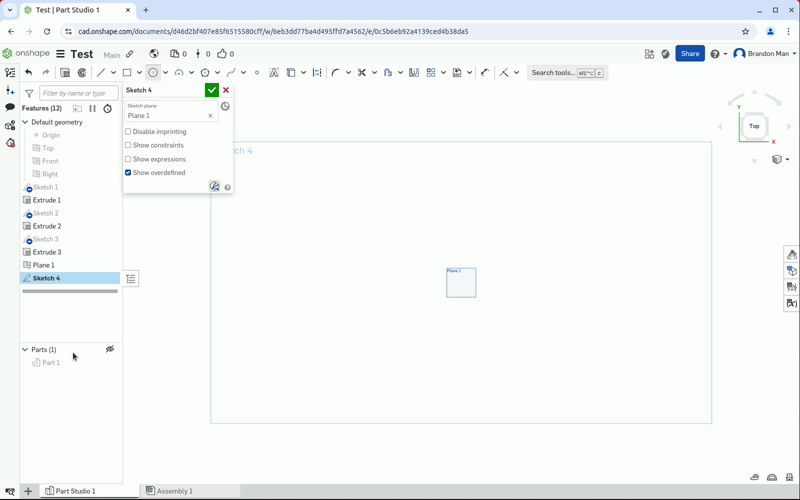
mouse_move(358, 241)
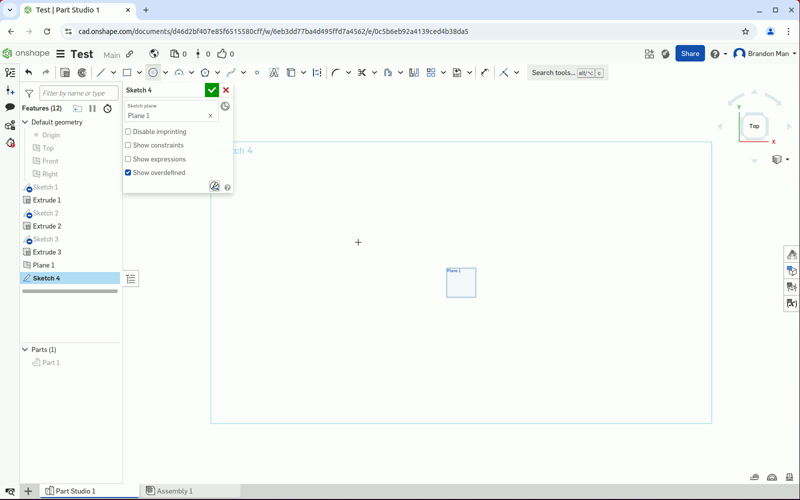
click(358, 241)
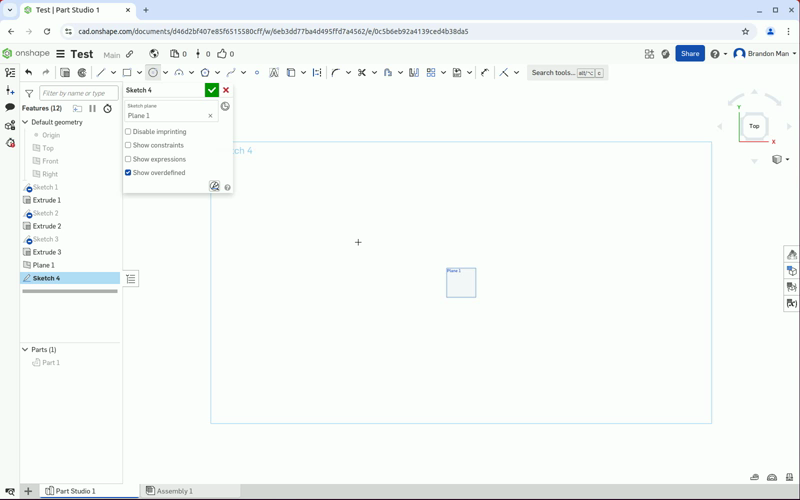
key_up(shift)
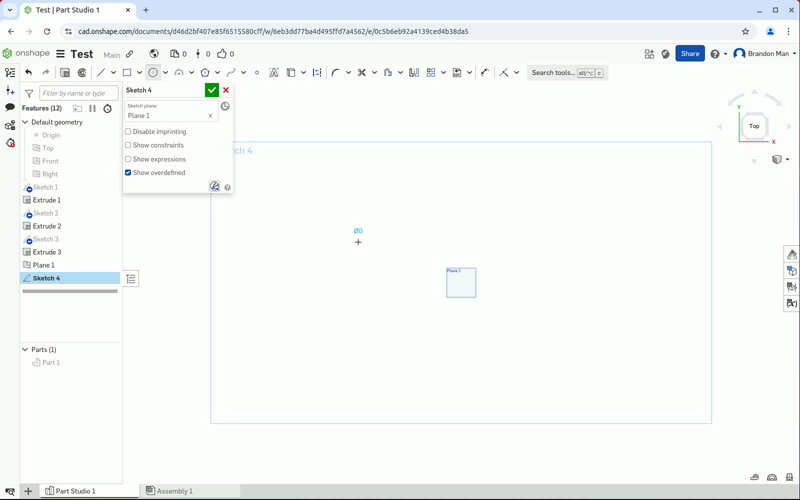
mouse_move(364, 241)
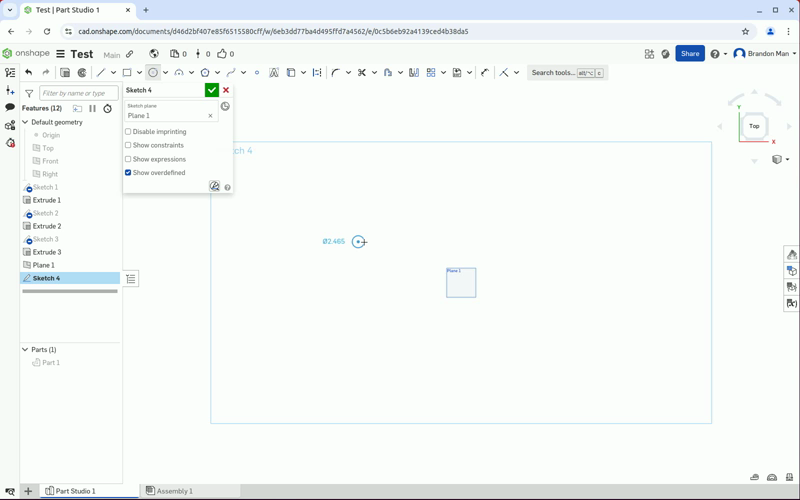
click(364, 241)
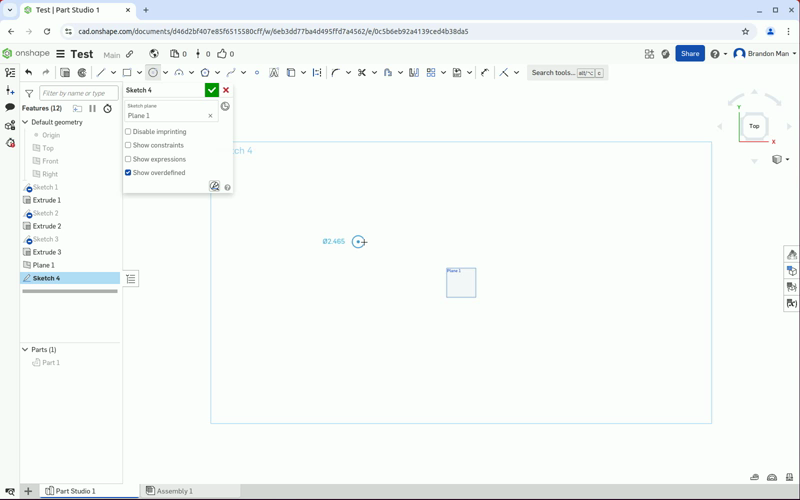
key(esc)
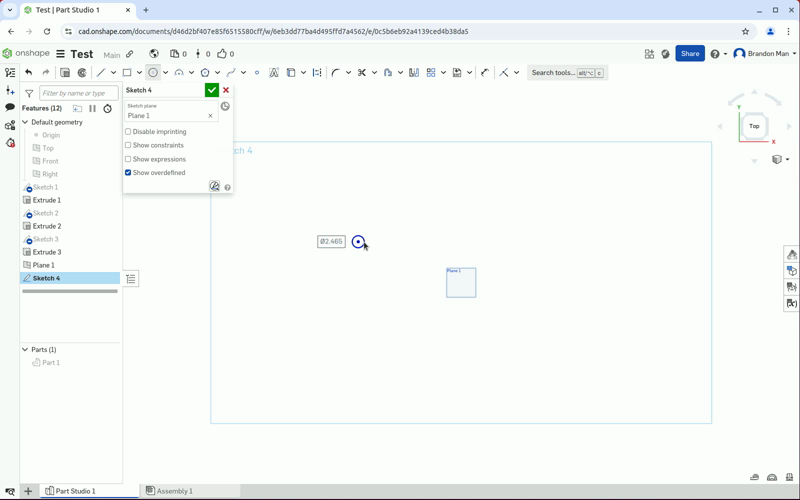
mouse_move(357, 235)
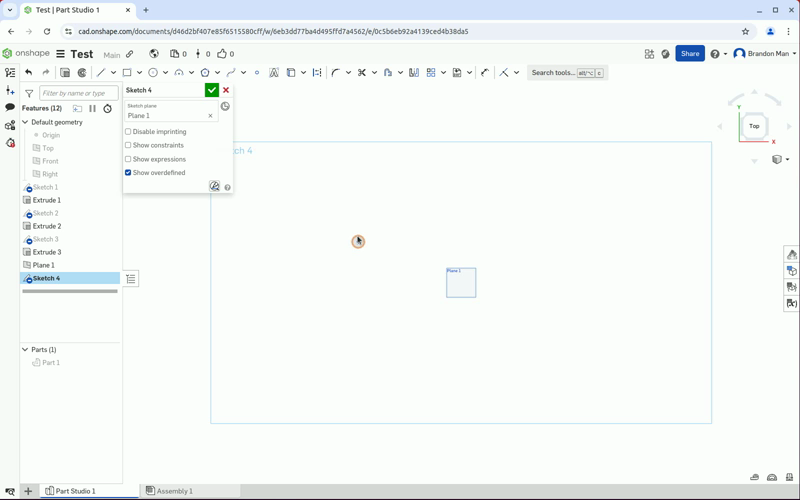
scroll(6)
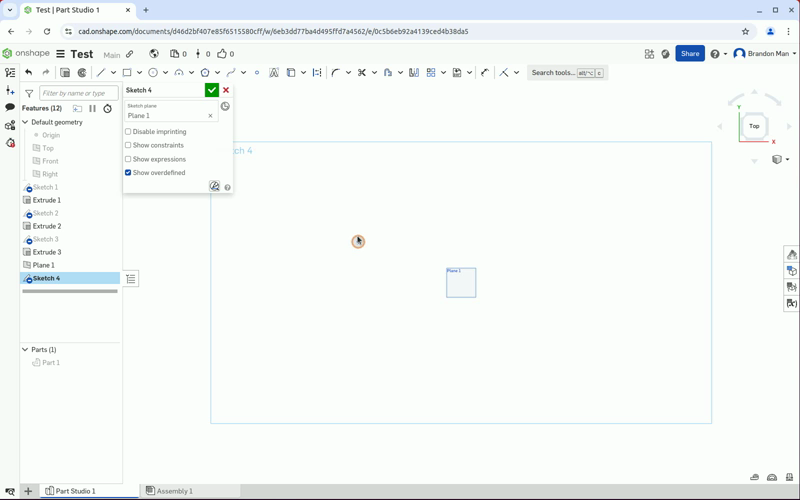
scroll(6)
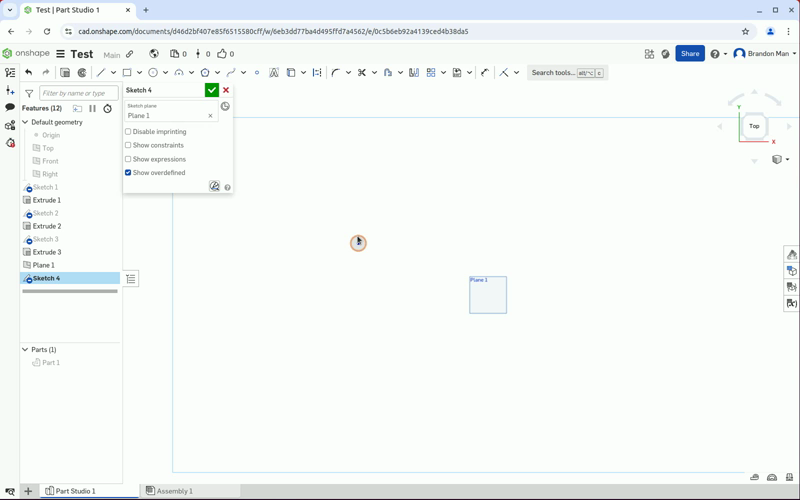
scroll(6)
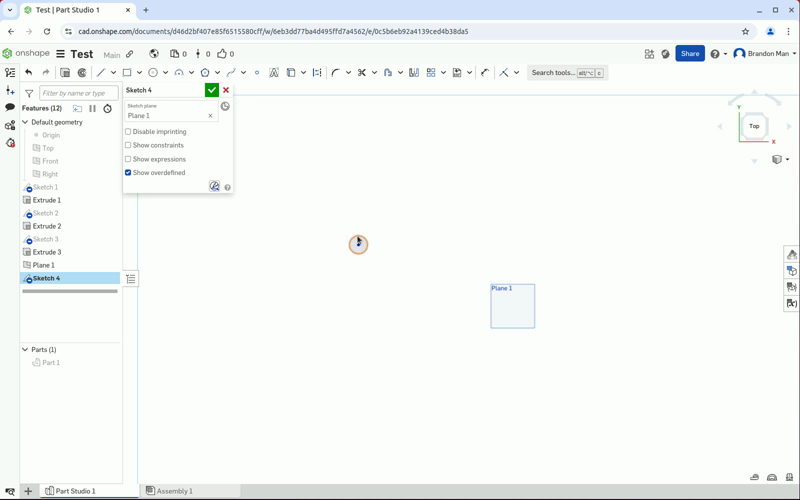
scroll(6)
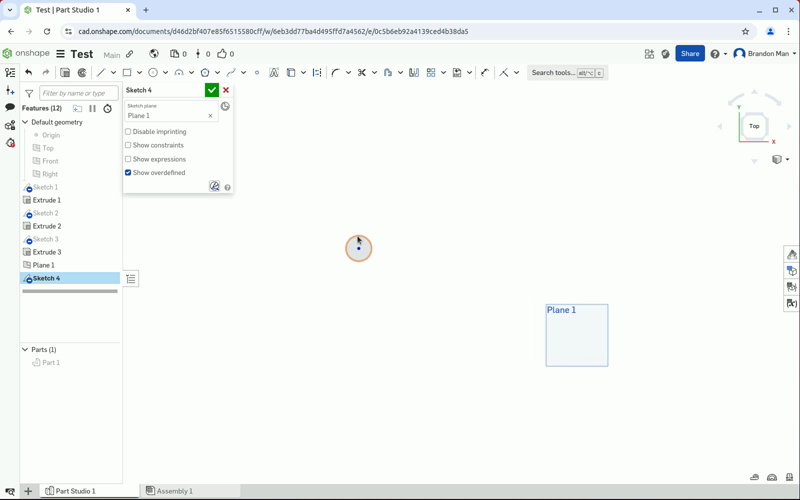
scroll(6)
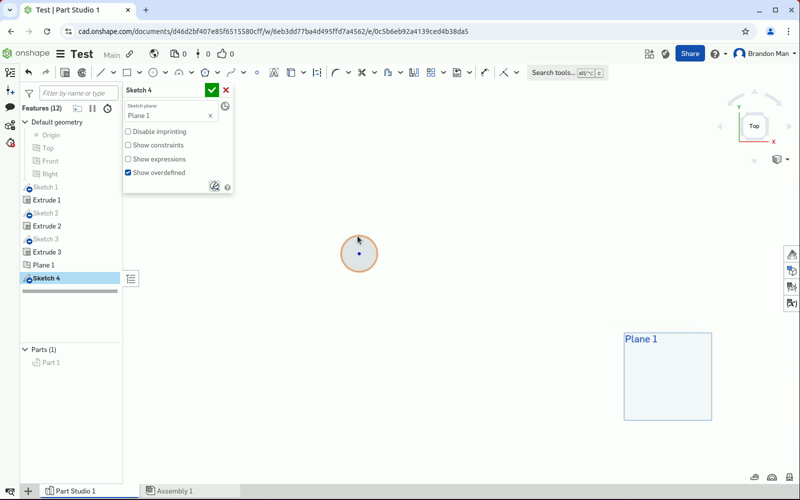
scroll(6)
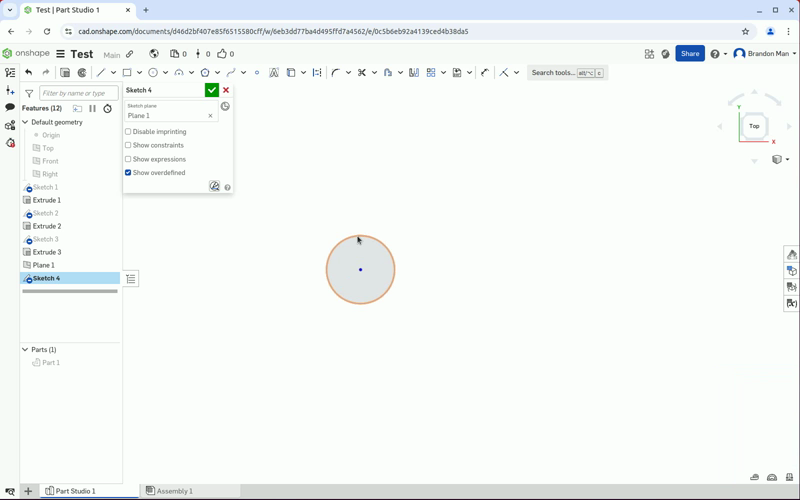
scroll(6)
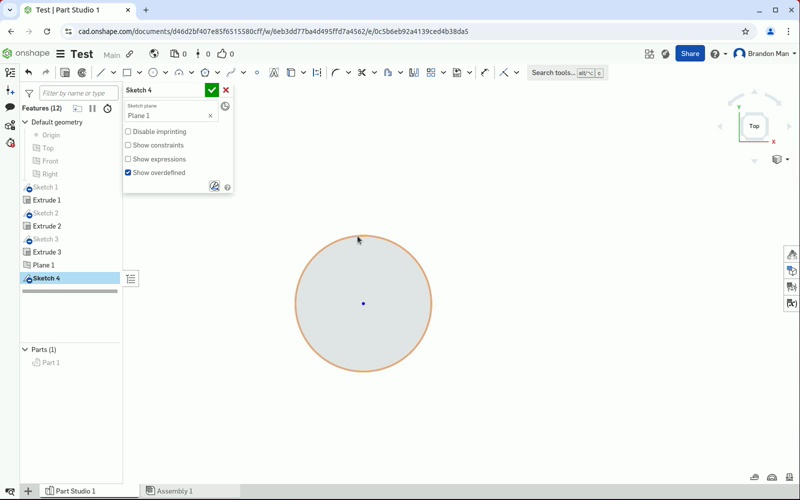
click(357, 235)
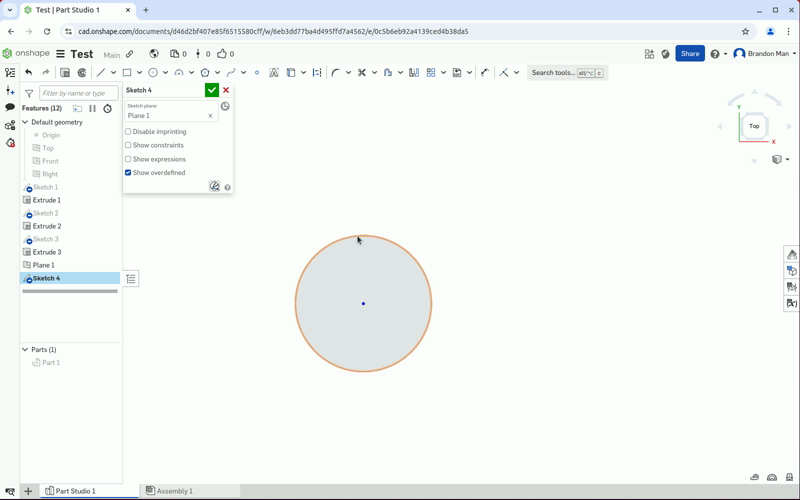
scroll(-6)
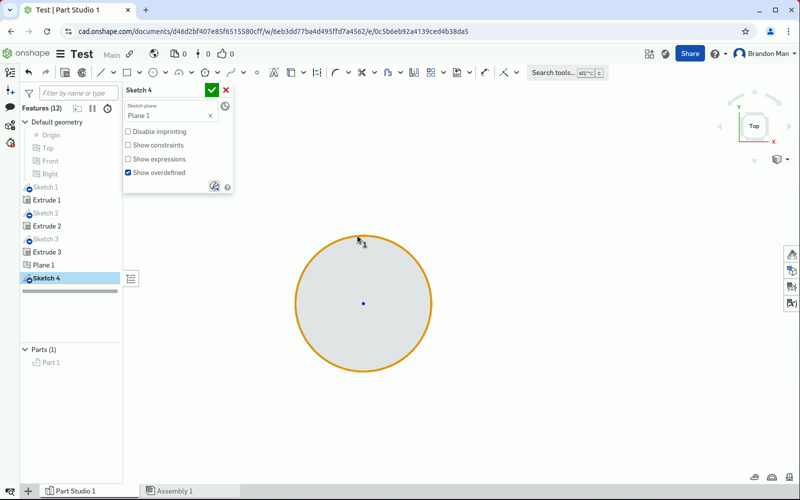
scroll(-6)
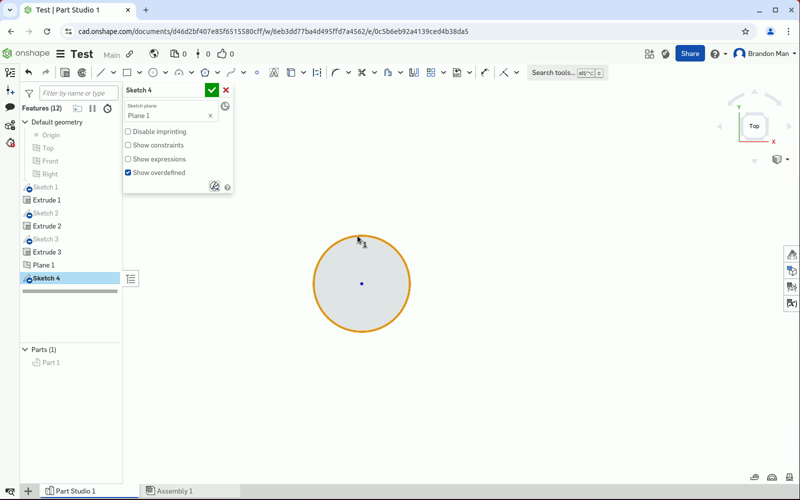
scroll(-6)
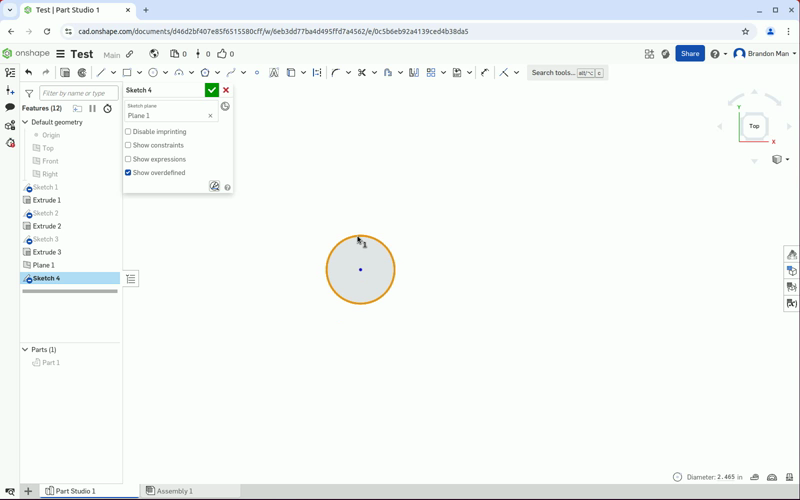
scroll(-6)
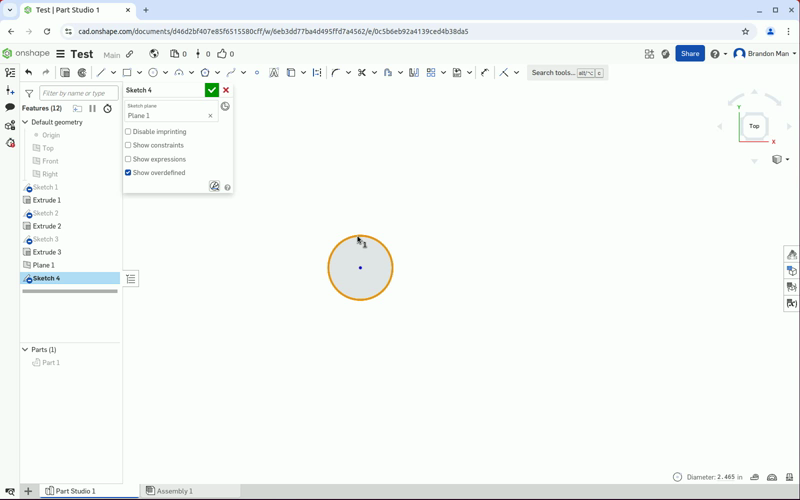
scroll(-6)
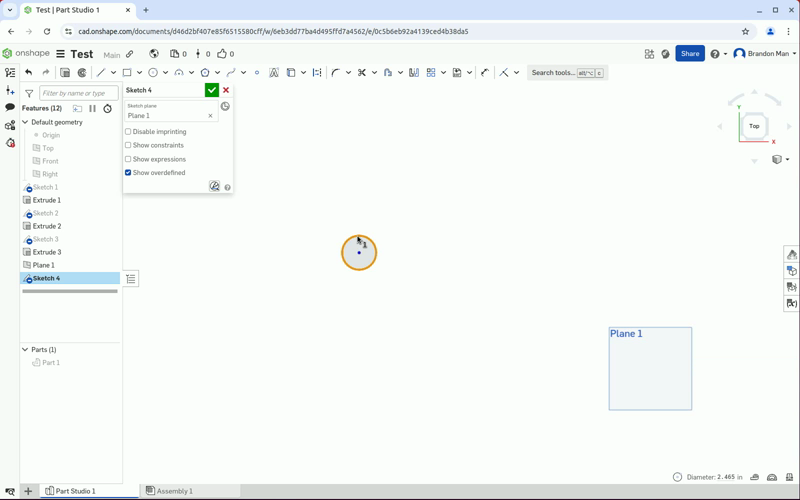
scroll(-6)
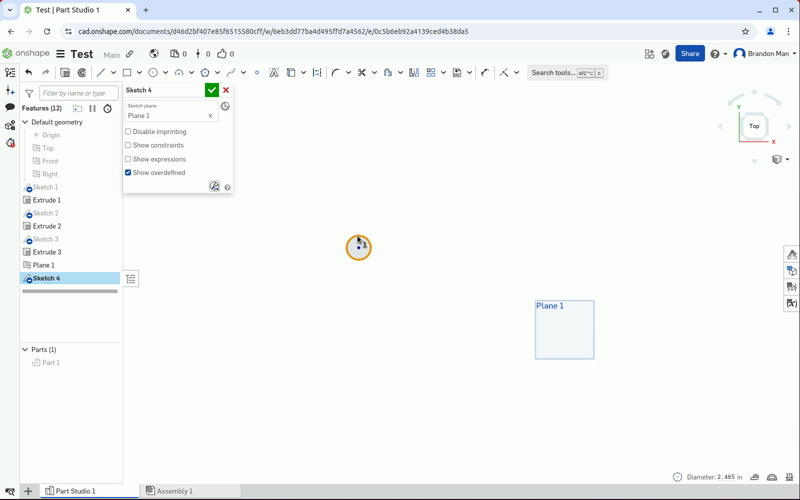
scroll(-6)
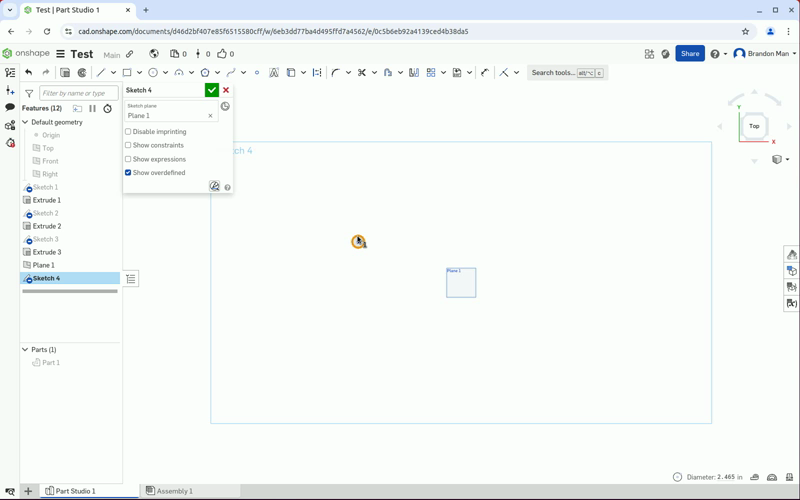
mouse_move(73, 352)
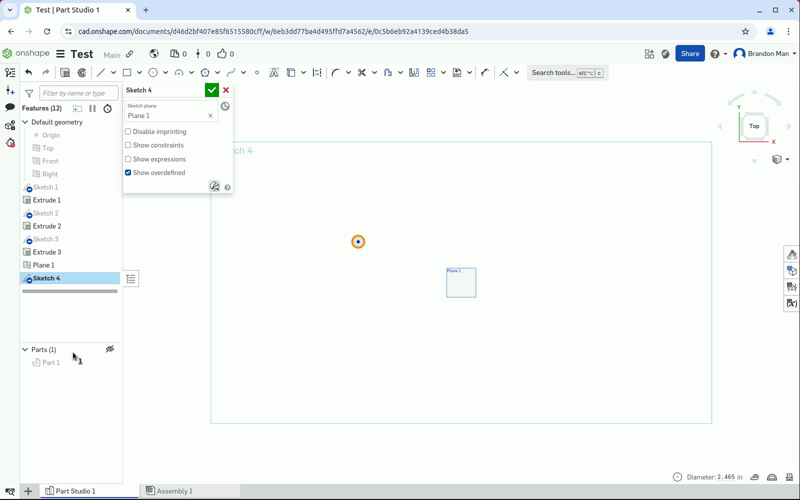
key(shift+y)
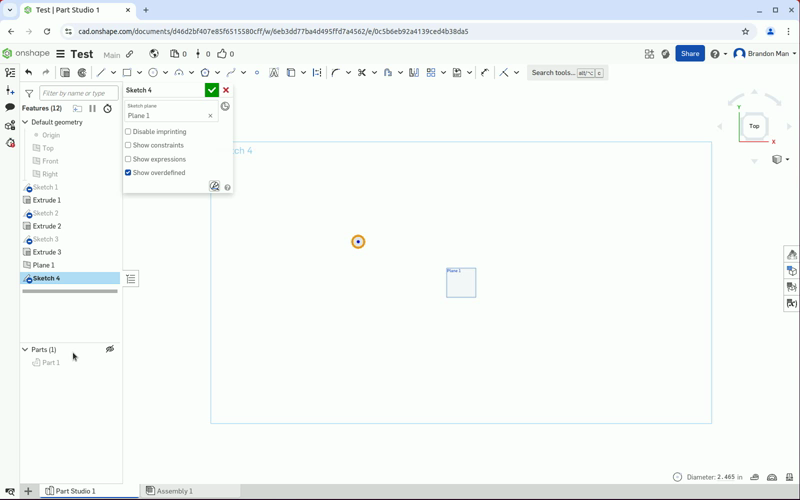
key(shift+e)
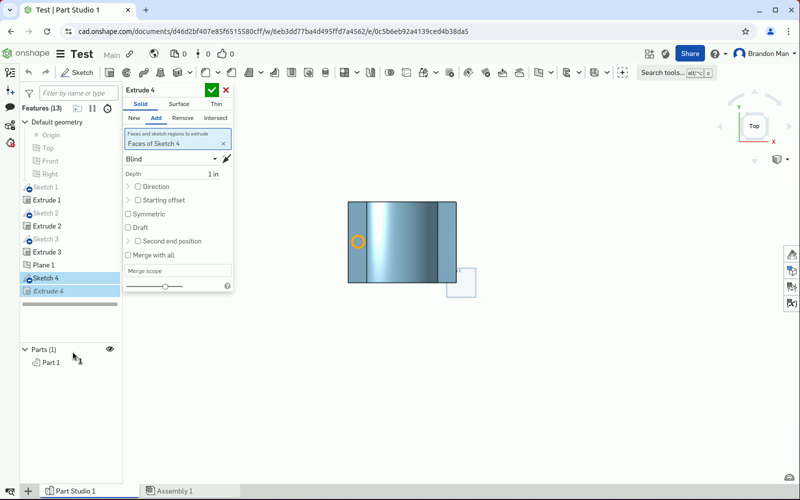
mouse_move(143, 106)
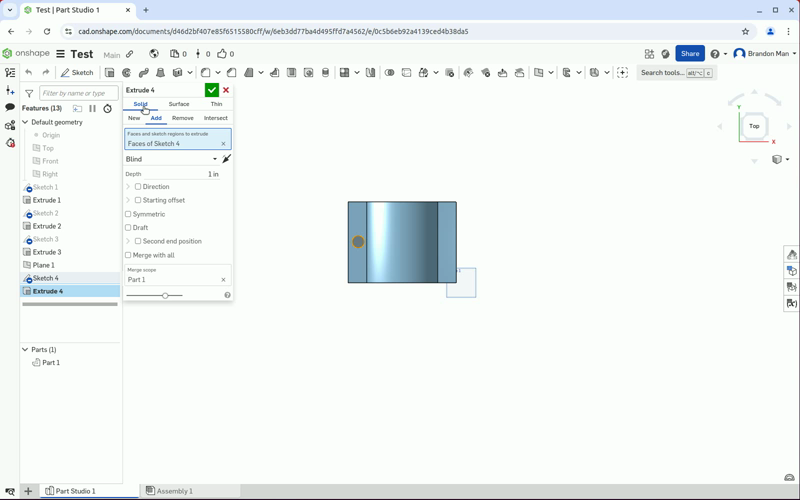
click(143, 106)
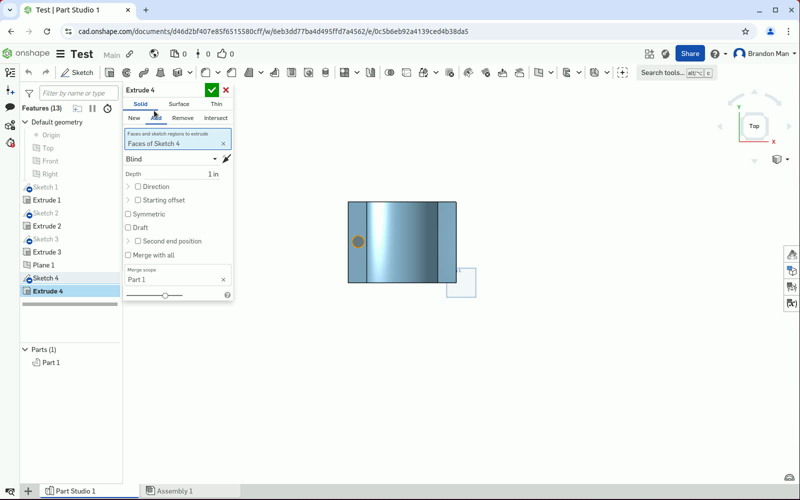
mouse_move(186, 120)
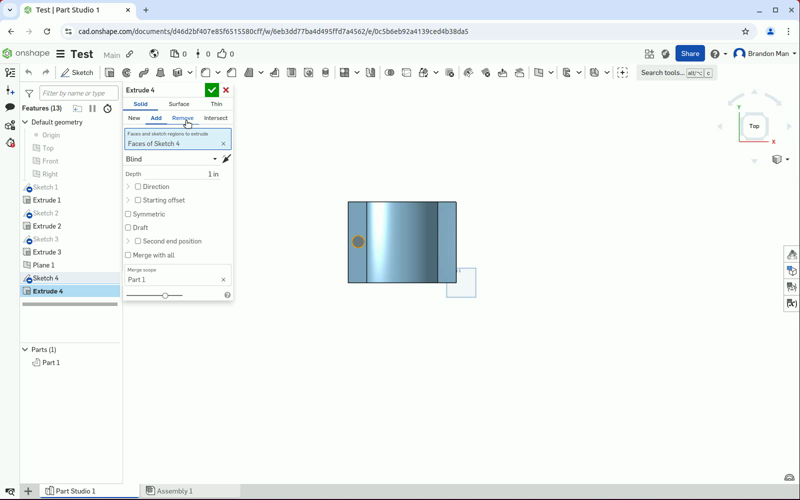
click(186, 120)
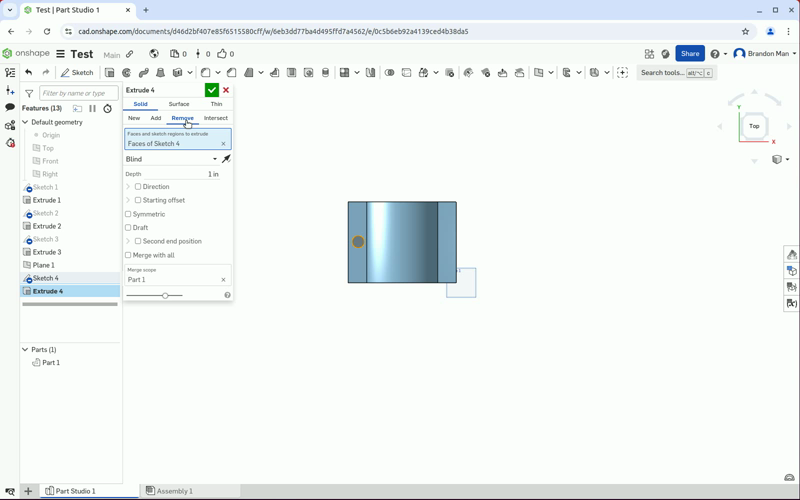
key(tab, 4)
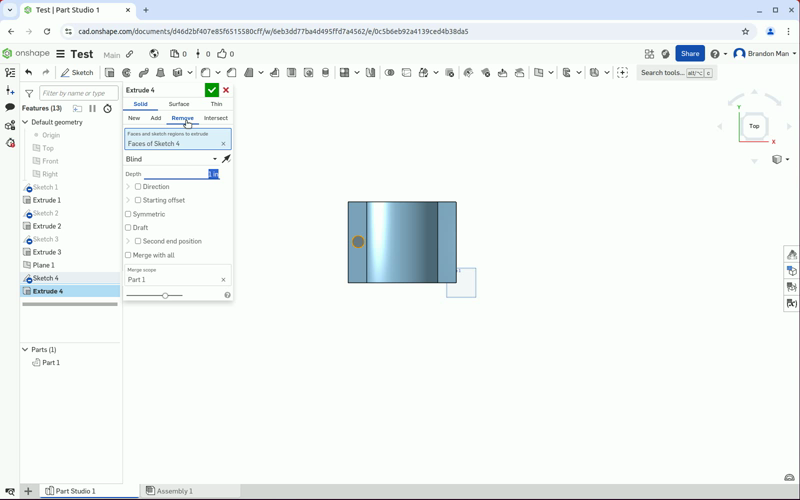
text(30.811)
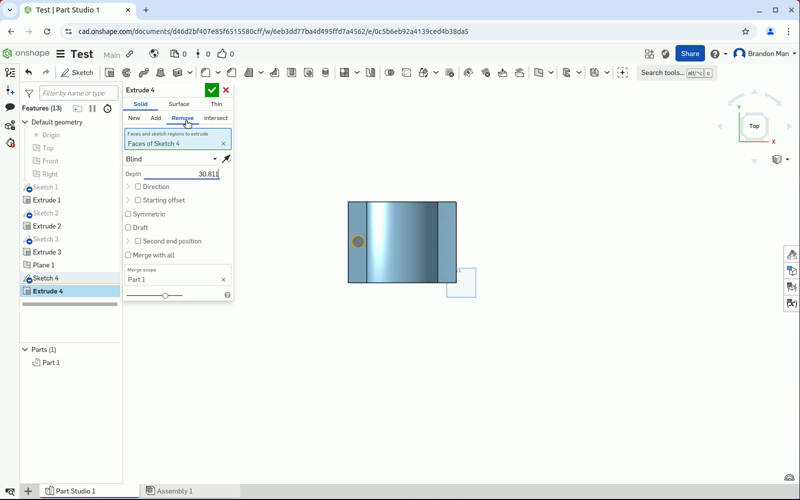
key(tab, 6)
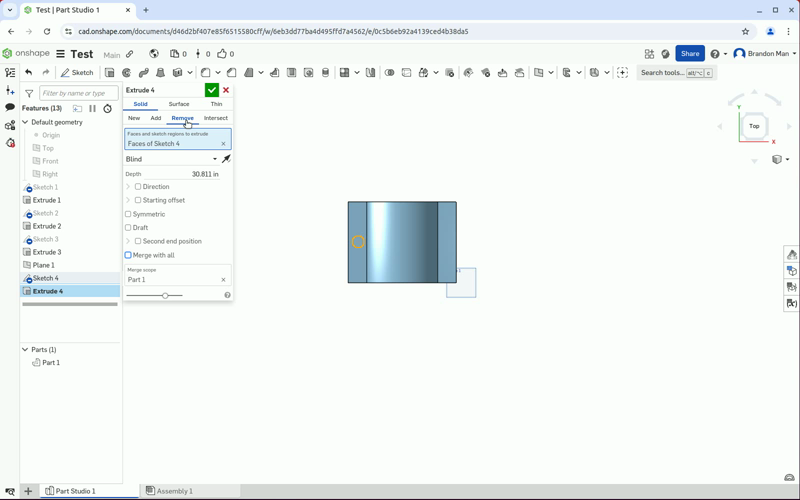
key(space)
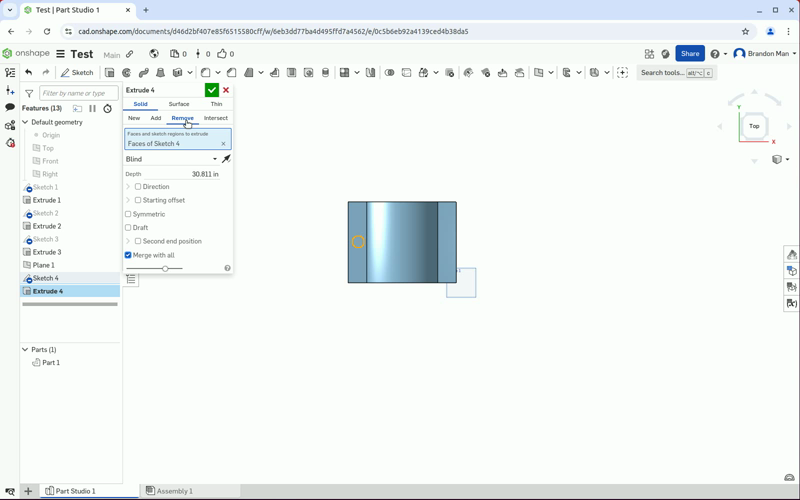
key(enter)
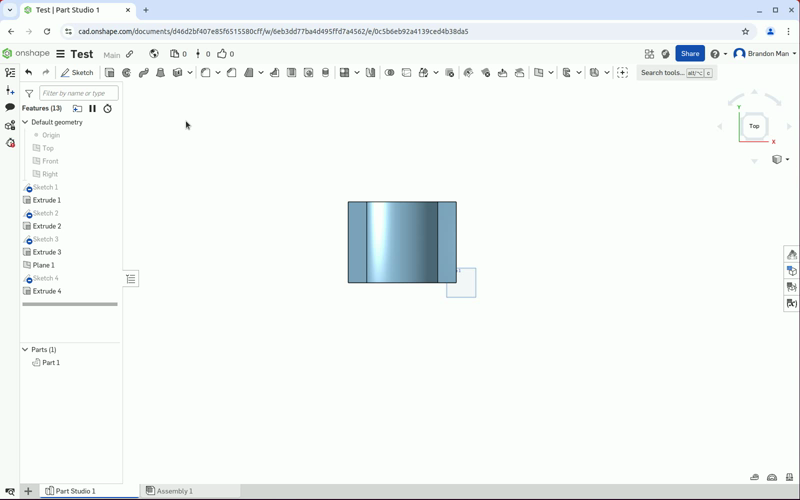
key(shift+h)
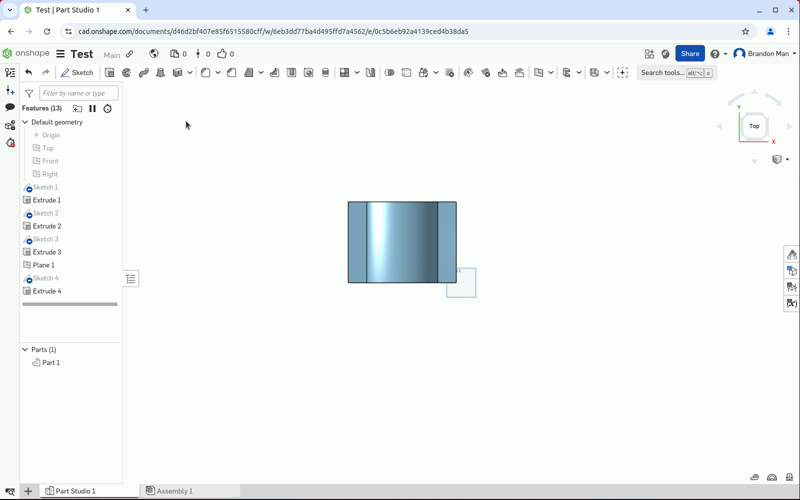
key(shift+h)
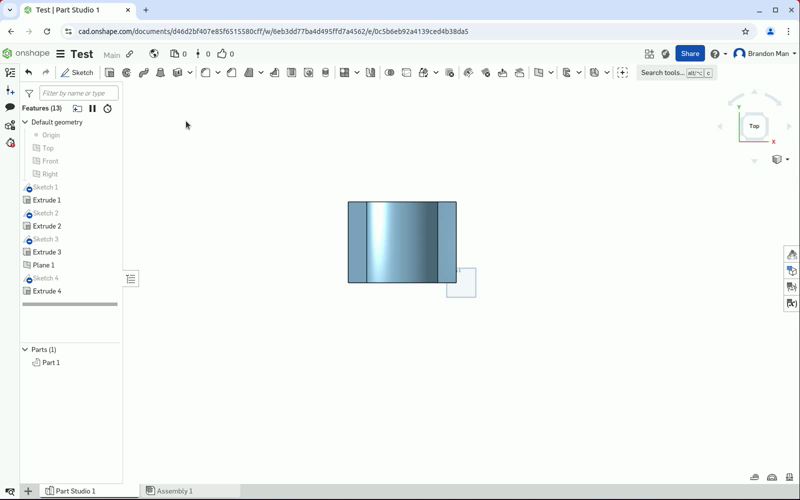
mouse_move(73, 189)
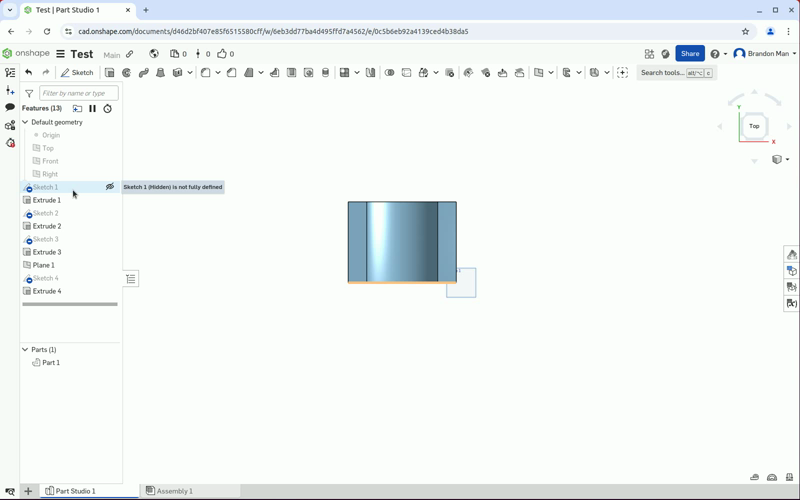
click(73, 189)
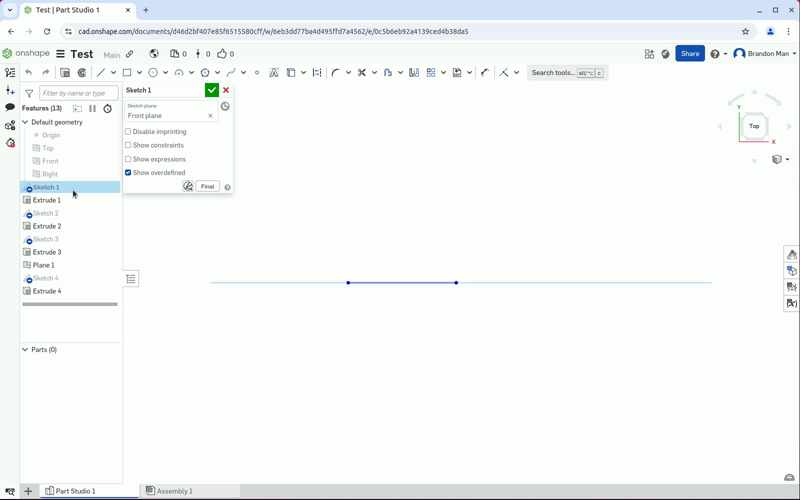
mouse_move(229, 92)
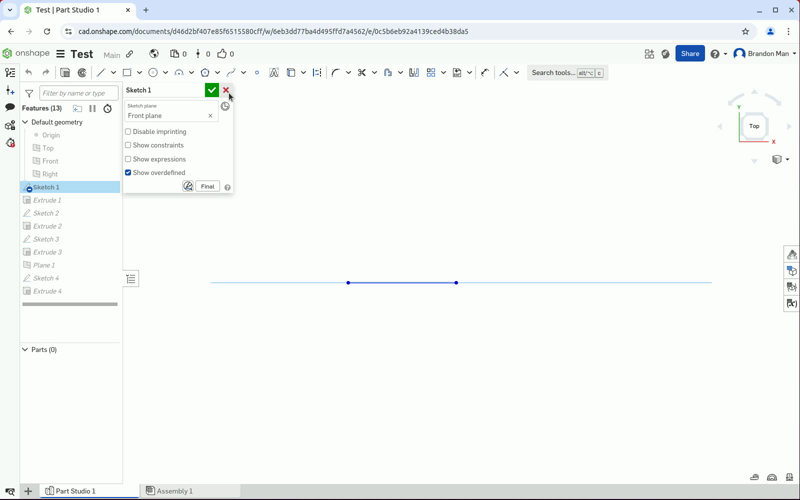
click(229, 92)
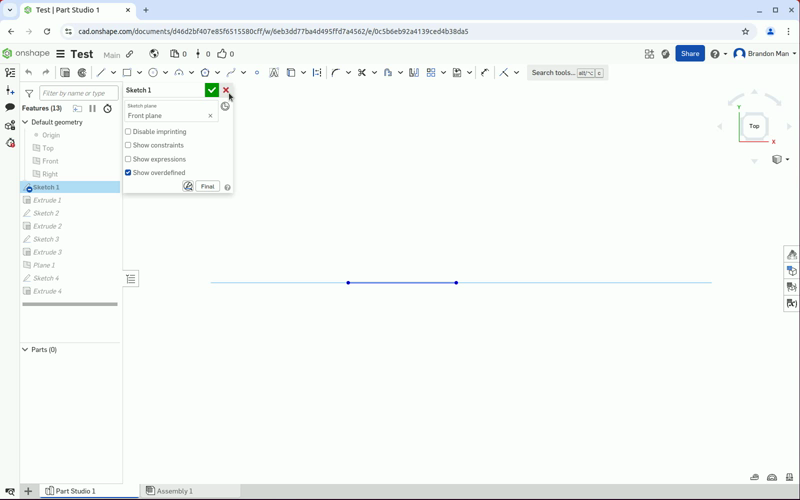
key(shift+s)
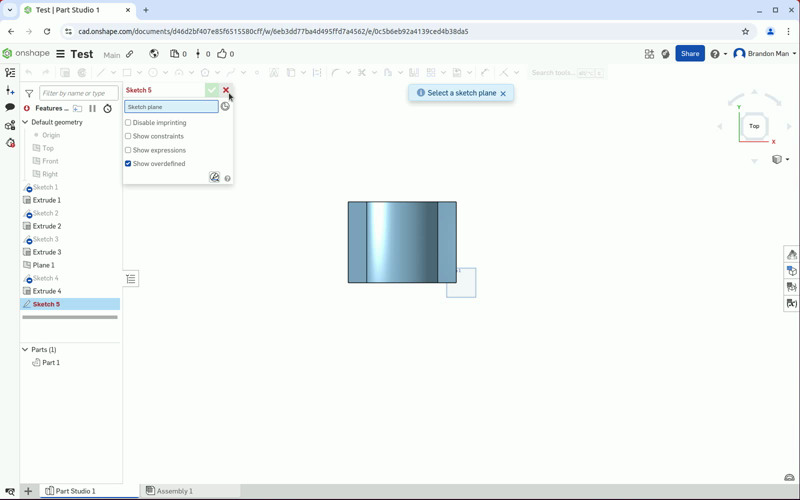
mouse_move(73, 267)
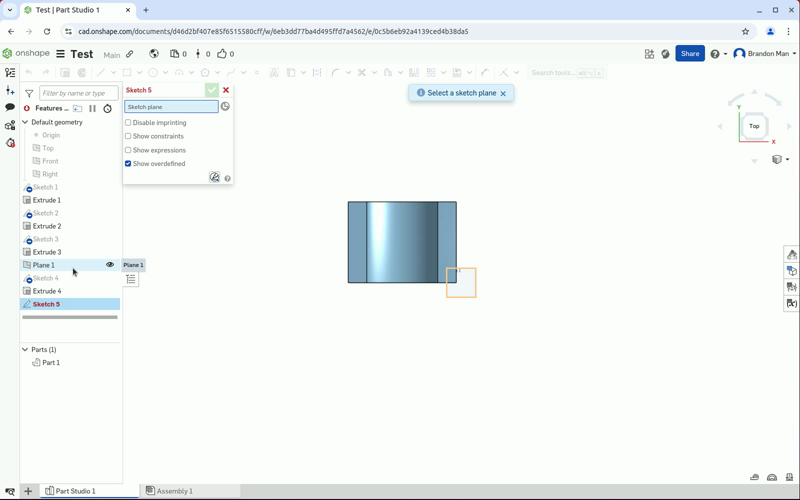
click(73, 267)
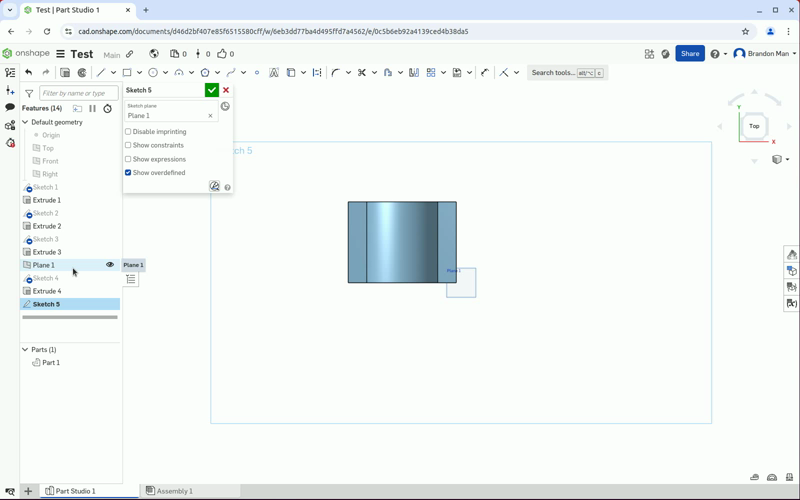
mouse_move(73, 352)
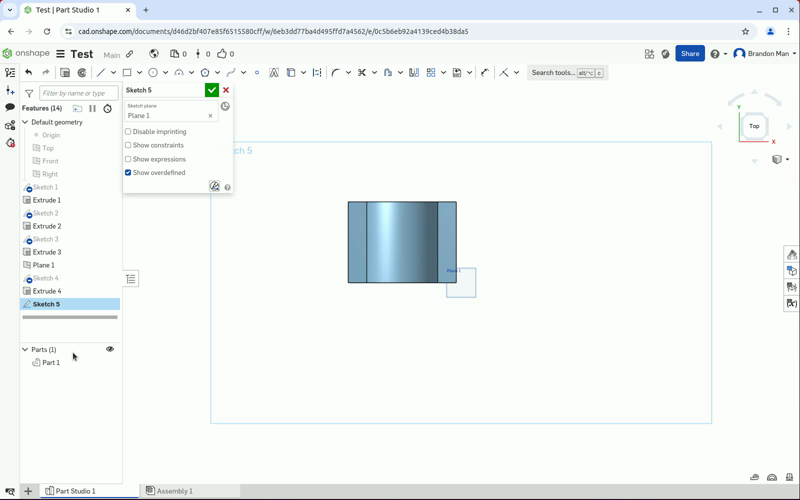
key(y)
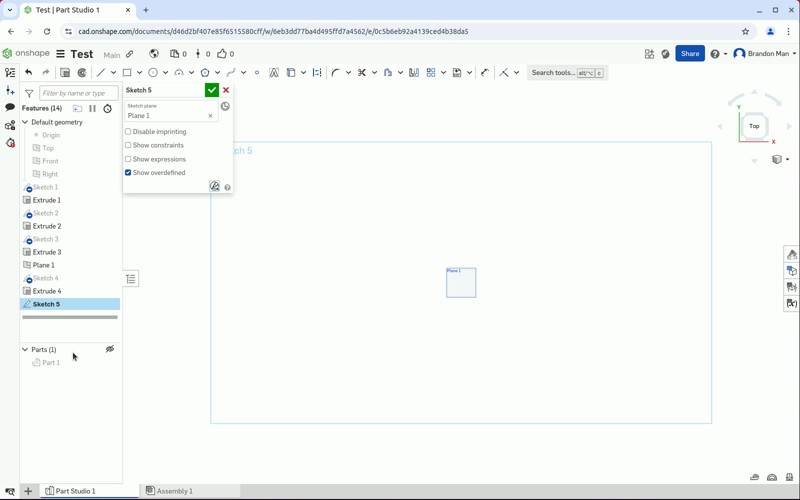
key(c)
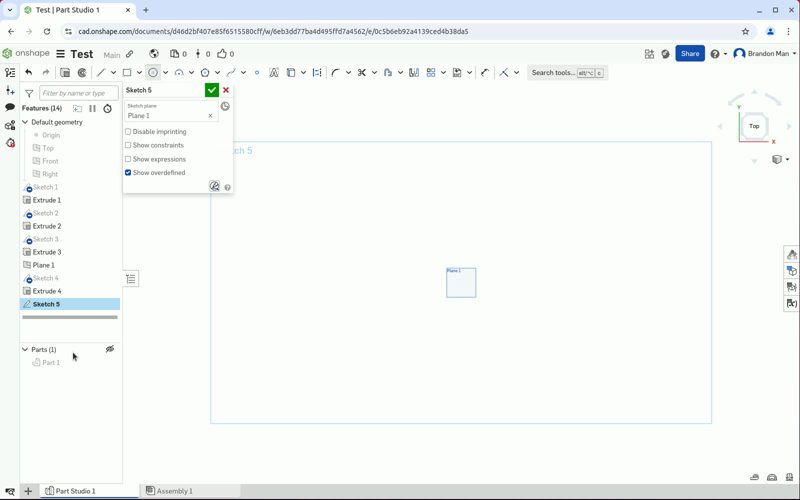
key_down(shift)
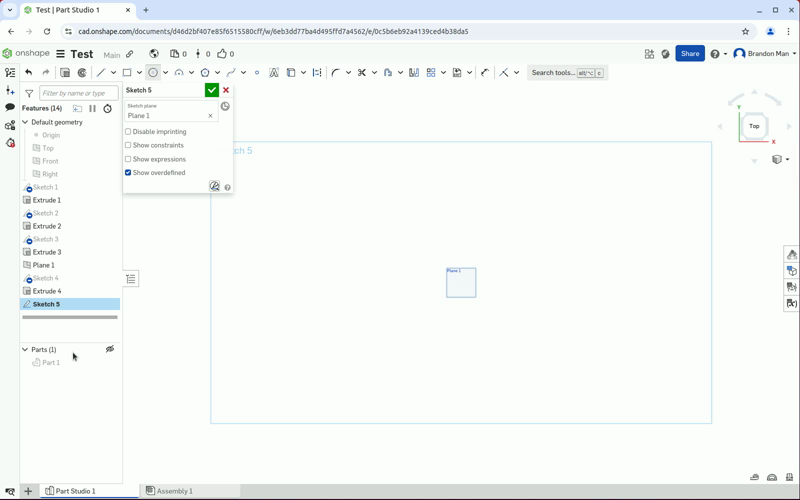
mouse_move(446, 243)
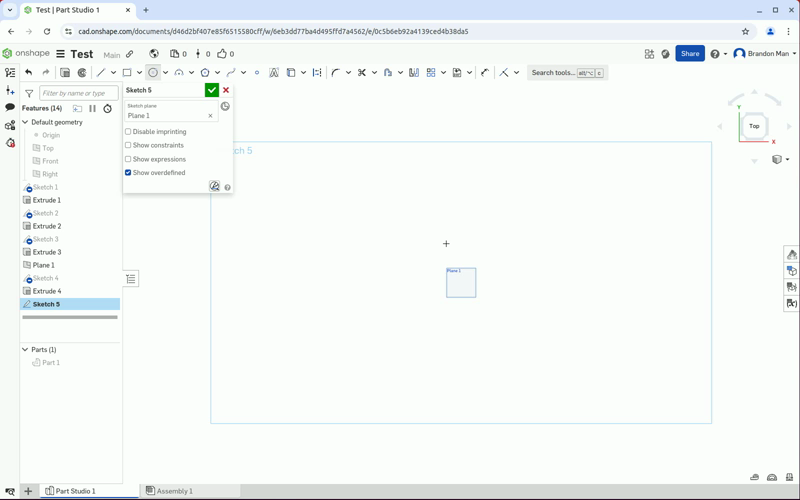
click(446, 243)
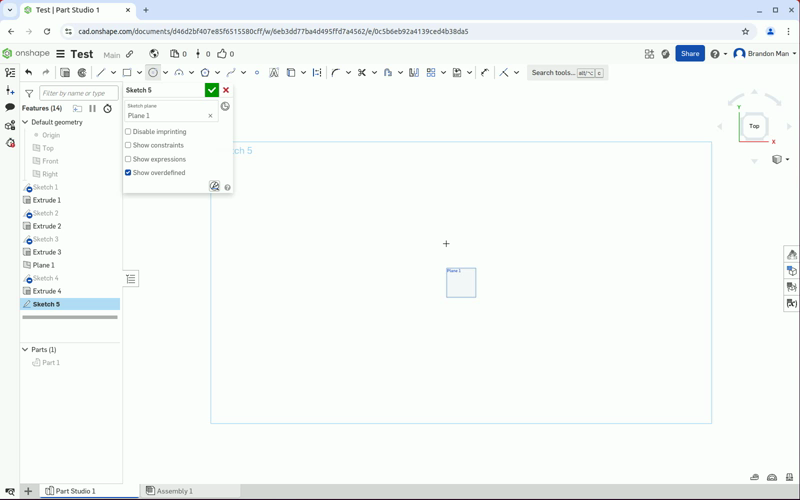
key_up(shift)
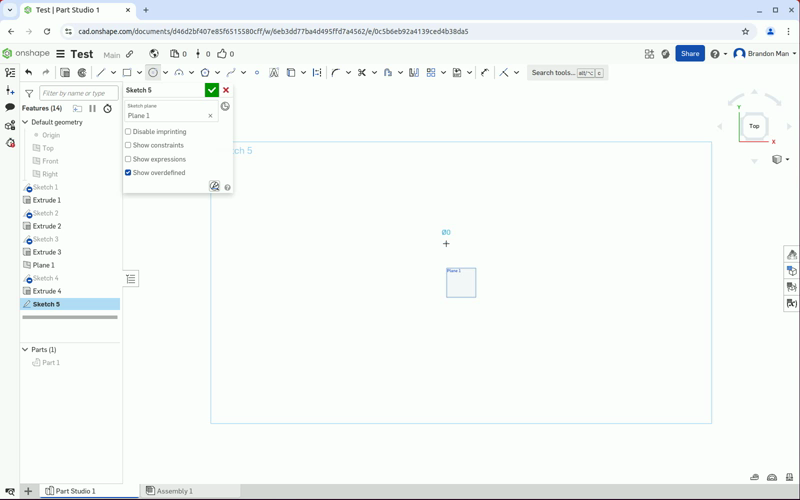
mouse_move(452, 243)
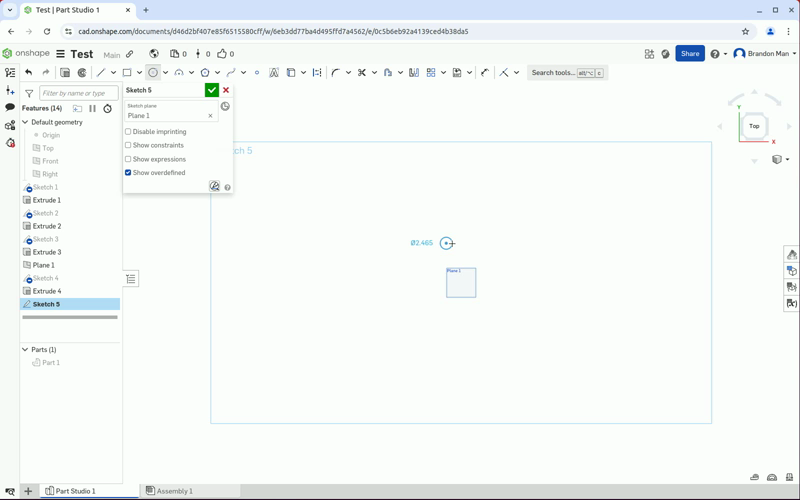
click(452, 243)
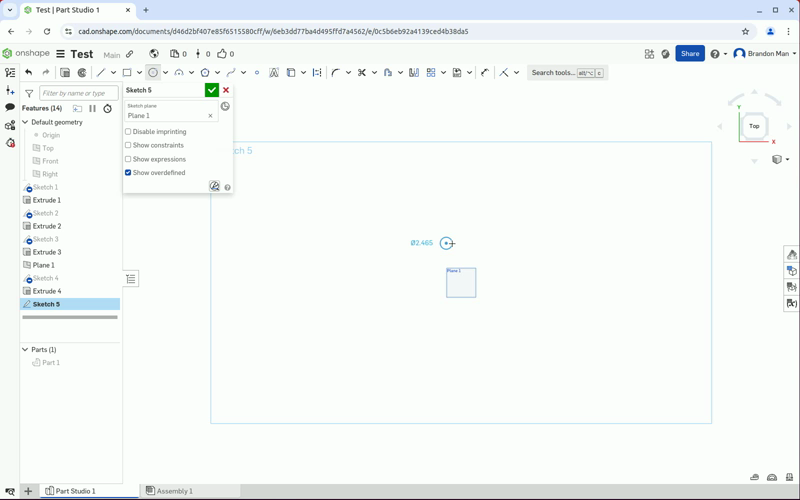
key(esc)
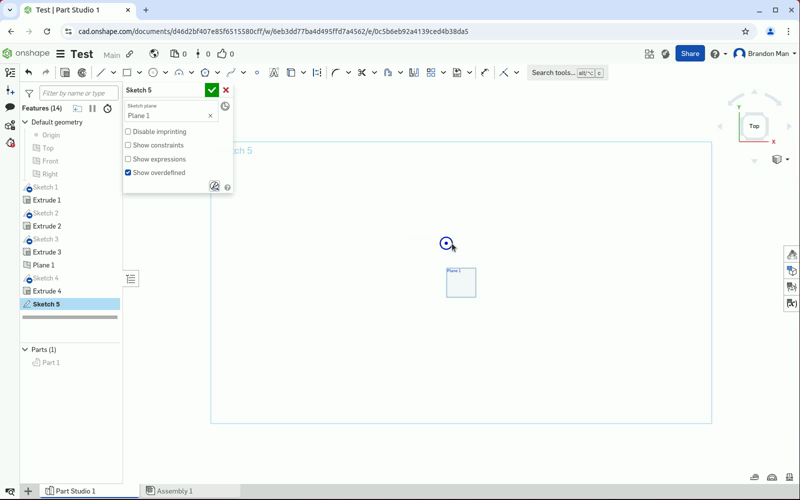
mouse_move(443, 248)
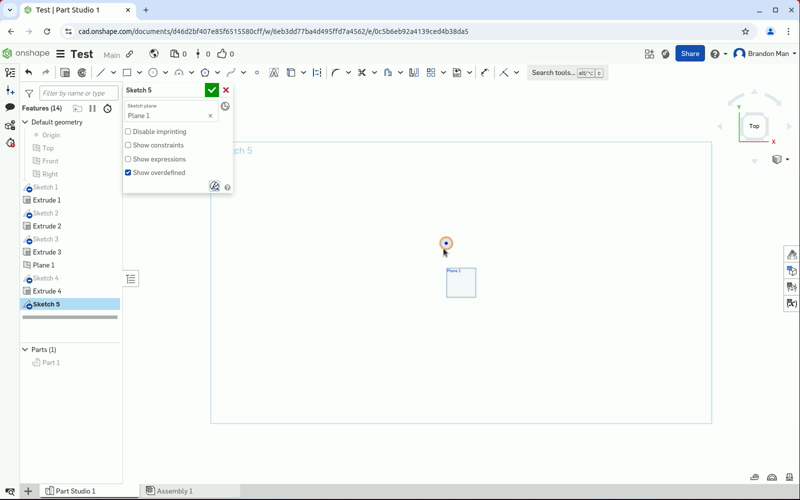
scroll(6)
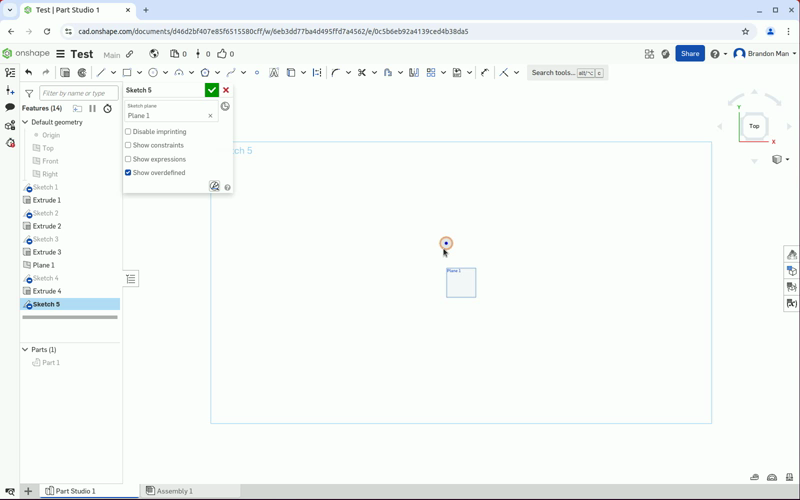
scroll(6)
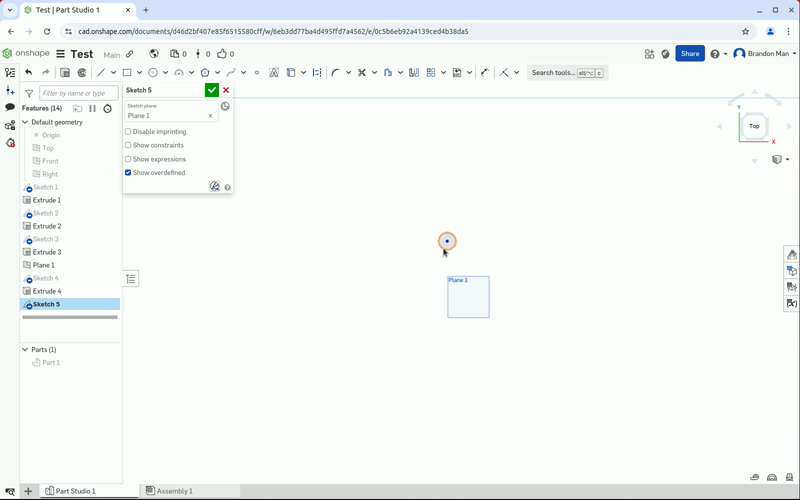
scroll(6)
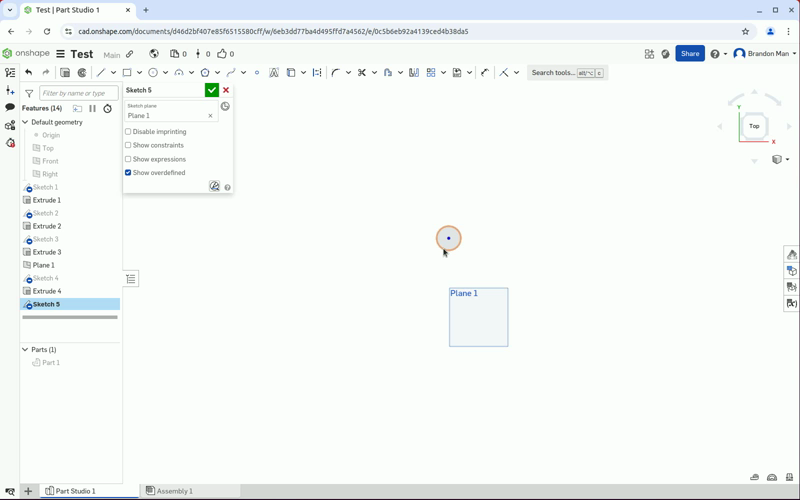
scroll(6)
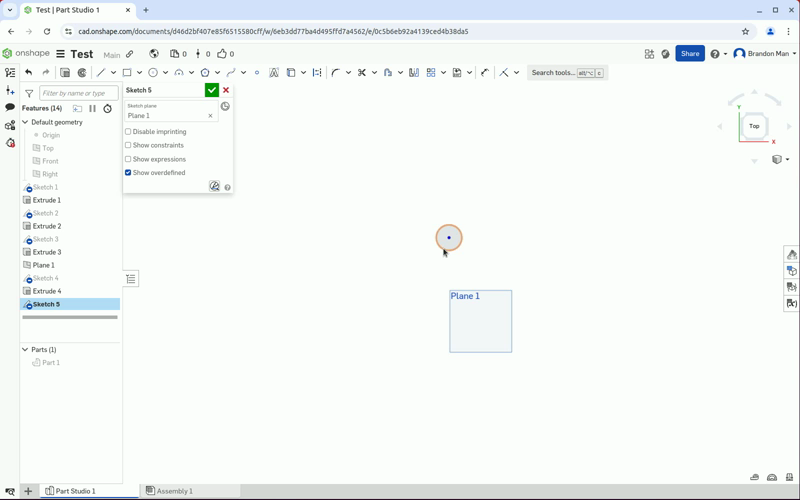
scroll(6)
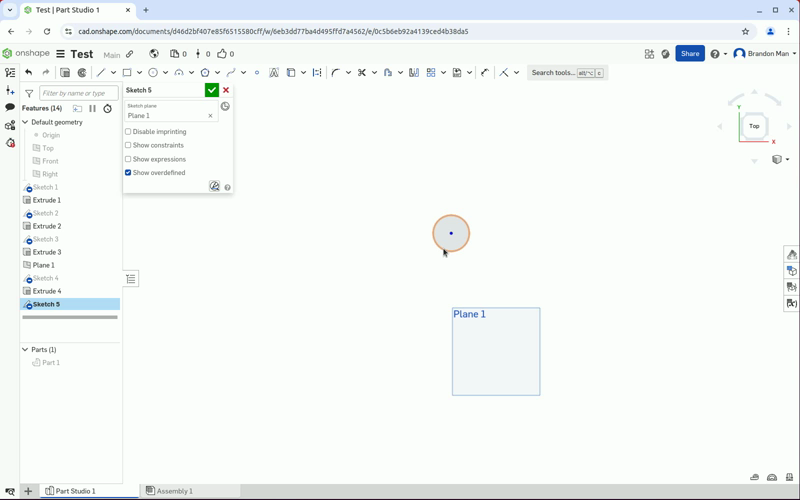
scroll(6)
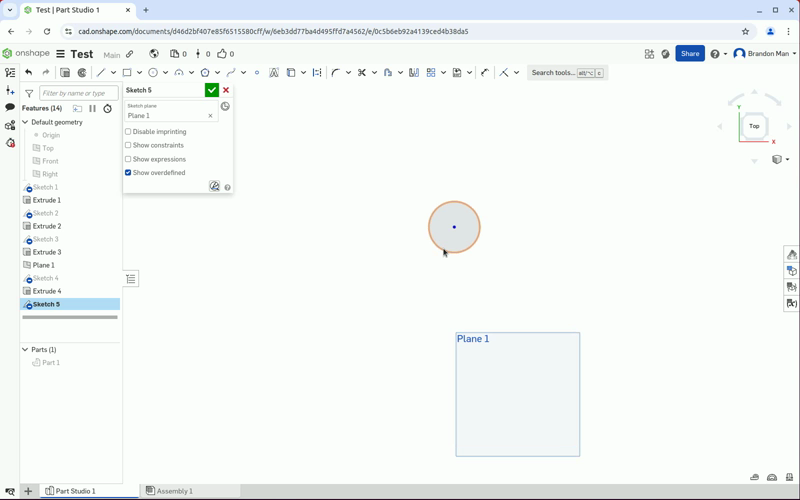
scroll(6)
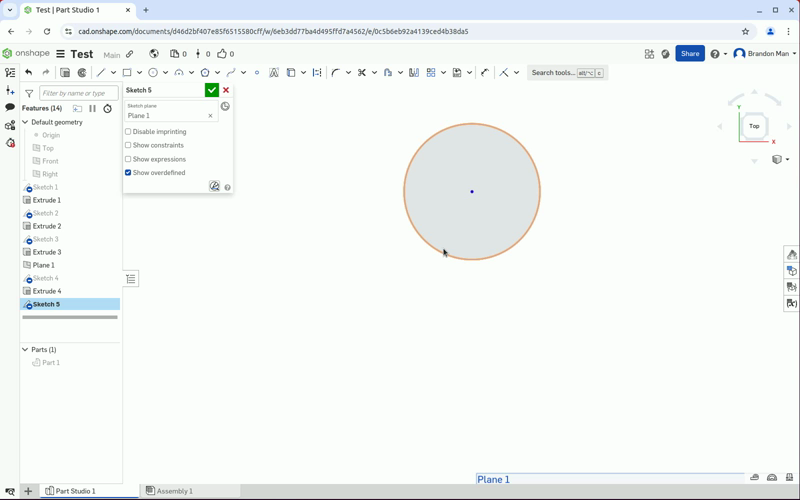
click(443, 248)
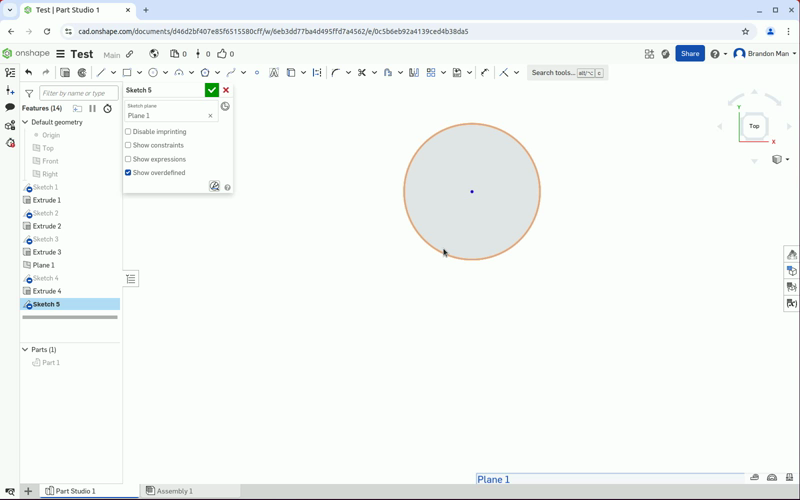
scroll(-6)
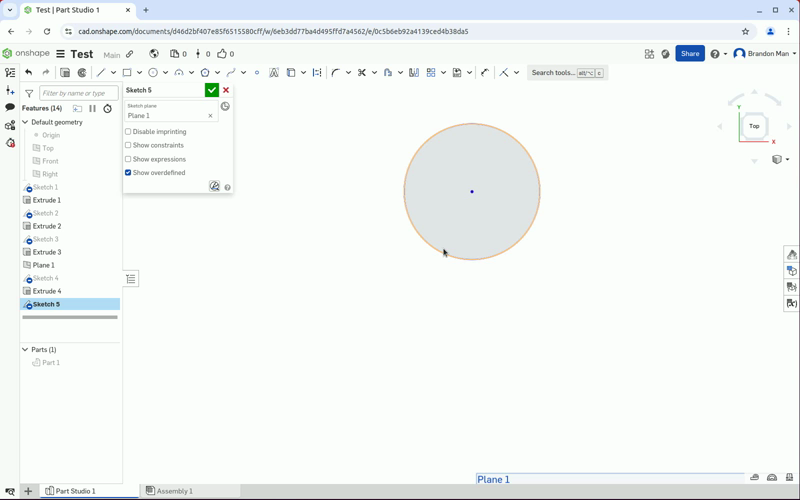
scroll(-6)
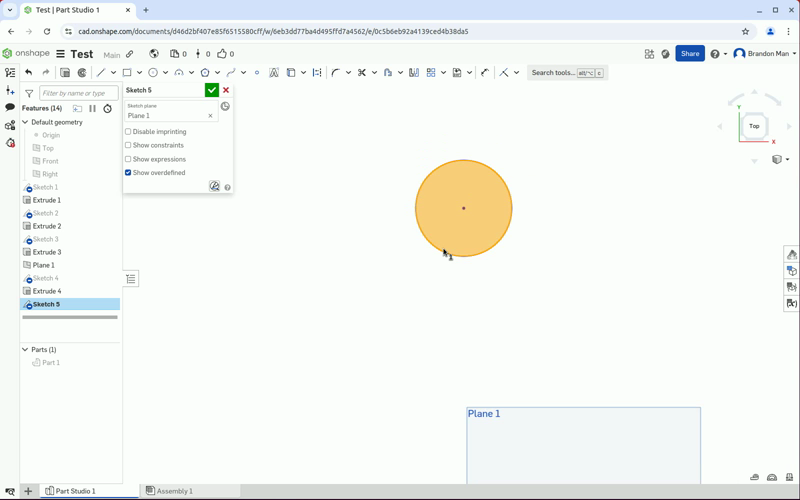
scroll(-6)
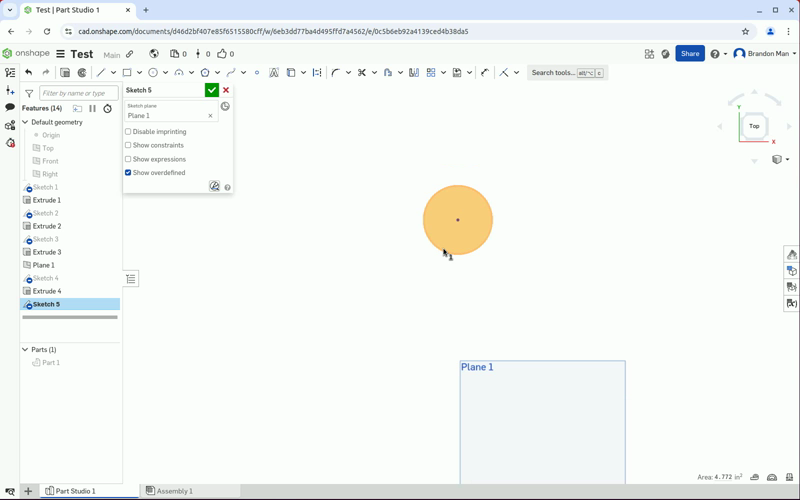
scroll(-6)
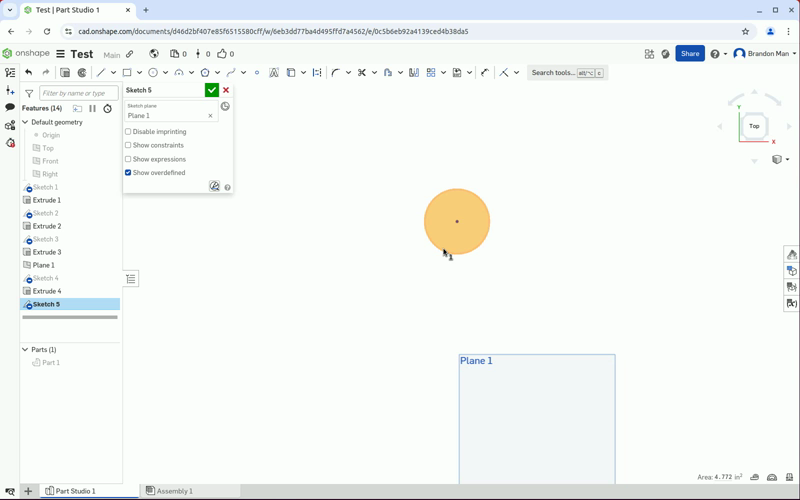
scroll(-6)
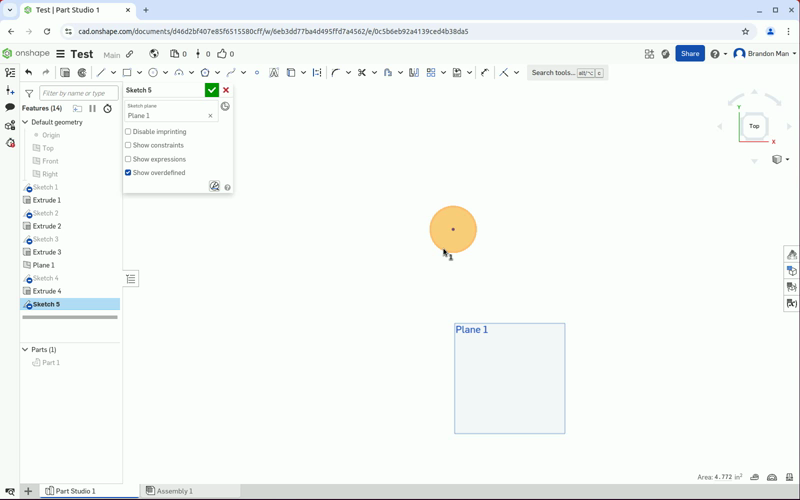
scroll(-6)
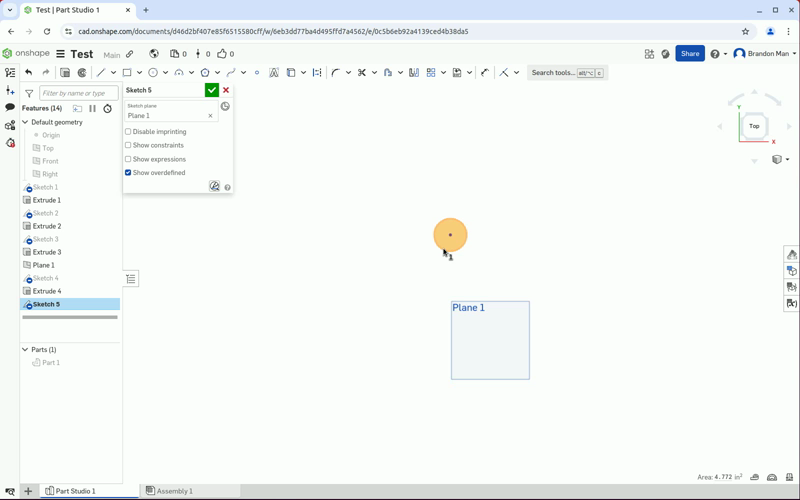
scroll(-6)
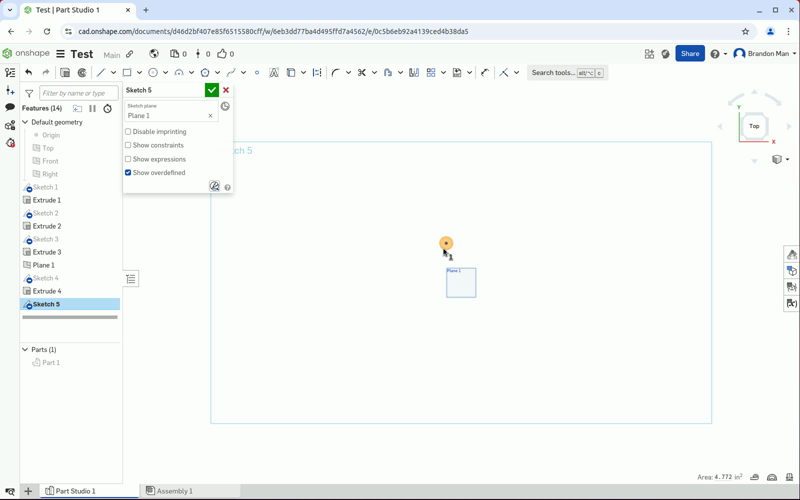
mouse_move(73, 352)
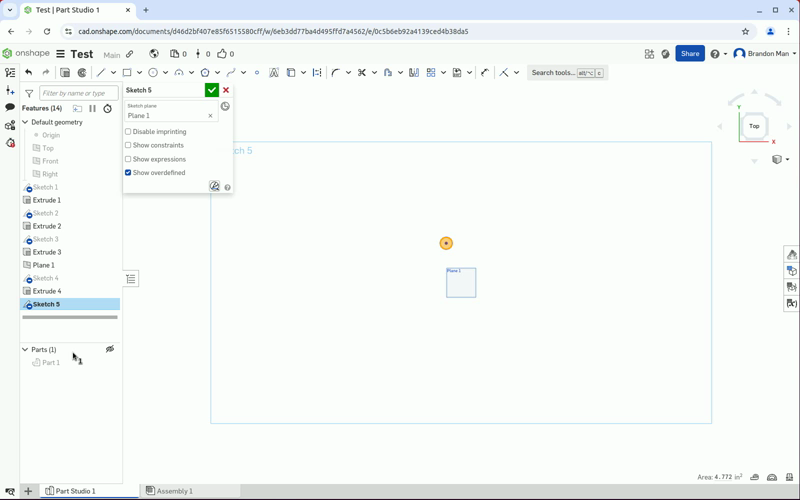
key(shift+y)
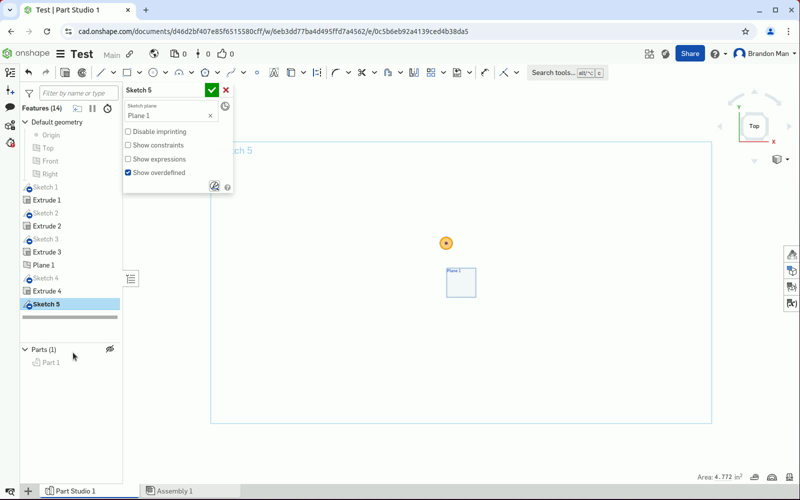
key(shift+e)
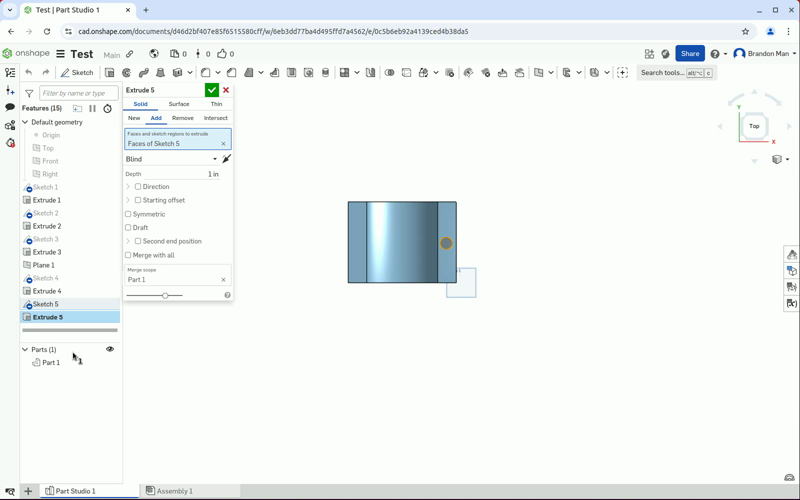
mouse_move(143, 106)
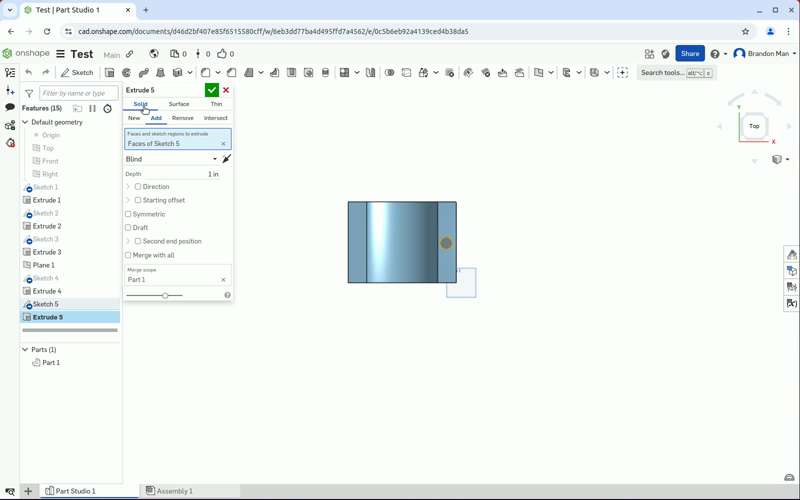
click(143, 106)
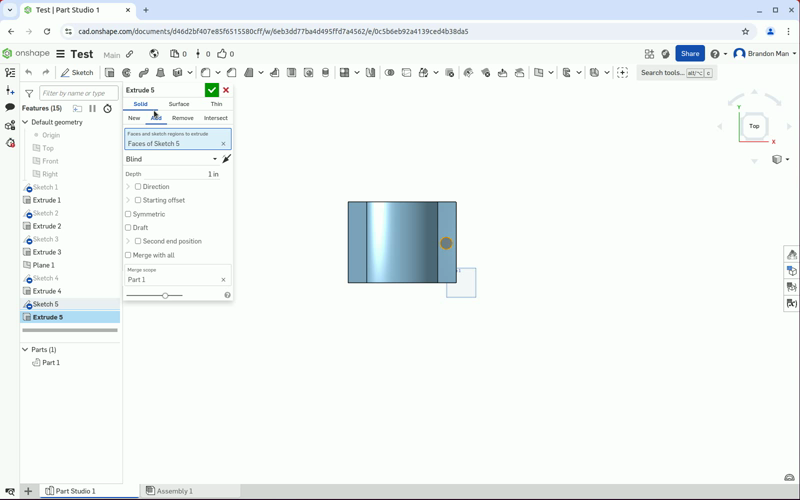
mouse_move(186, 120)
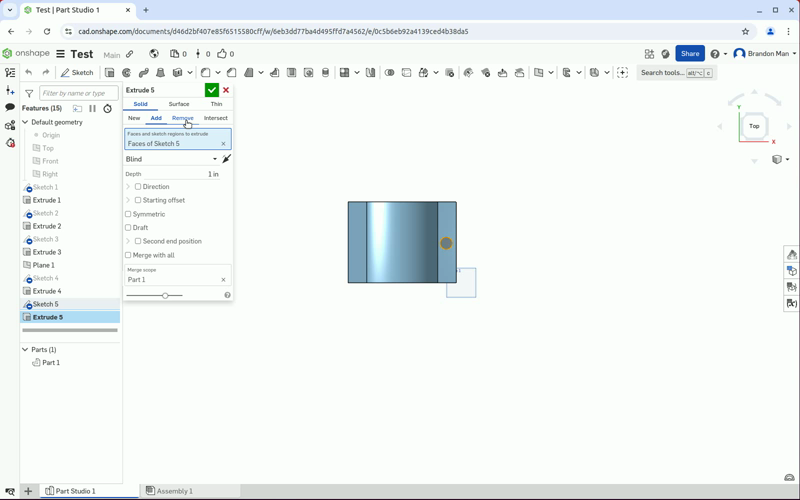
click(186, 120)
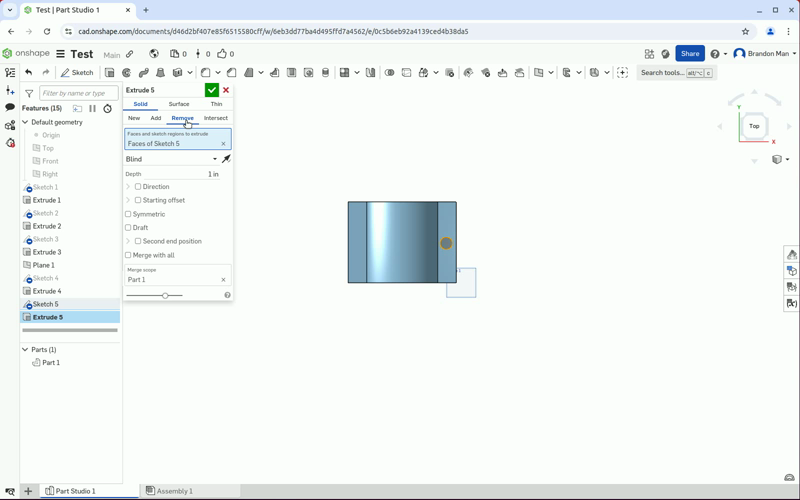
key(tab, 4)
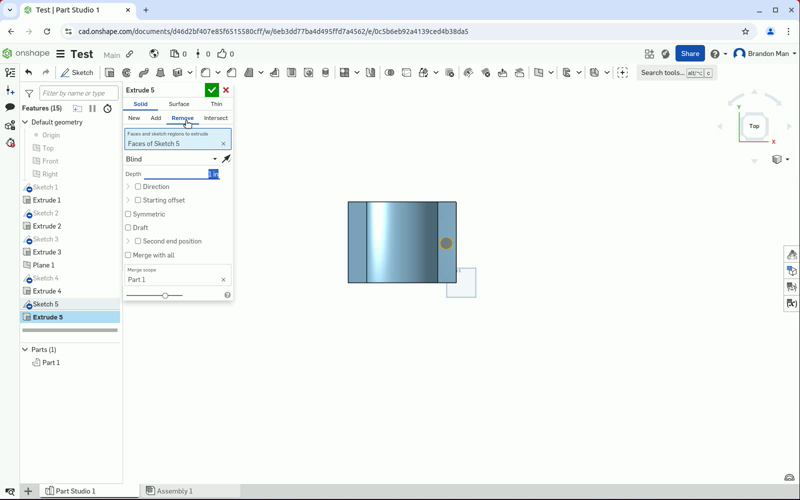
text(30.811)
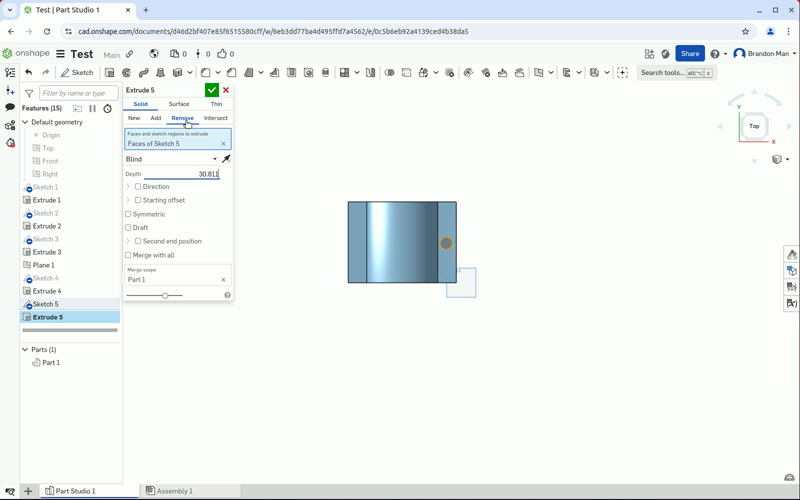
key(tab, 6)
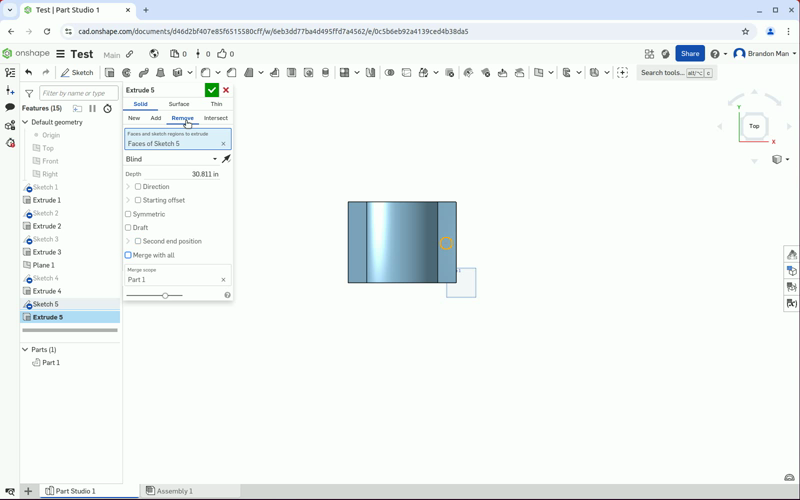
key(space)
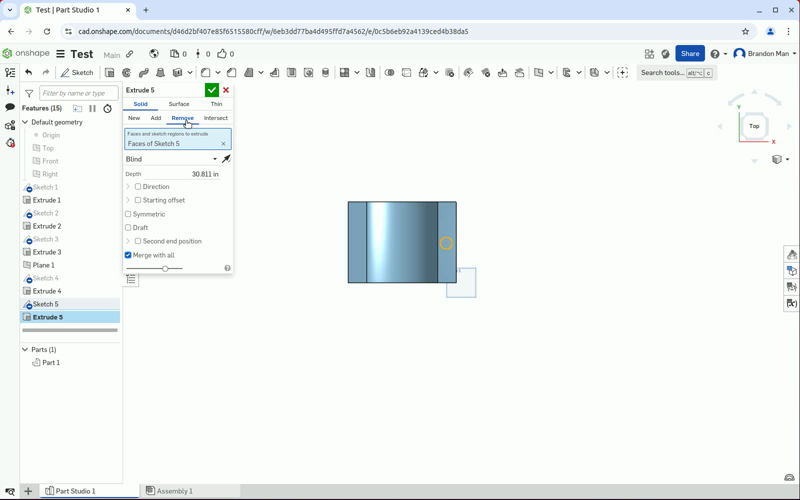
key(enter)
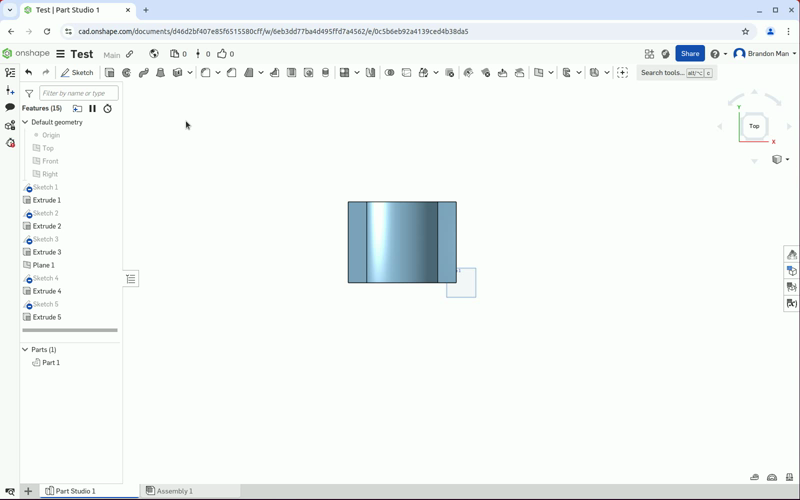
key(shift+h)
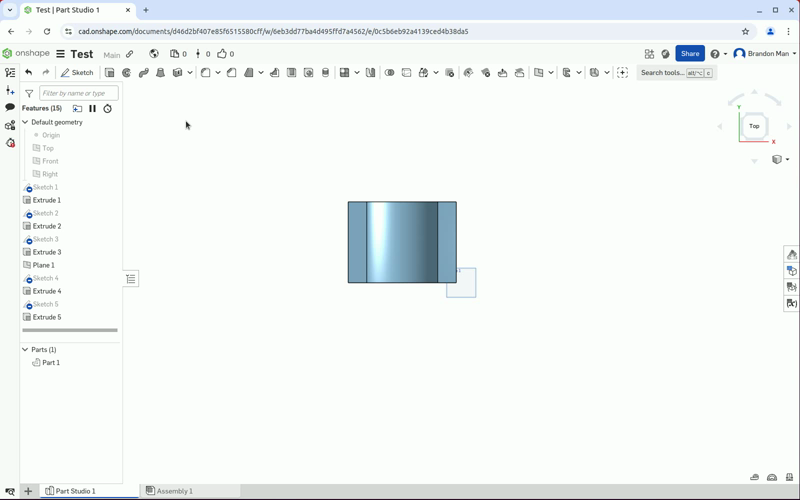
key(shift+h)
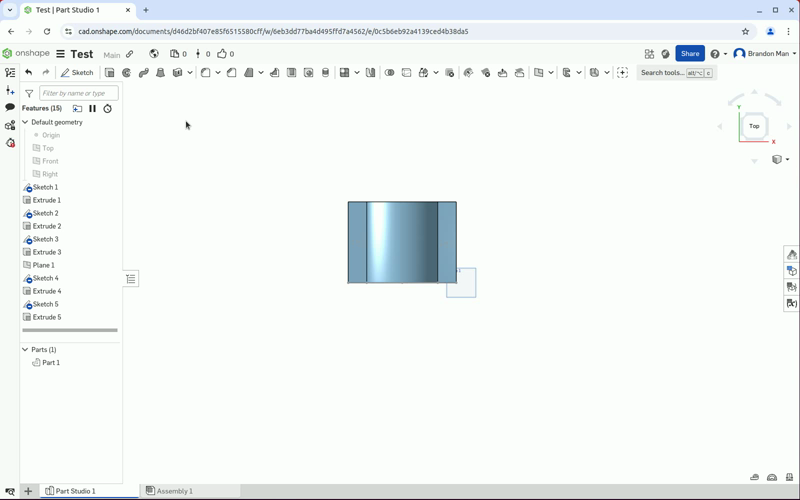
key(shift+7)
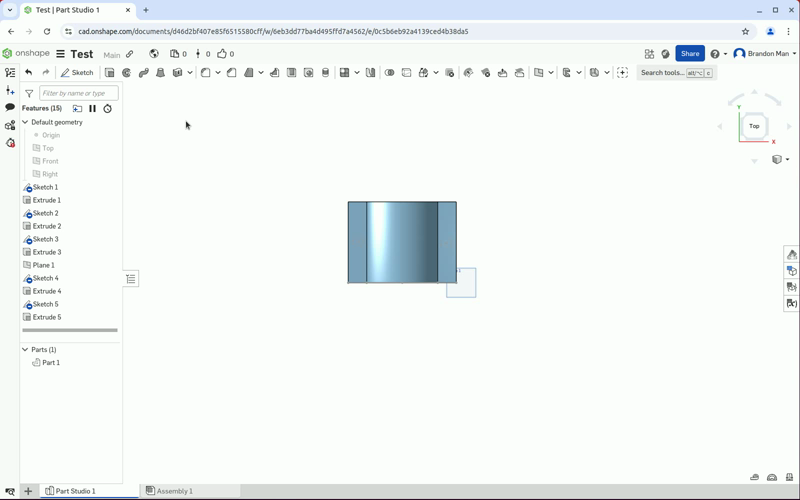
key(up, 3)
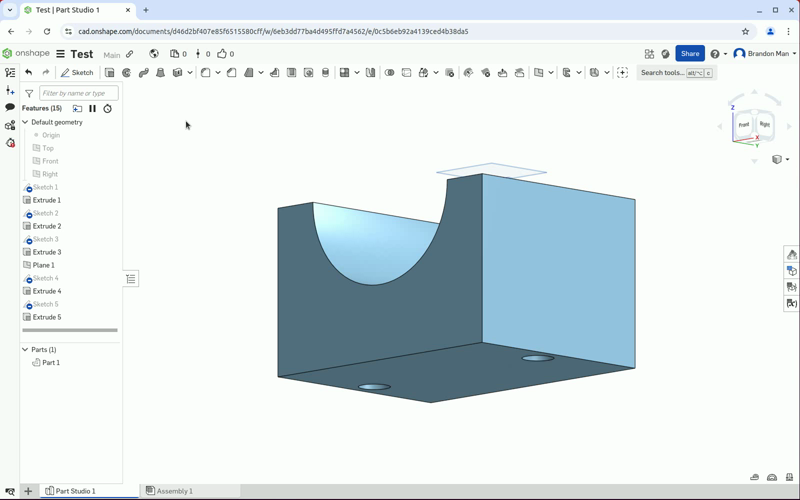
key(left, 3)
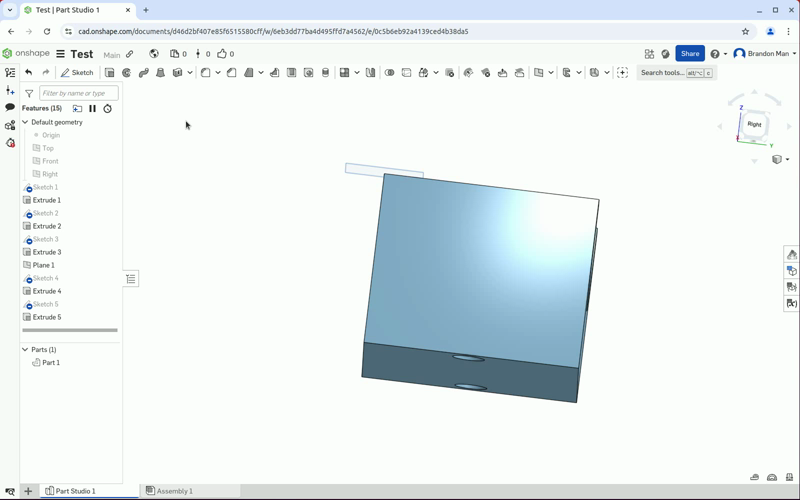
key(right, 3)
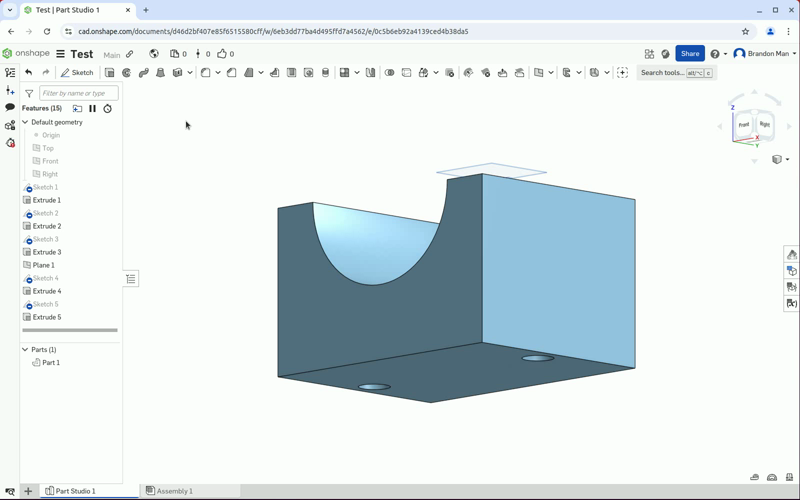
key(down, 3)
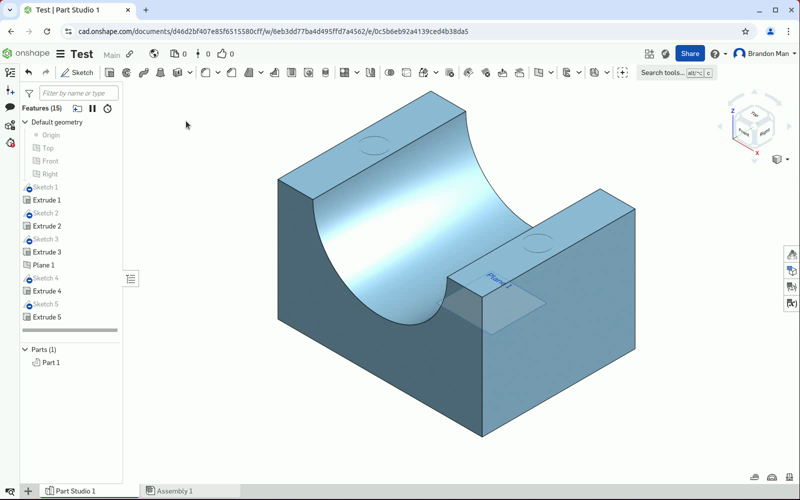
mouse_move(73, 189)
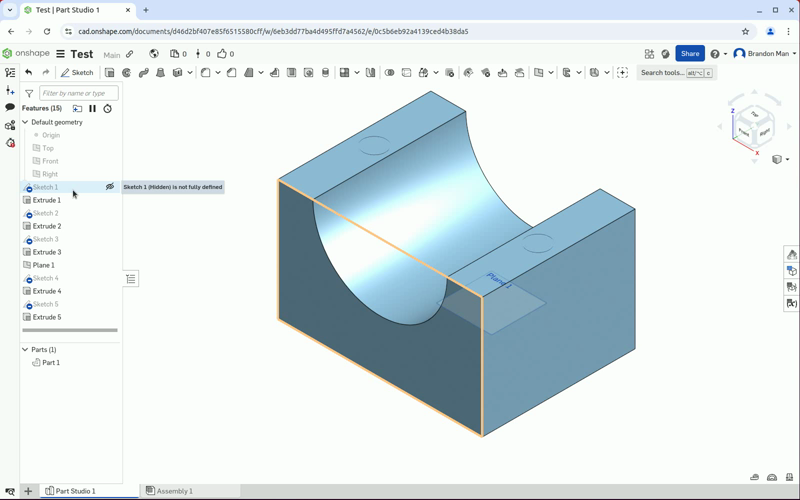
click(73, 189)